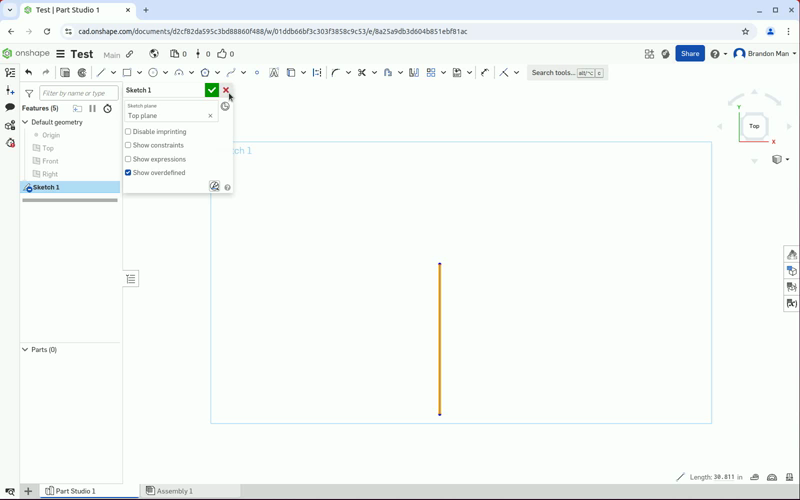
key(shift+h)
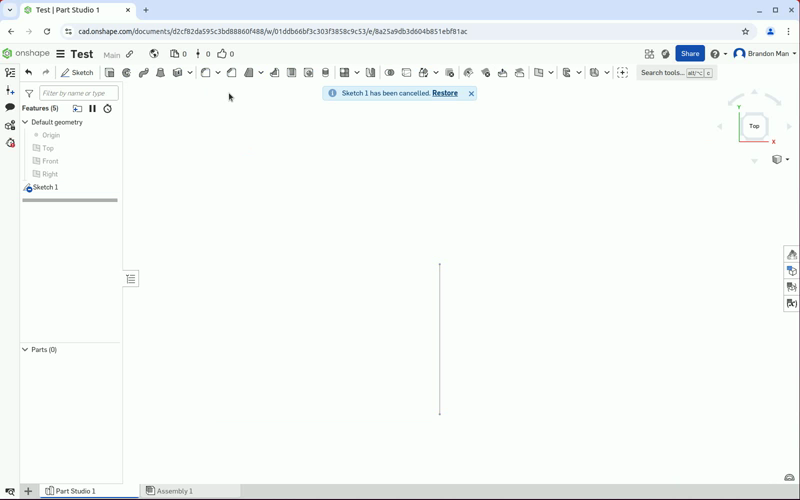
key(shift+s)
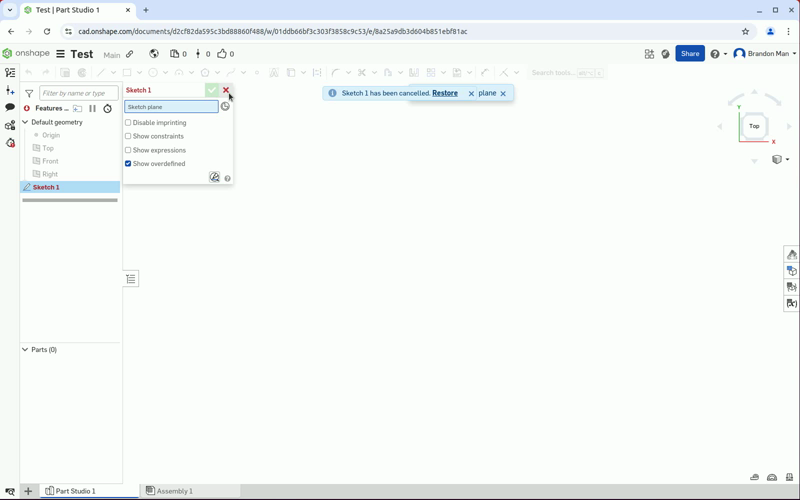
mouse_move(73, 150)
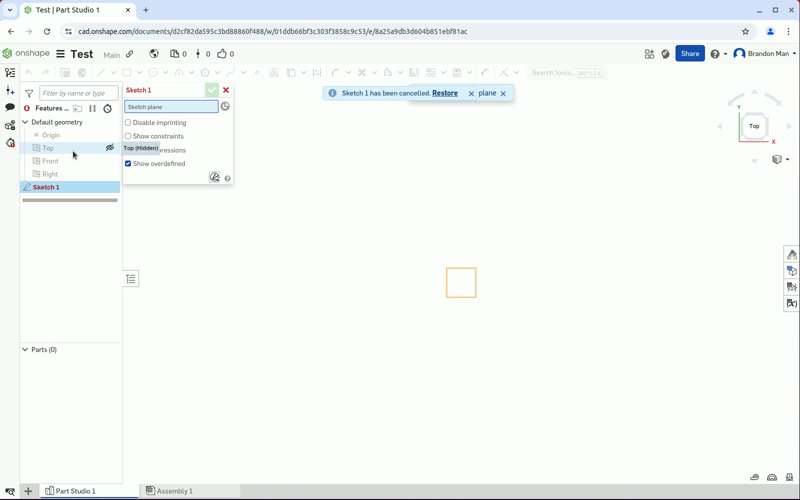
click(73, 150)
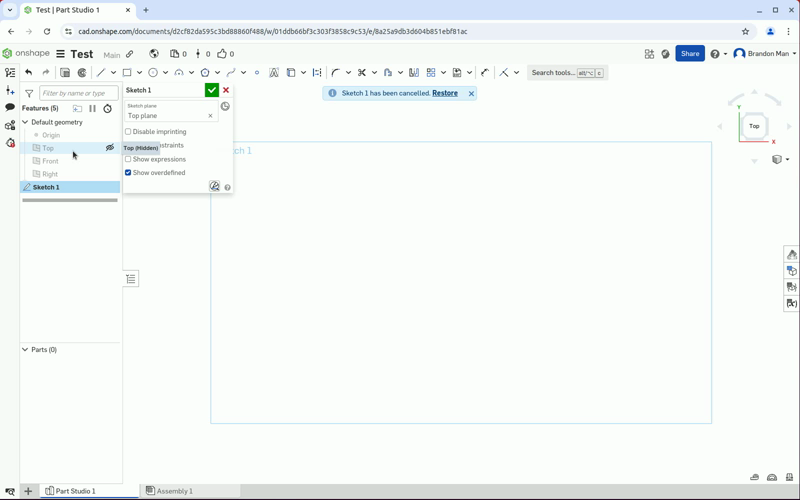
mouse_move(73, 352)
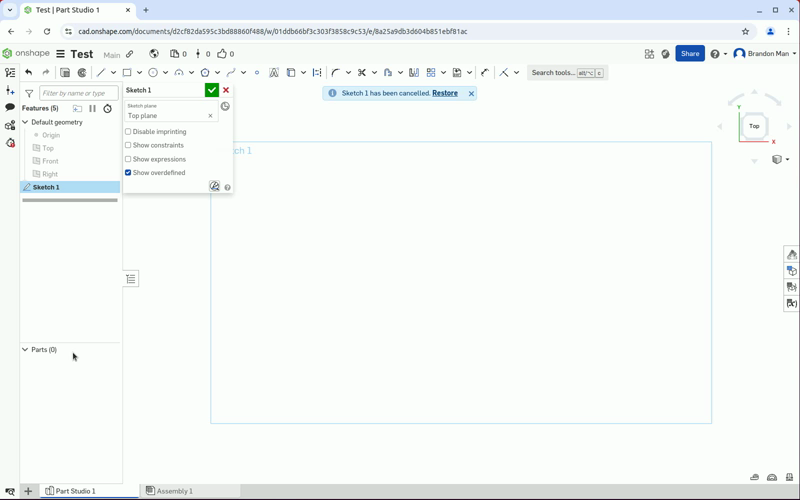
key(y)
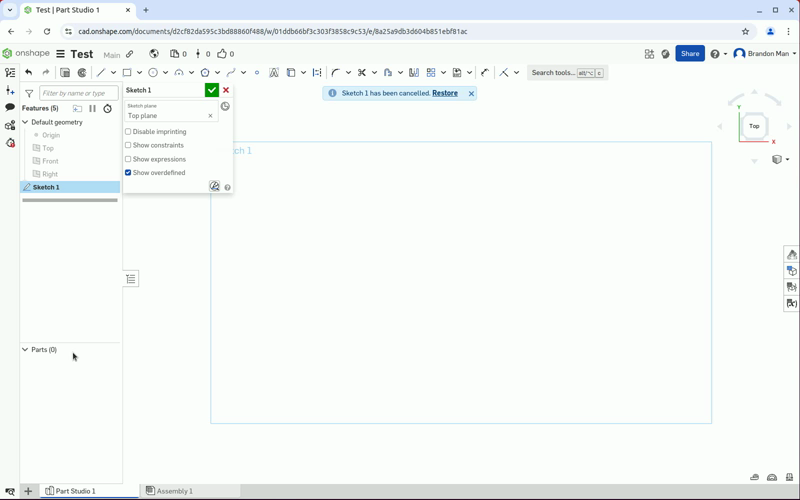
key(l)
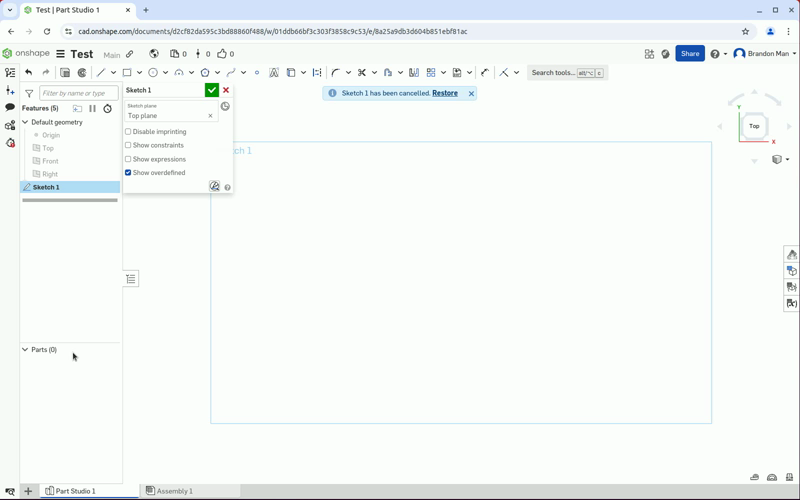
key_down(shift)
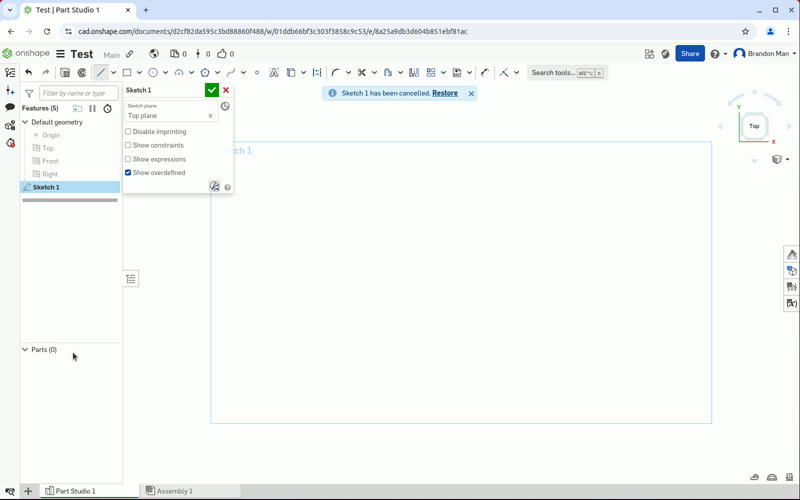
mouse_move(401, 336)
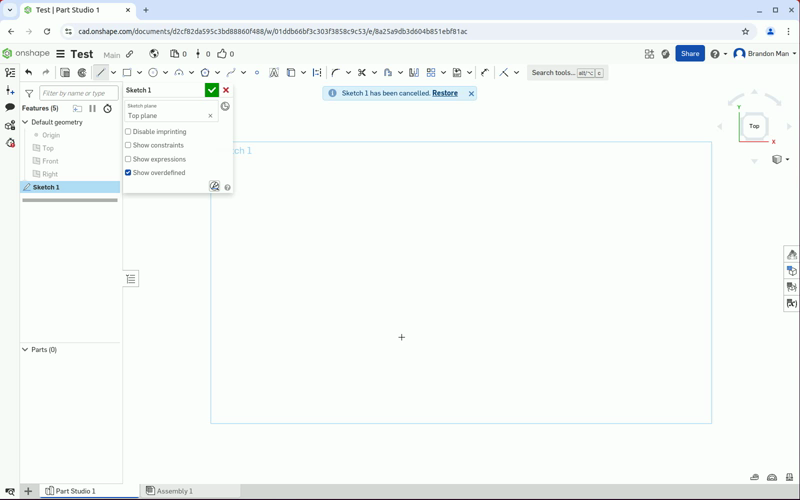
click(401, 336)
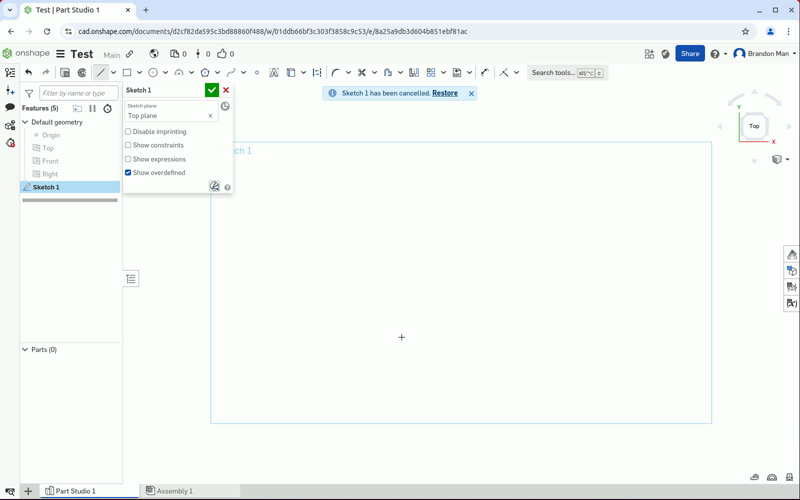
key_up(shift)
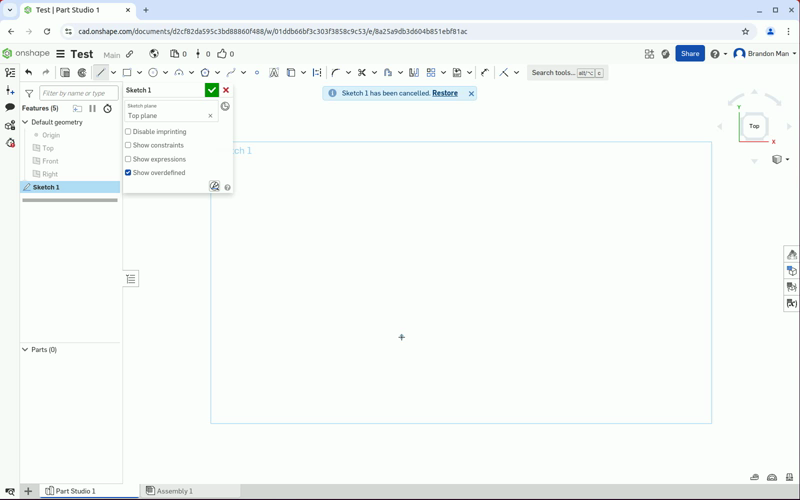
key_down(shift)
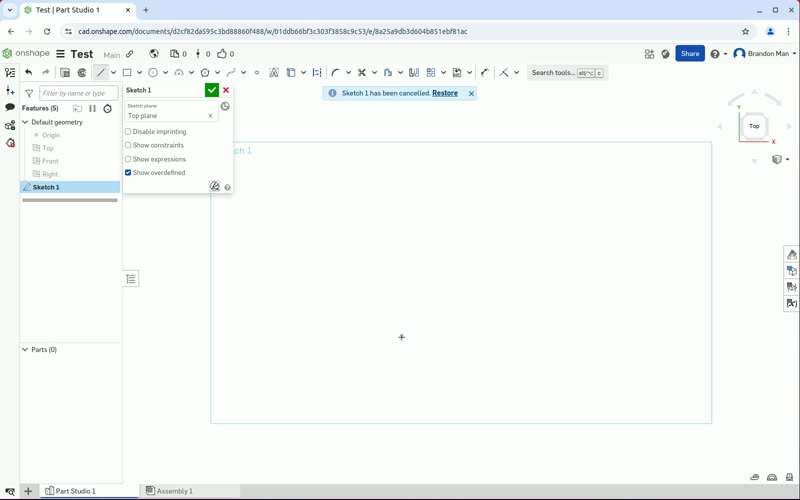
mouse_move(518, 336)
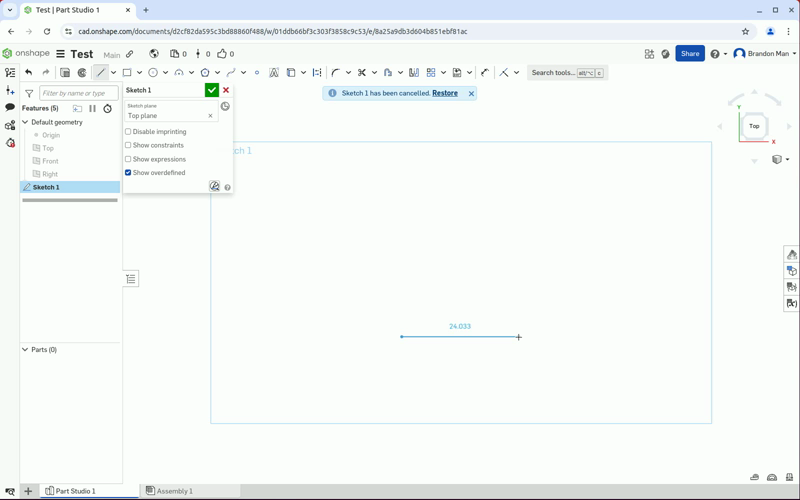
click(518, 336)
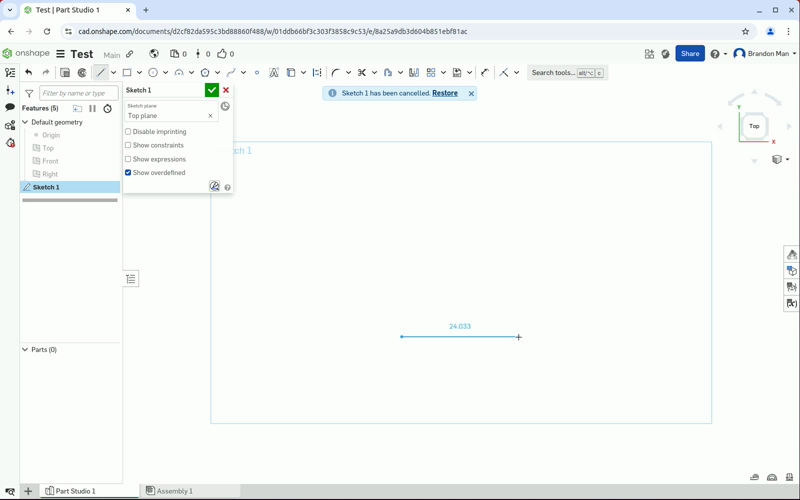
key_up(shift)
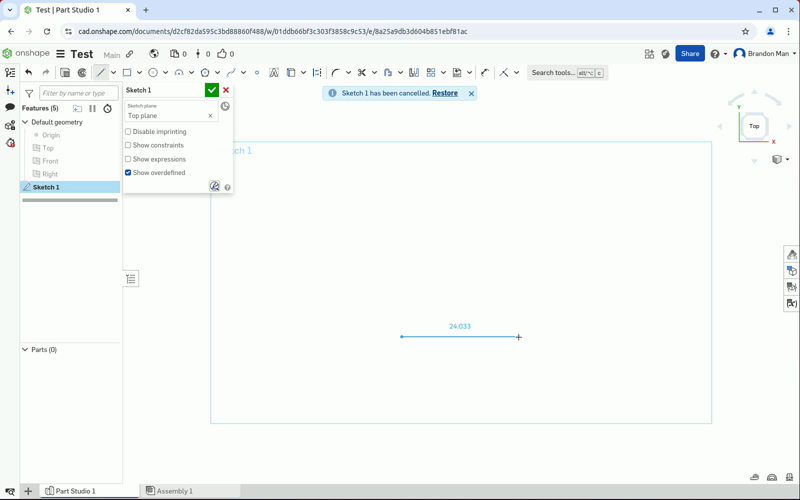
key(esc)
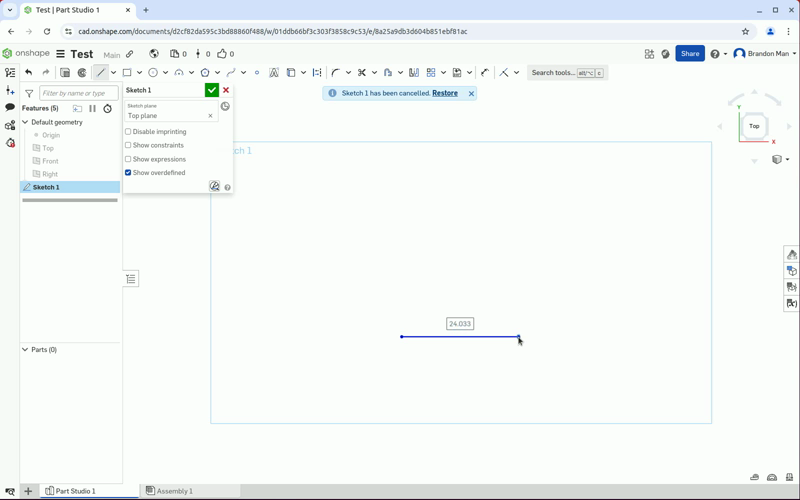
key(a)
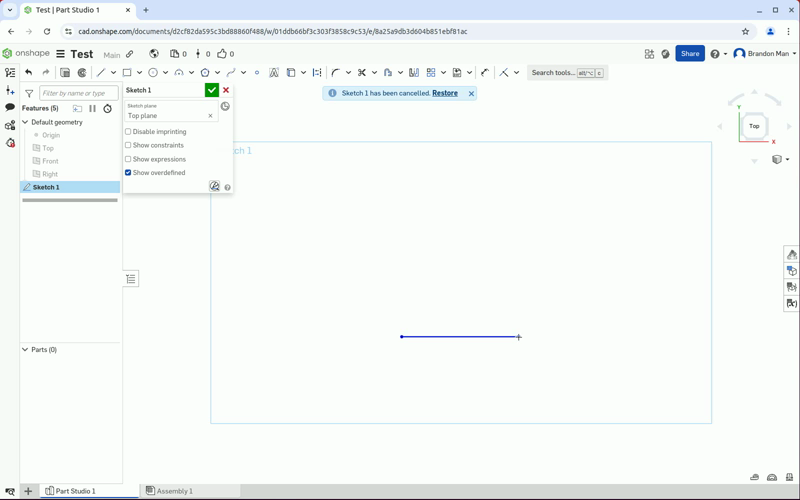
mouse_move(518, 336)
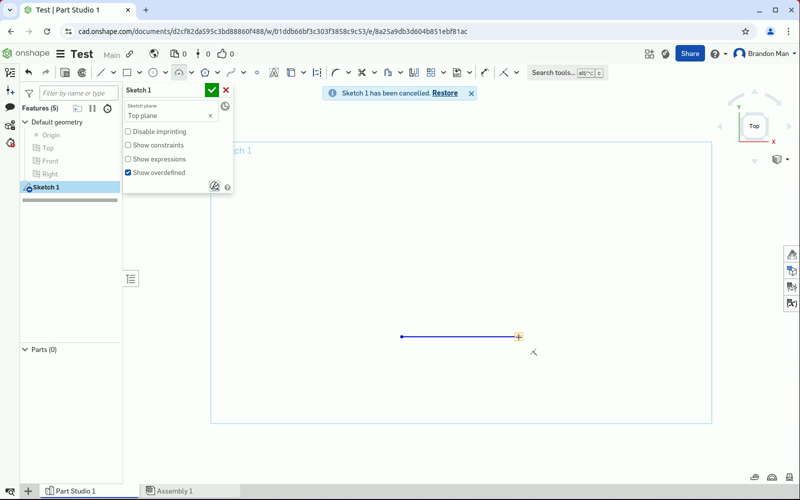
click(518, 336)
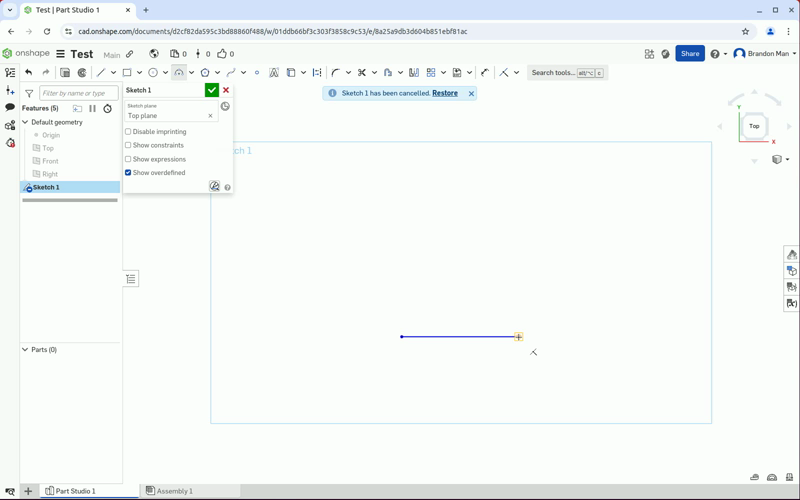
key_down(shift)
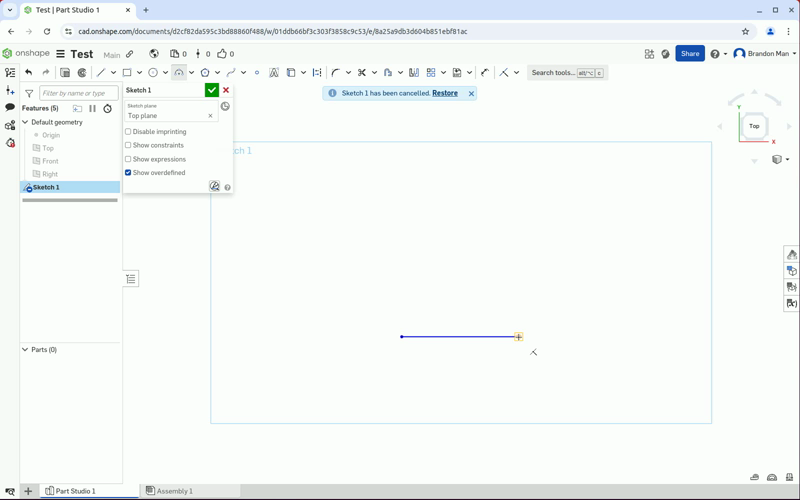
mouse_move(518, 229)
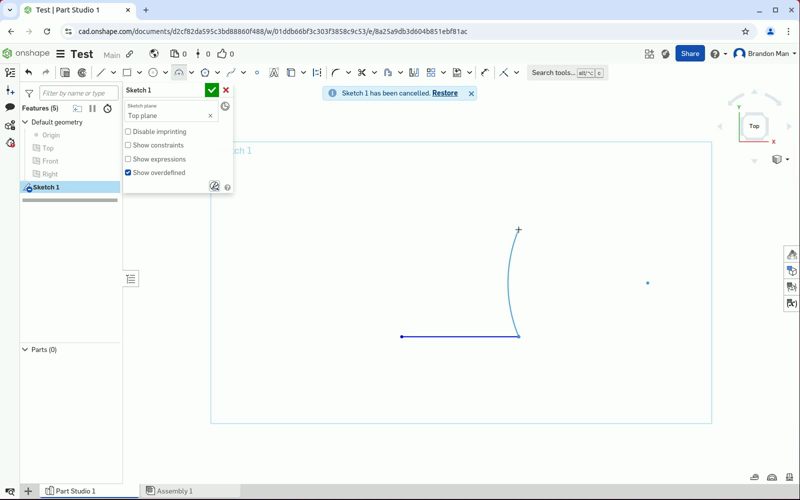
click(518, 229)
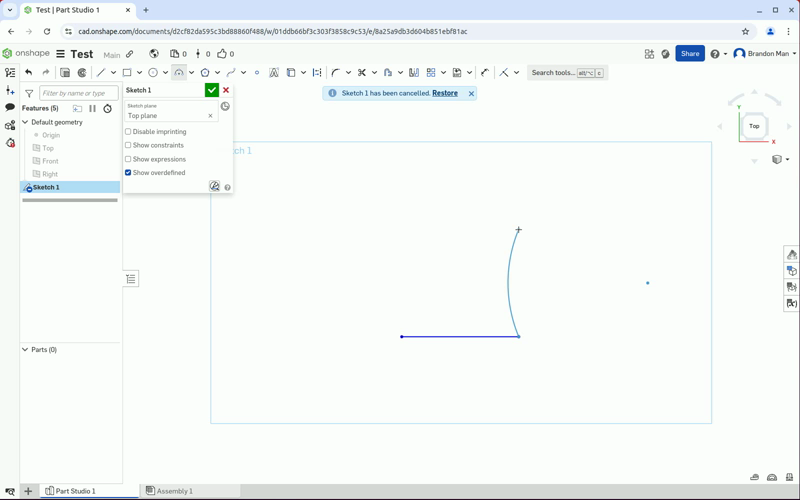
mouse_move(572, 282)
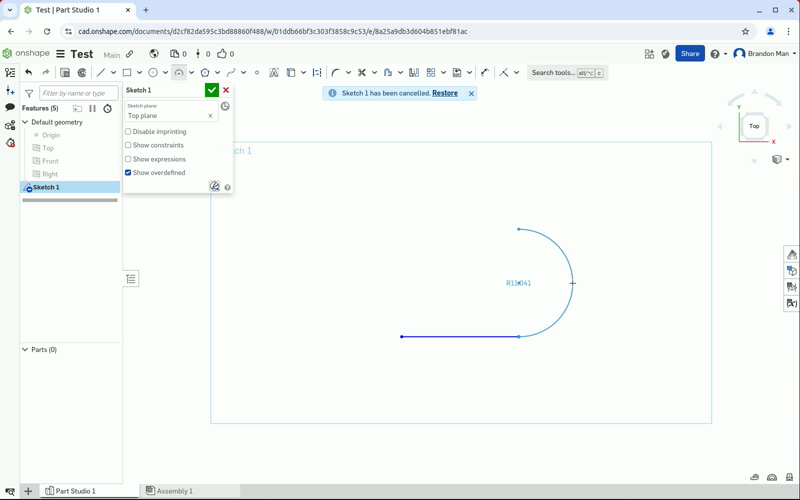
click(572, 282)
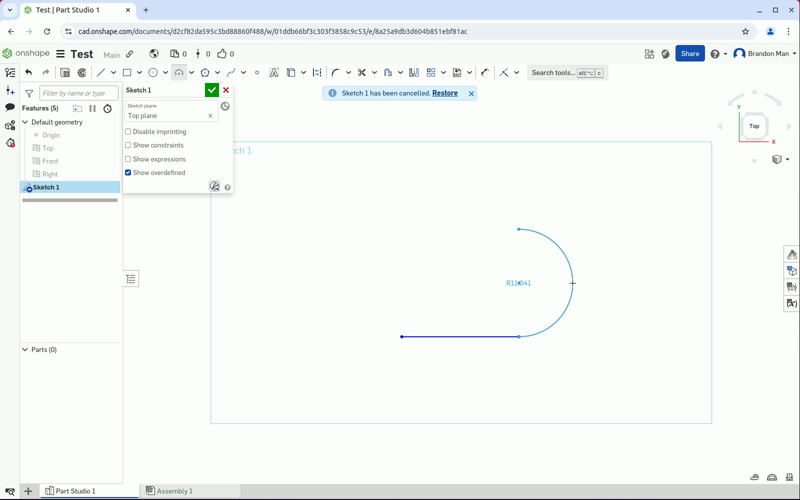
key_up(shift)
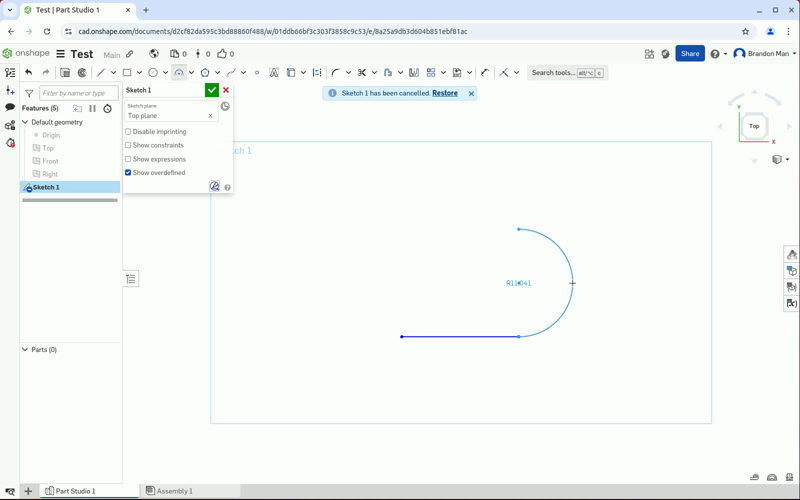
key(esc)
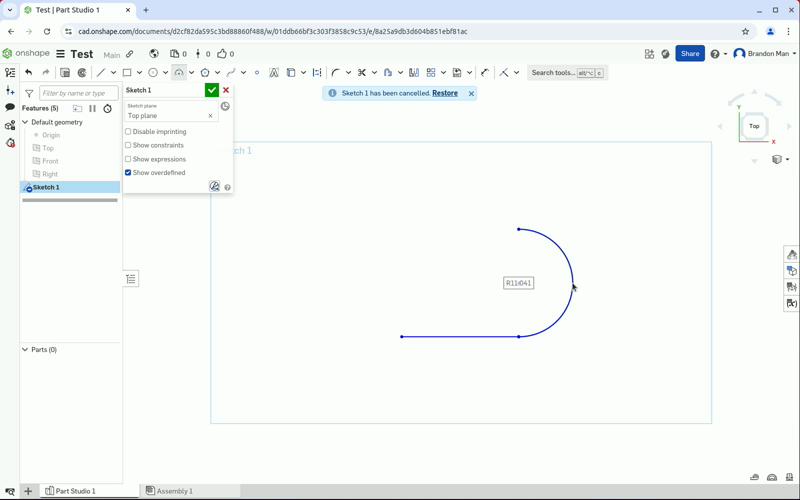
key(l)
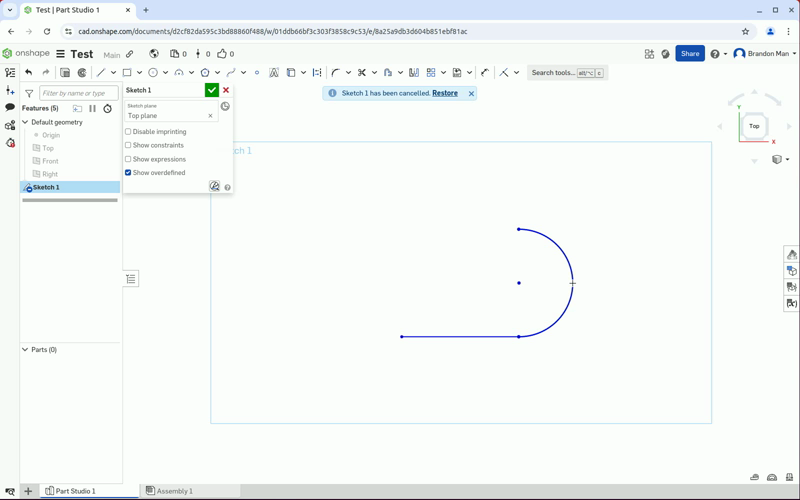
mouse_move(518, 229)
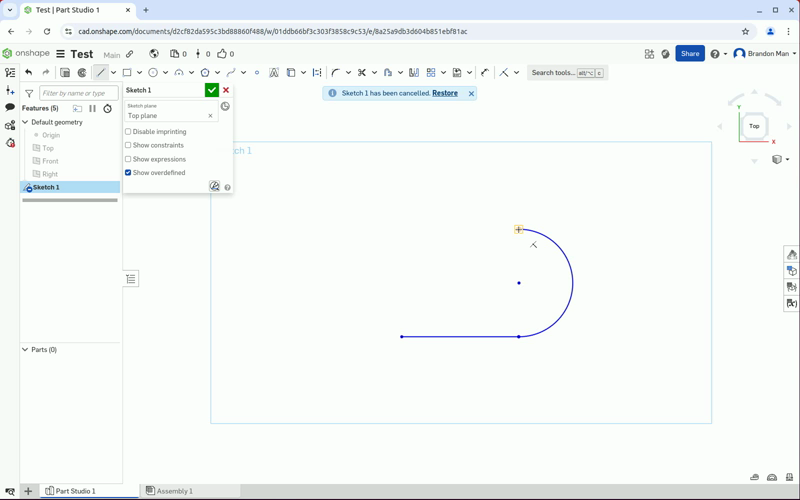
click(518, 229)
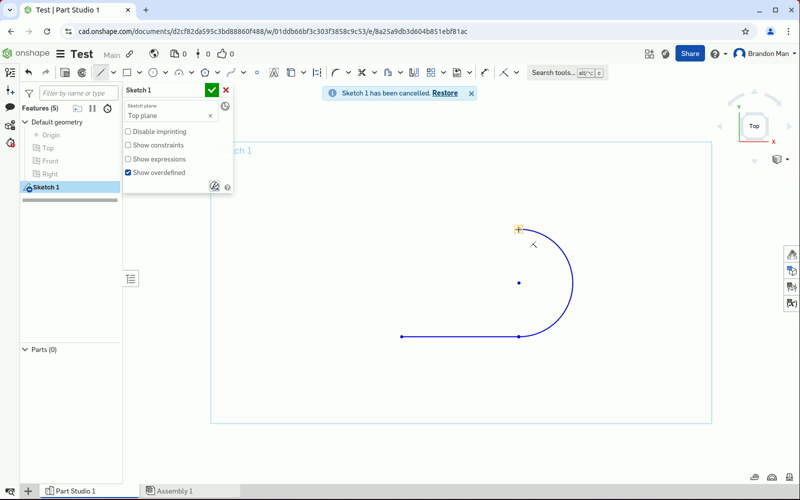
key_down(shift)
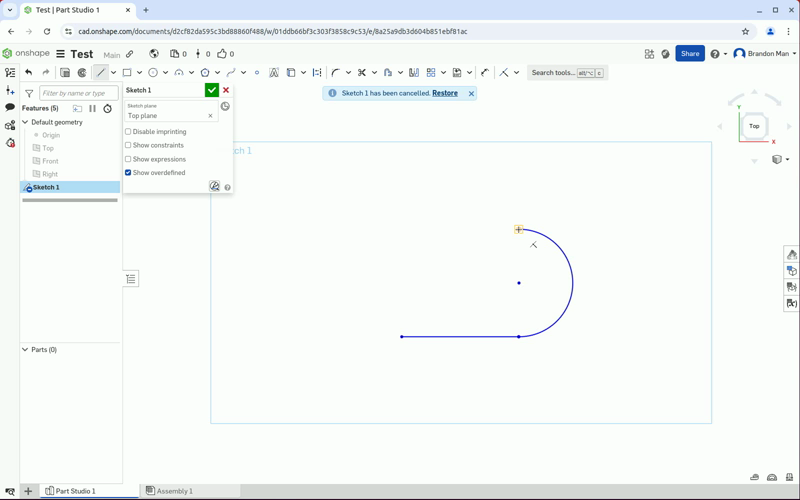
mouse_move(401, 229)
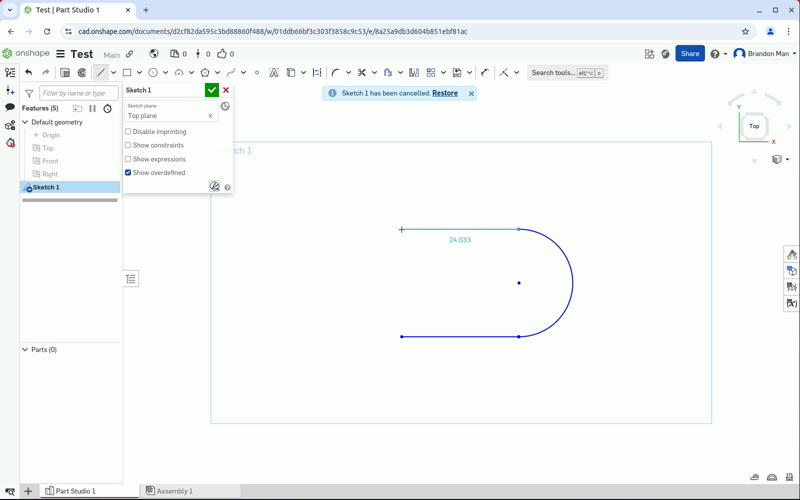
click(401, 229)
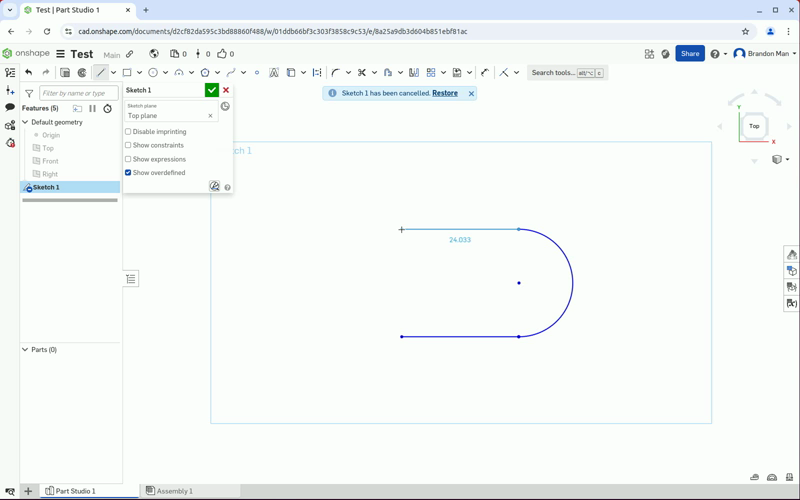
key_up(shift)
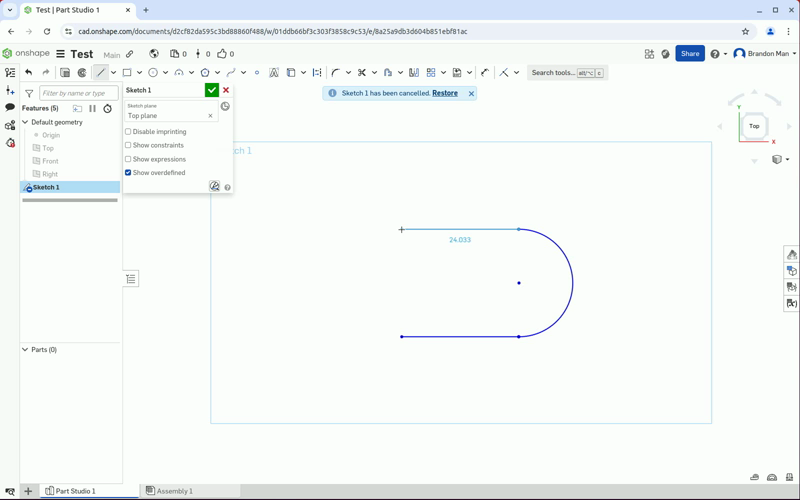
key(esc)
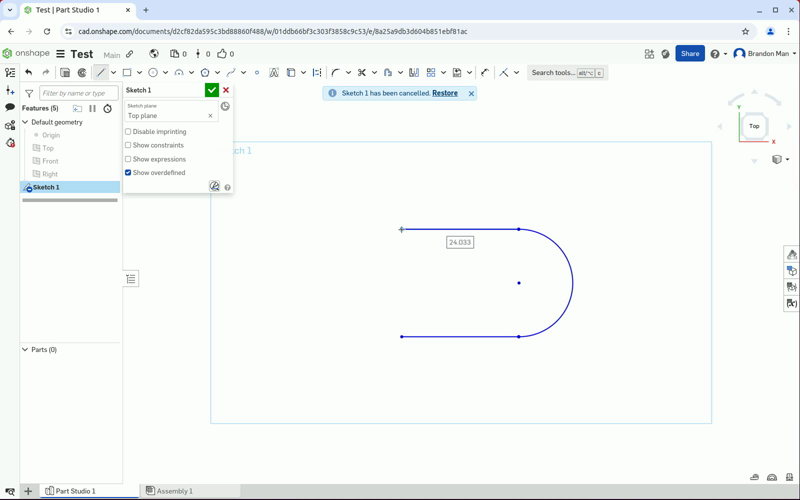
key(a)
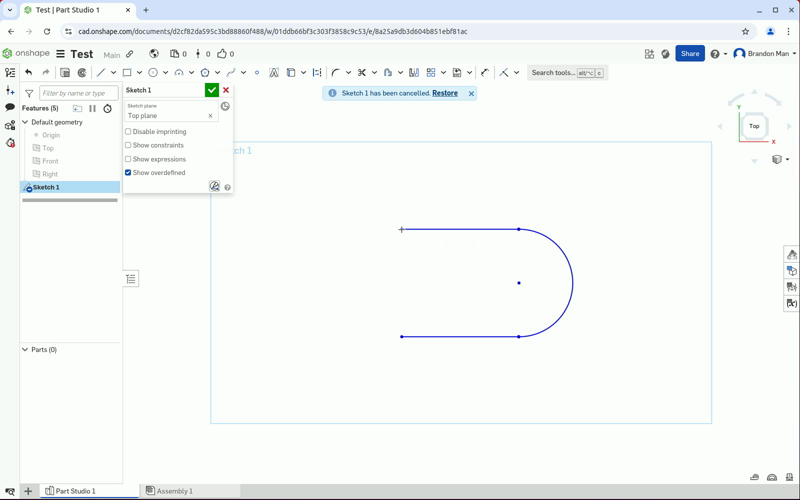
mouse_move(401, 229)
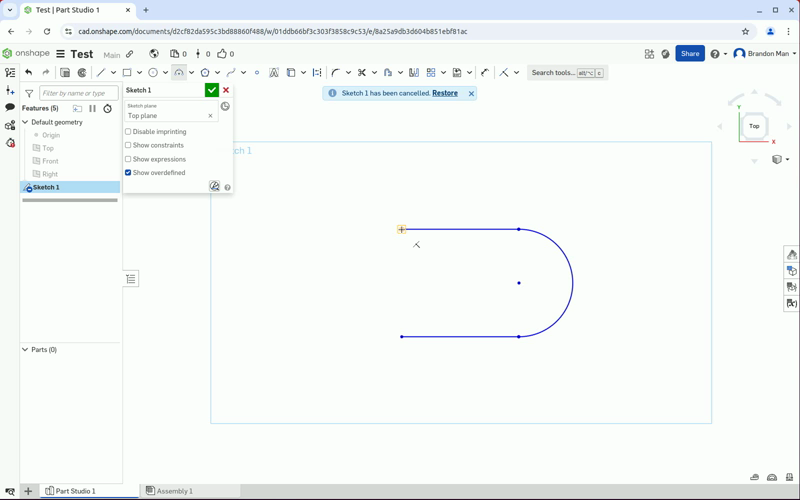
click(401, 229)
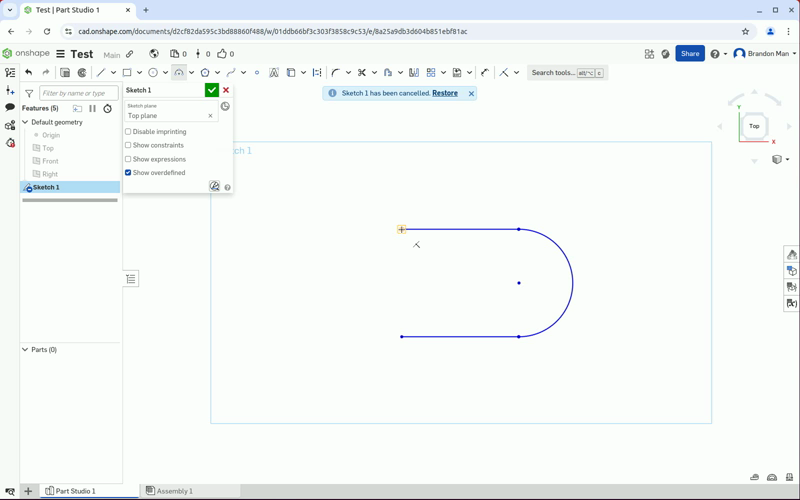
mouse_move(401, 336)
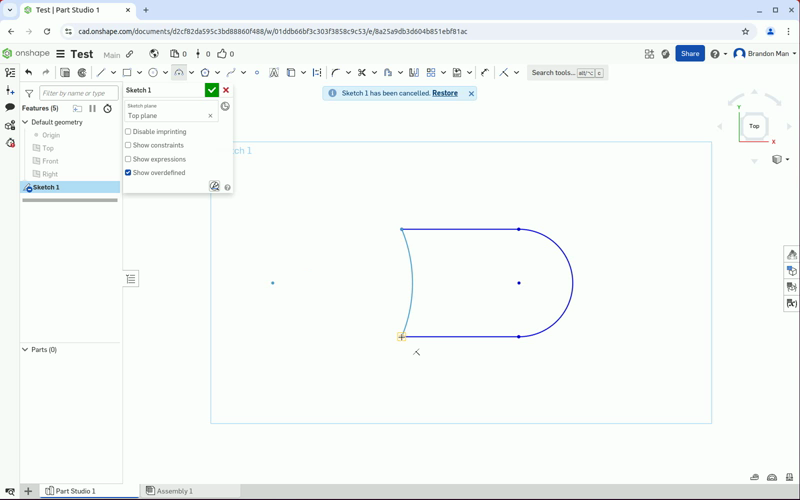
click(401, 336)
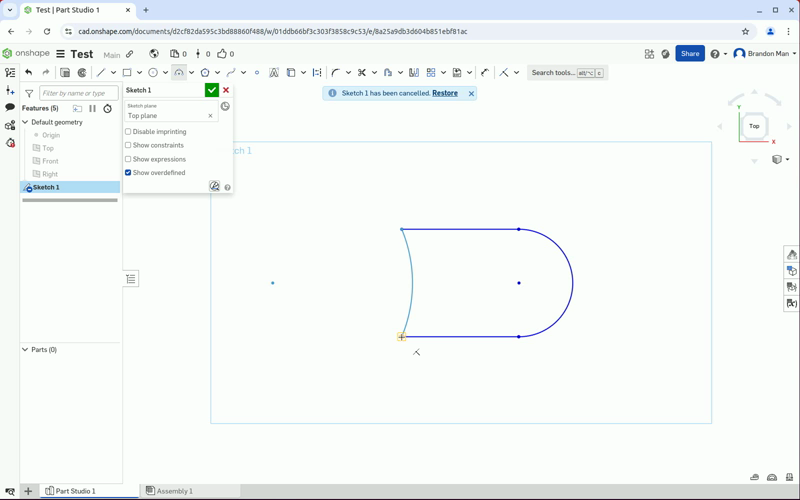
key_down(shift)
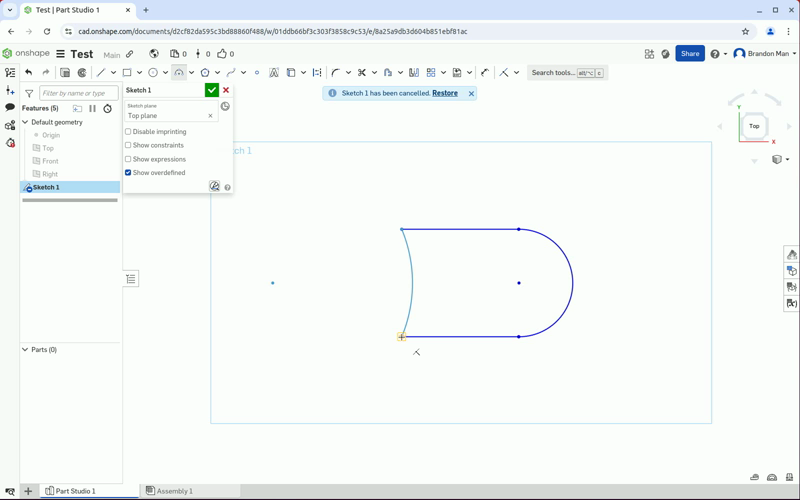
mouse_move(348, 282)
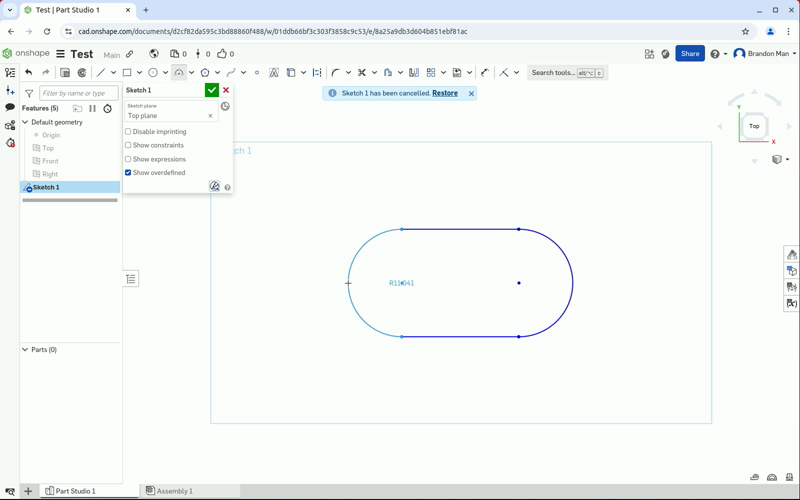
click(348, 282)
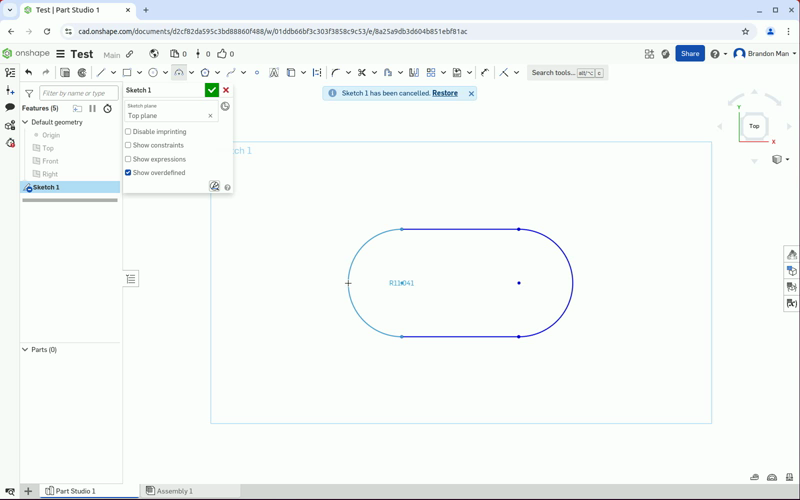
key_up(shift)
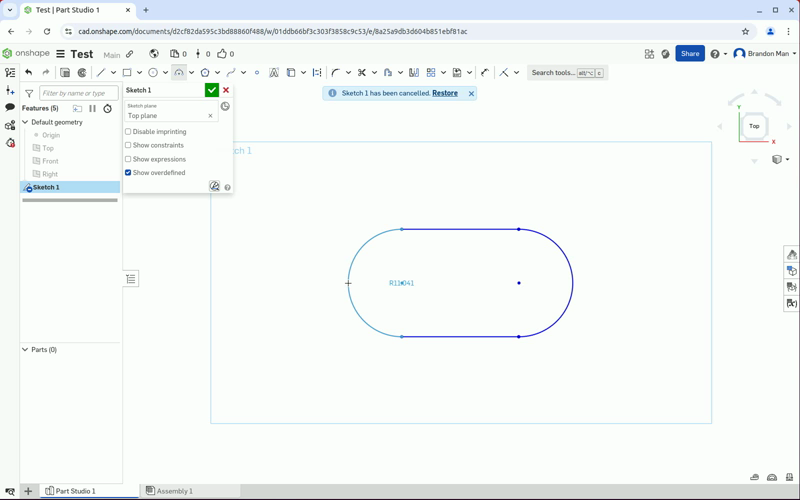
key(esc)
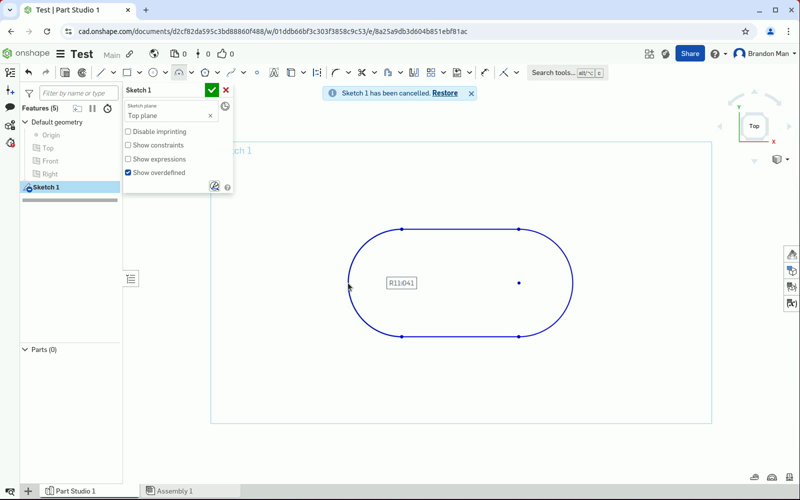
key(c)
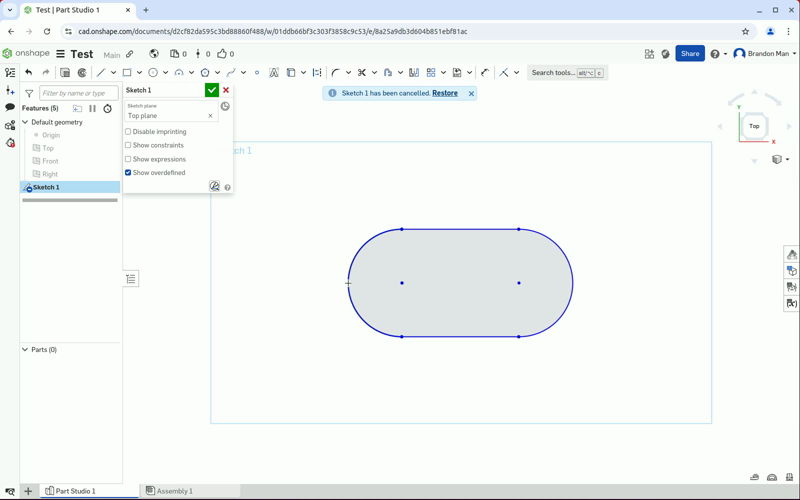
key_down(shift)
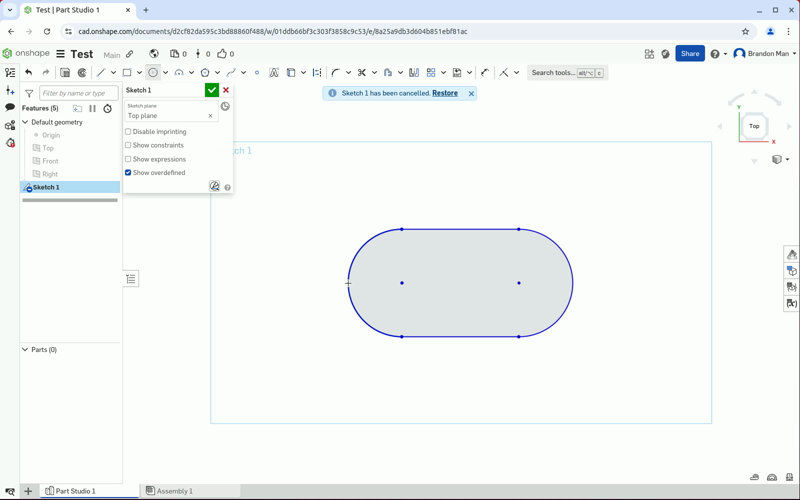
mouse_move(425, 282)
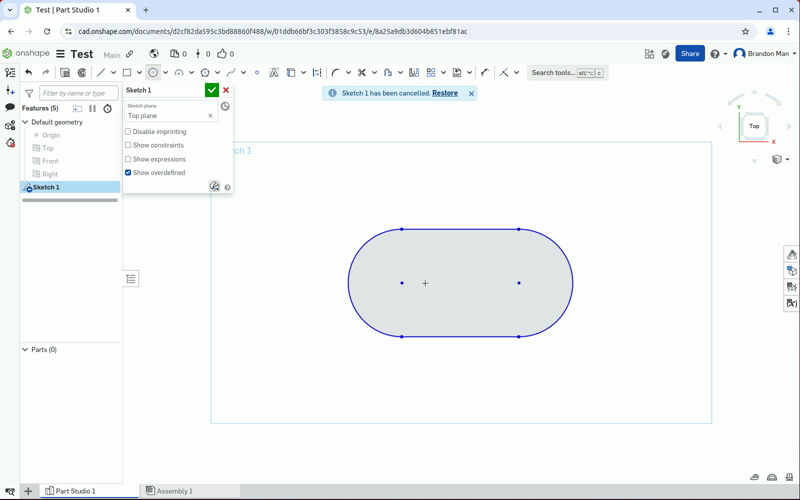
click(425, 282)
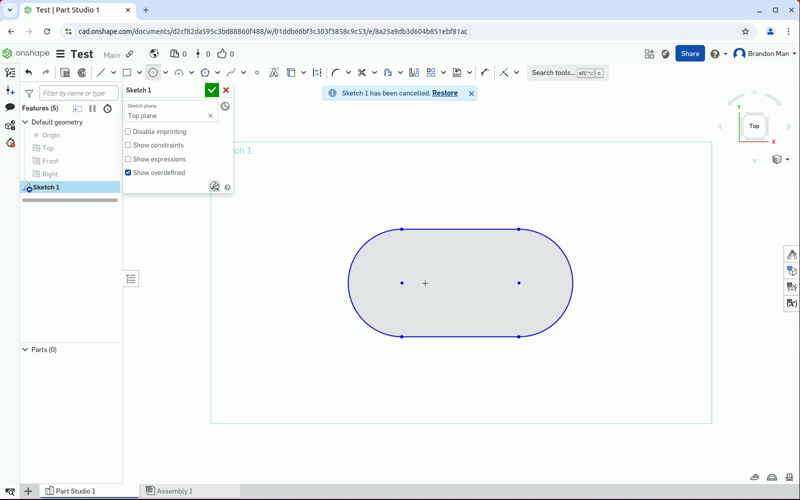
key_up(shift)
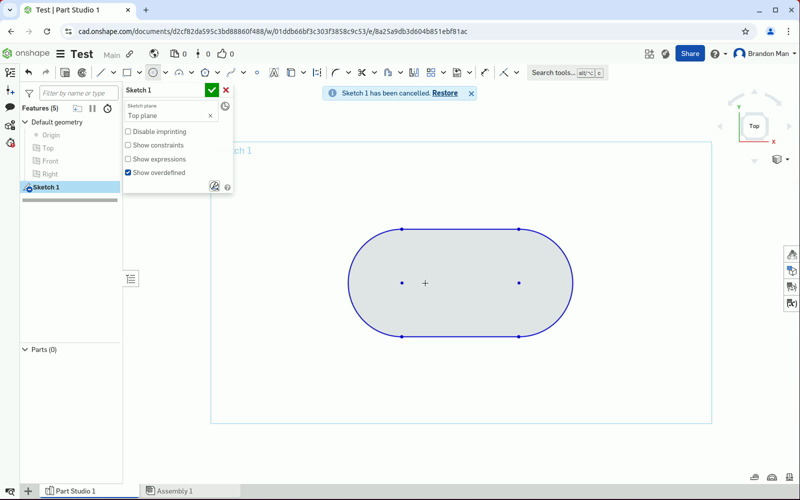
mouse_move(448, 282)
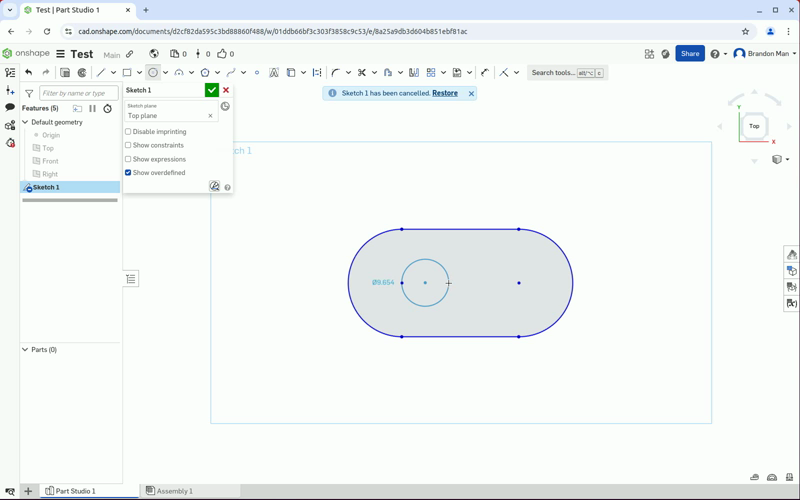
click(448, 282)
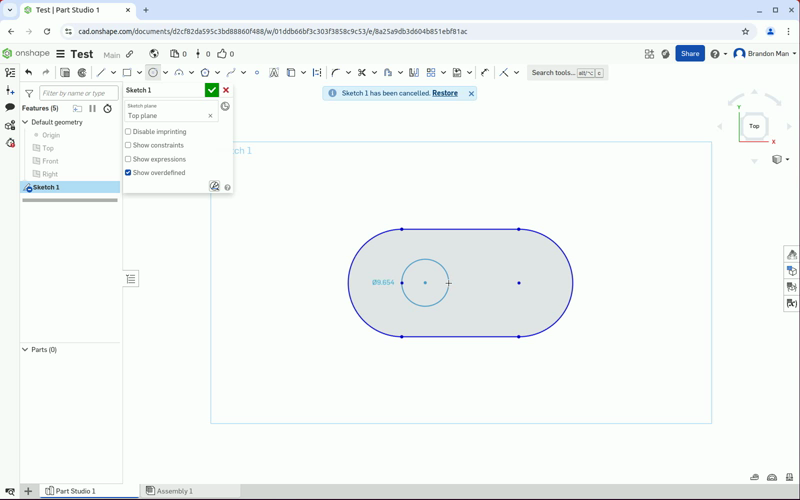
key(esc)
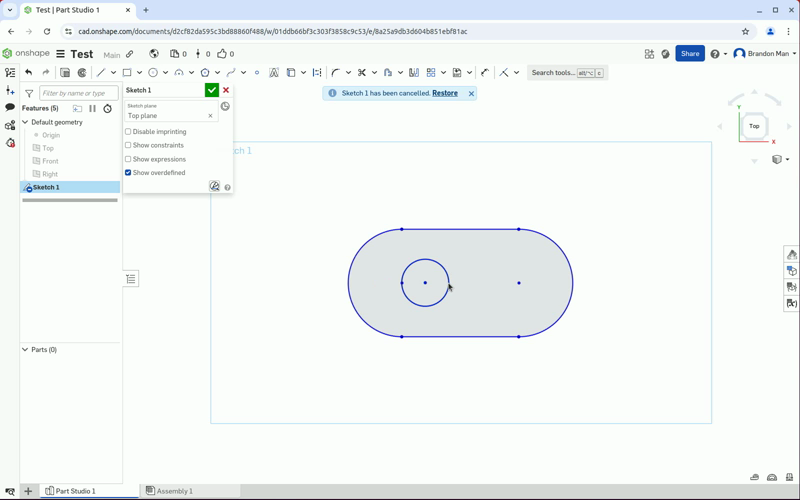
mouse_move(506, 262)
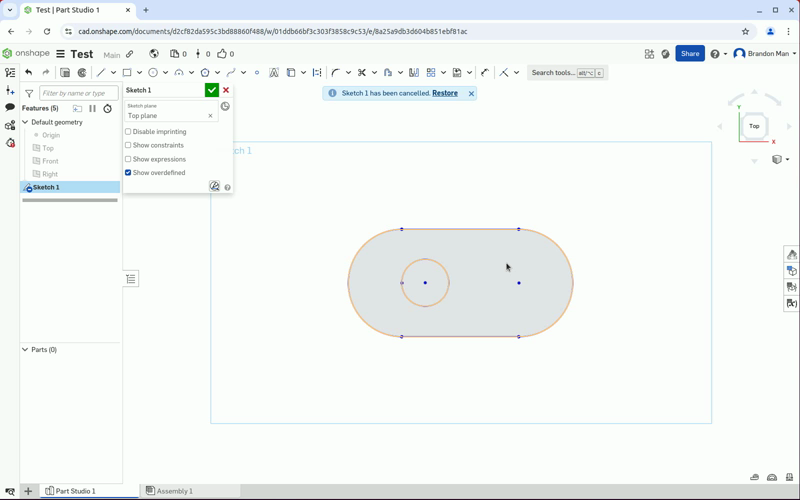
click(506, 262)
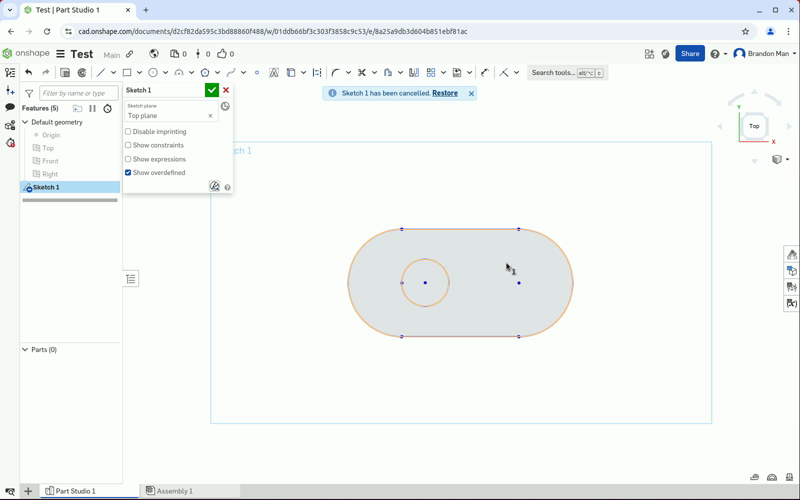
mouse_move(73, 352)
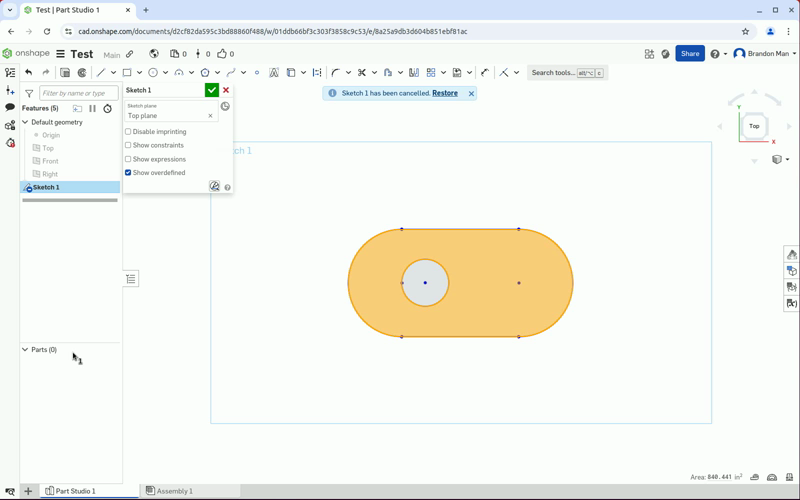
key(shift+y)
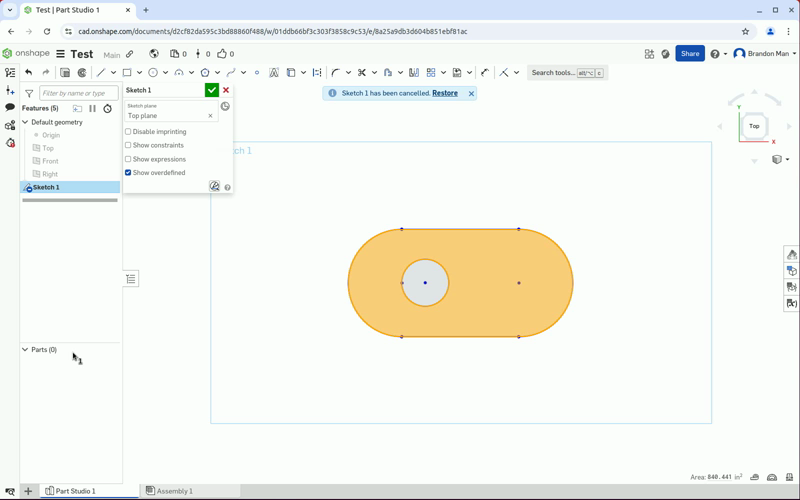
key(shift+e)
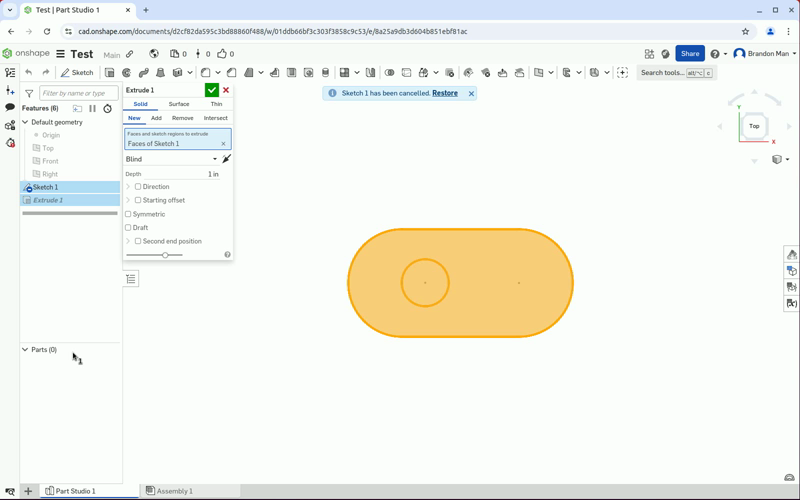
mouse_move(143, 106)
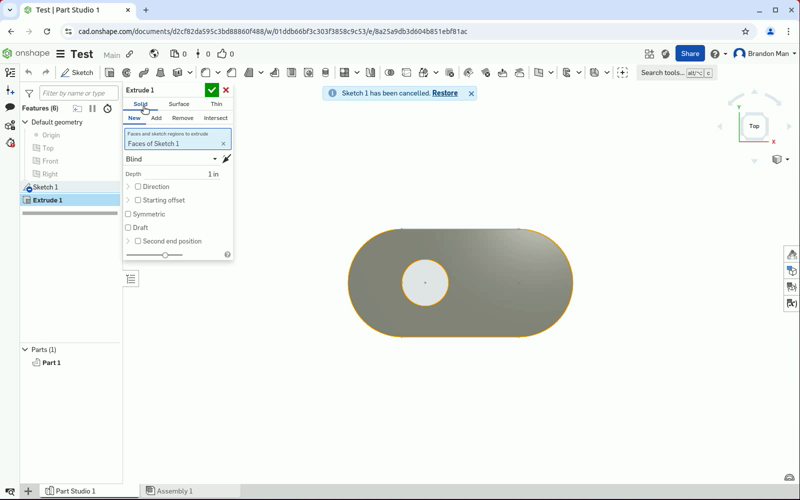
click(143, 106)
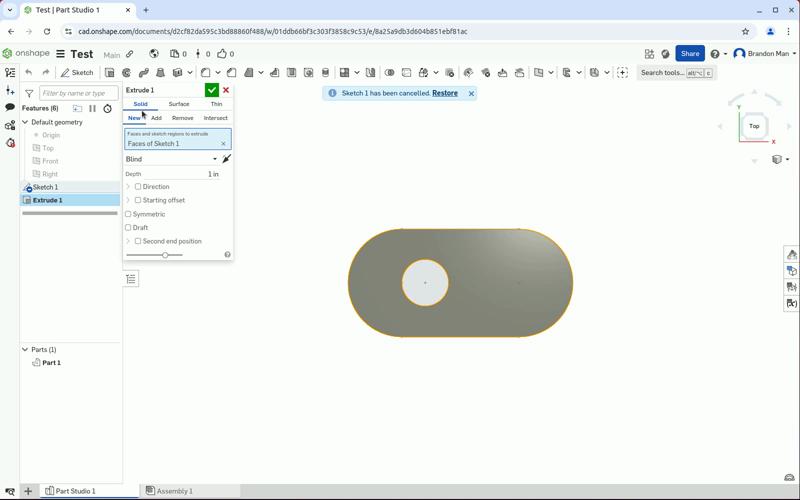
mouse_move(137, 120)
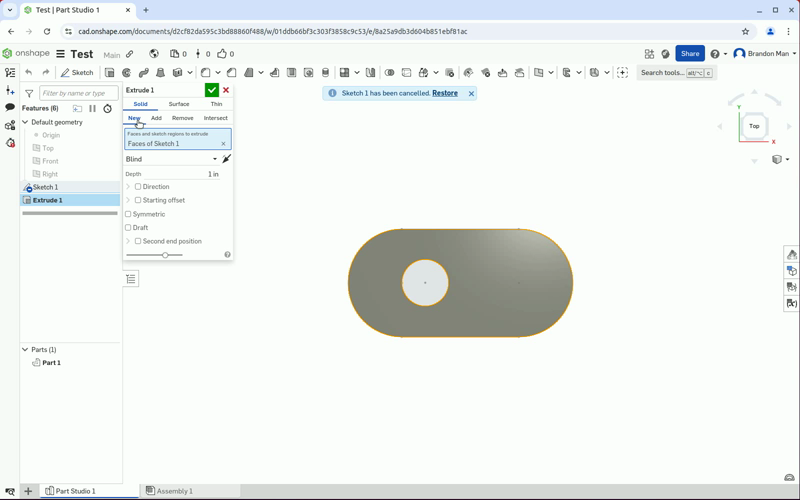
click(137, 120)
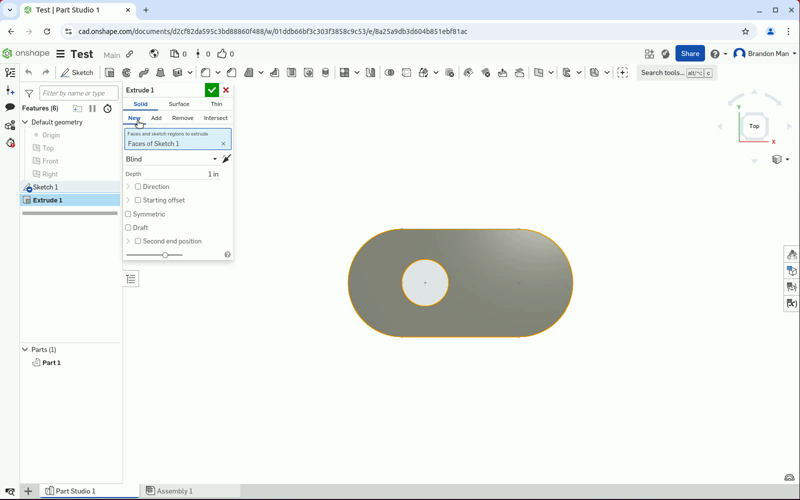
key(tab, 4)
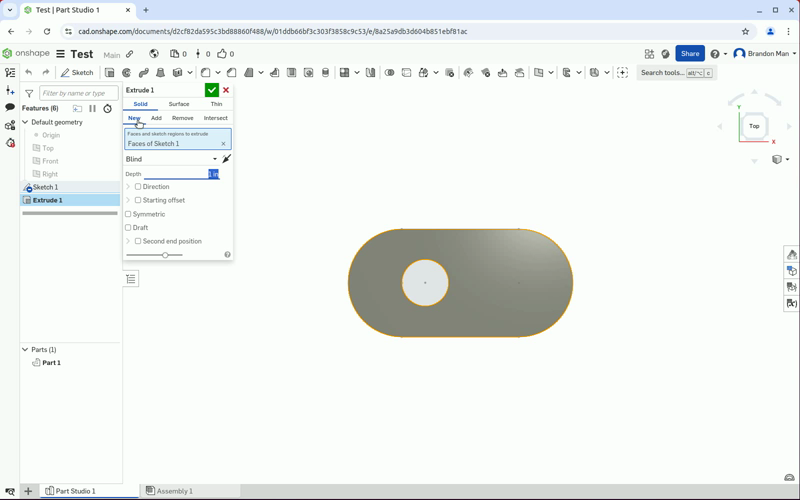
text(5.536)
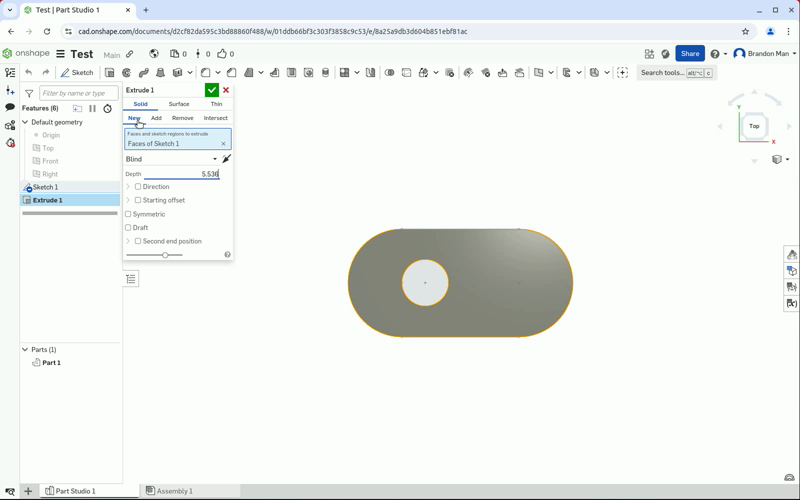
key(enter)
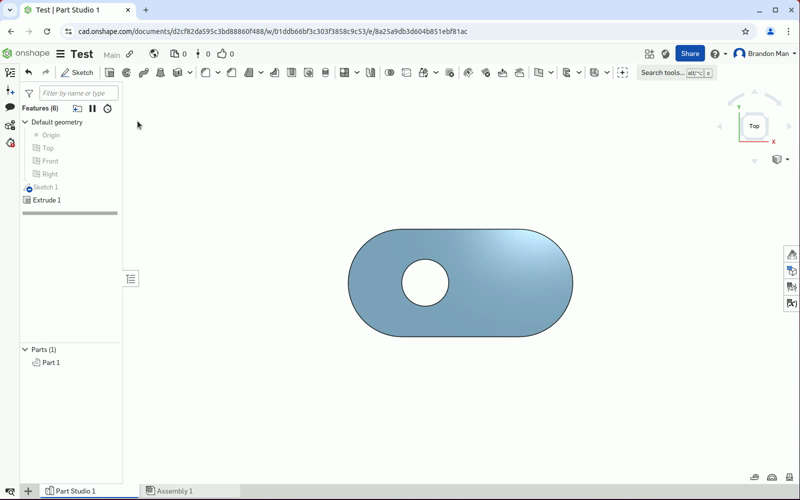
key(shift+h)
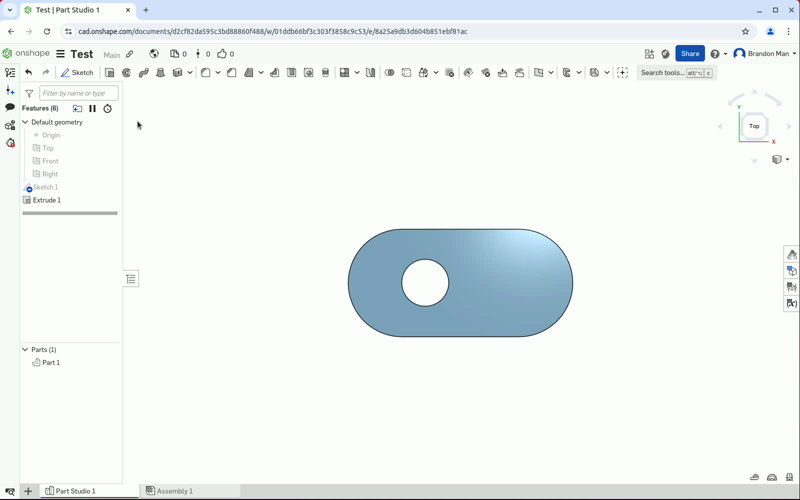
key(shift+h)
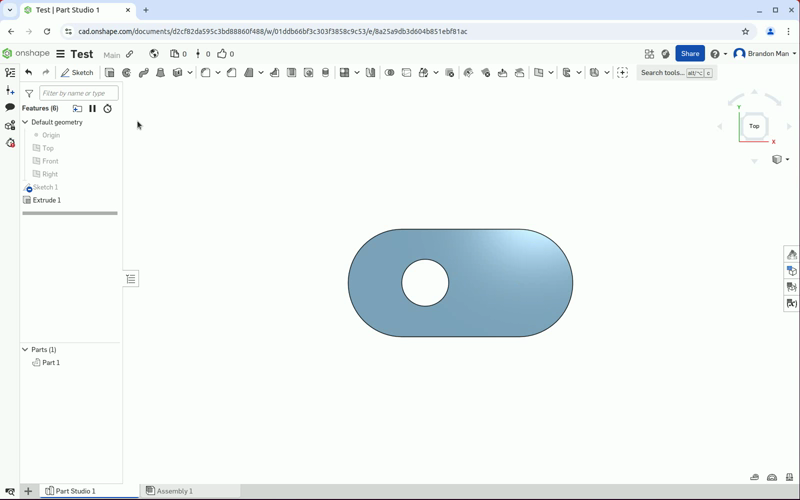
mouse_move(73, 189)
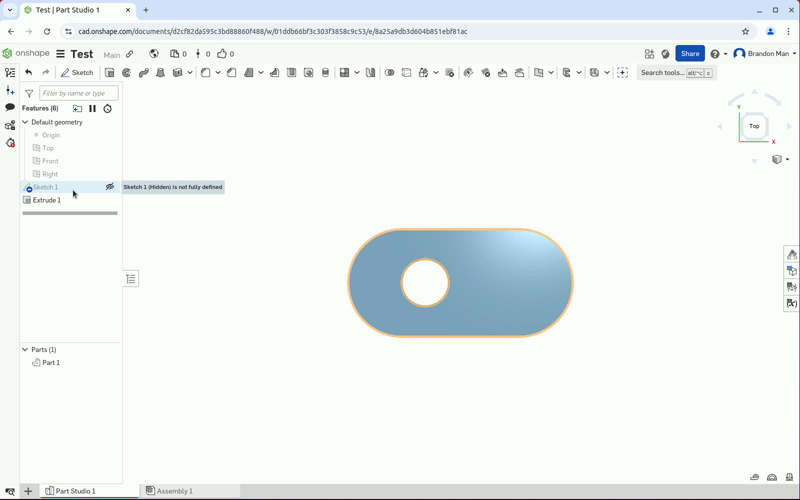
click(73, 189)
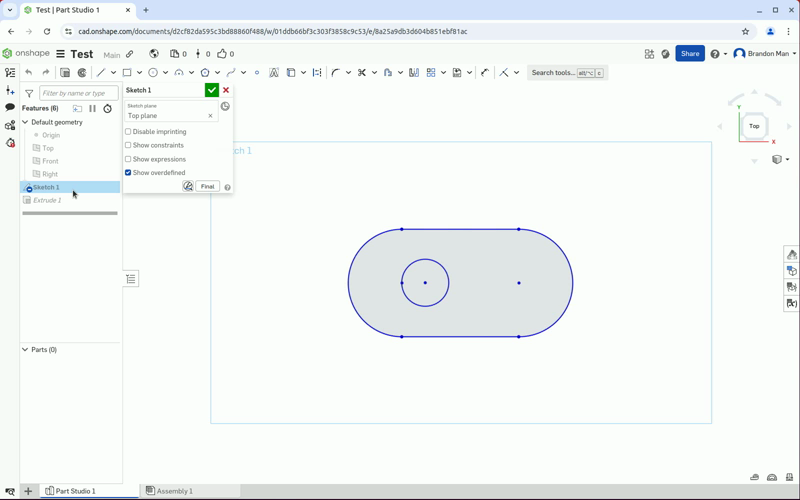
mouse_move(229, 92)
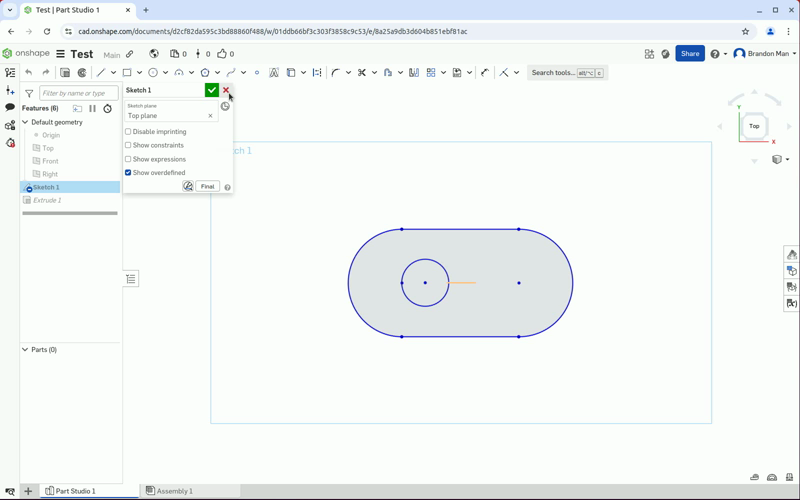
click(229, 92)
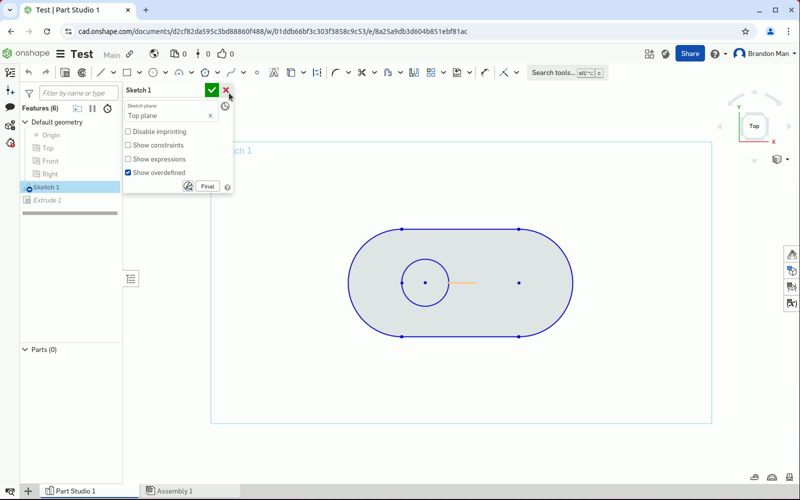
key(shift+s)
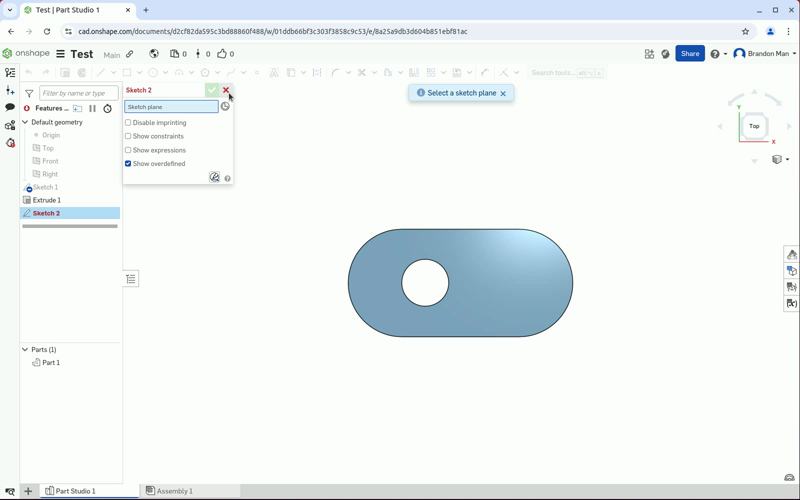
mouse_move(73, 150)
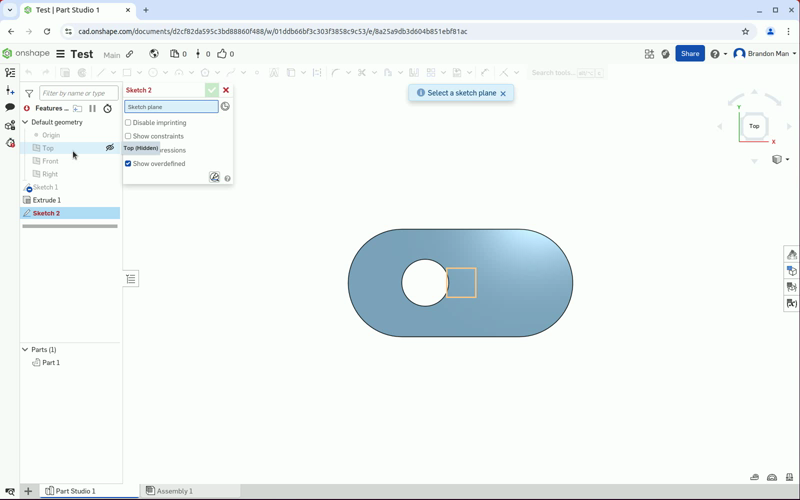
click(73, 150)
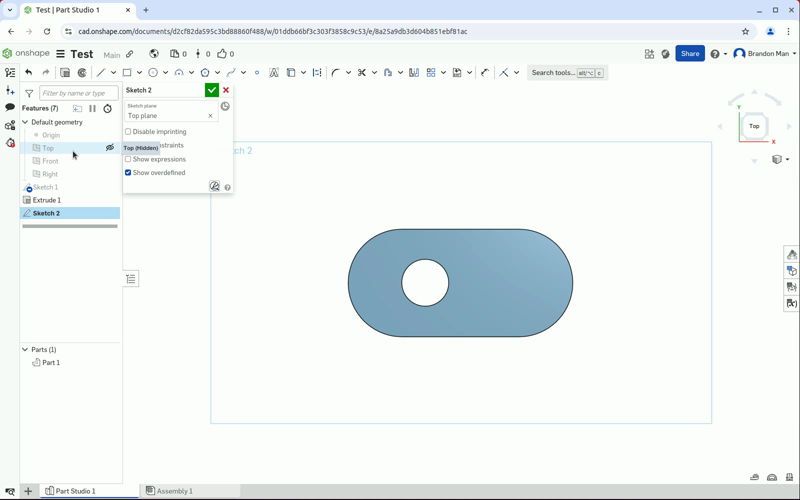
mouse_move(73, 352)
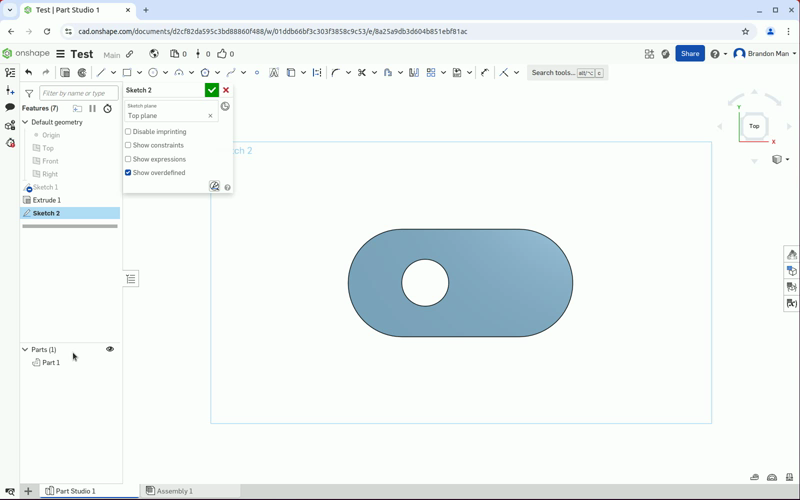
key(y)
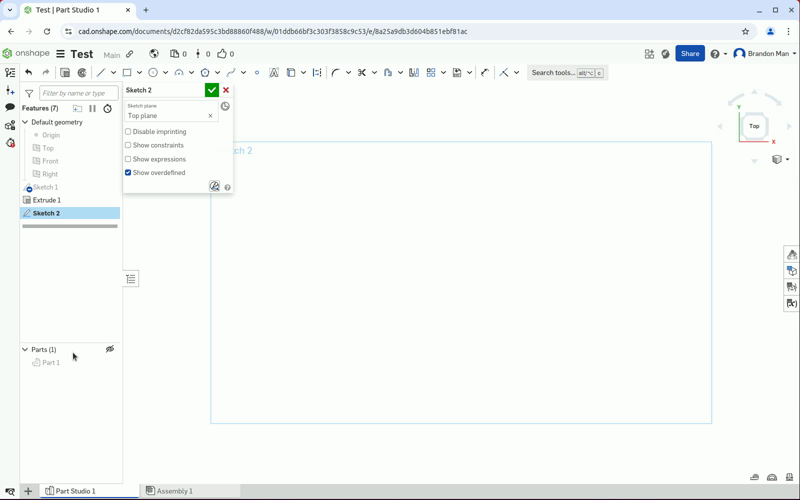
key(c)
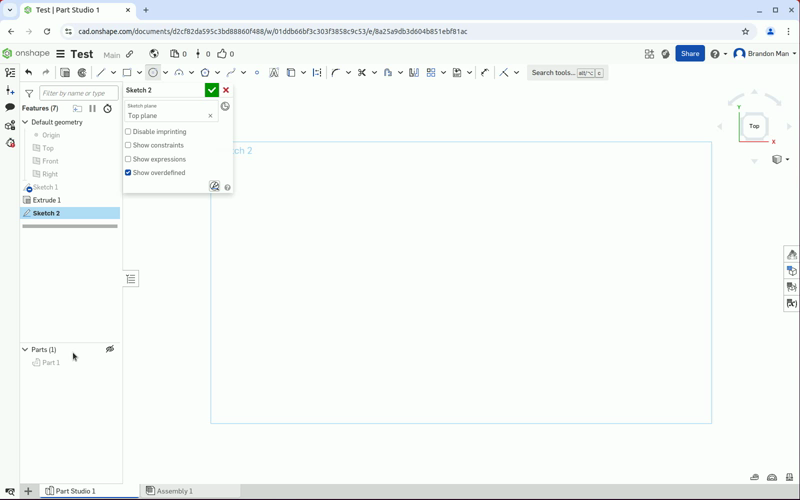
key_down(shift)
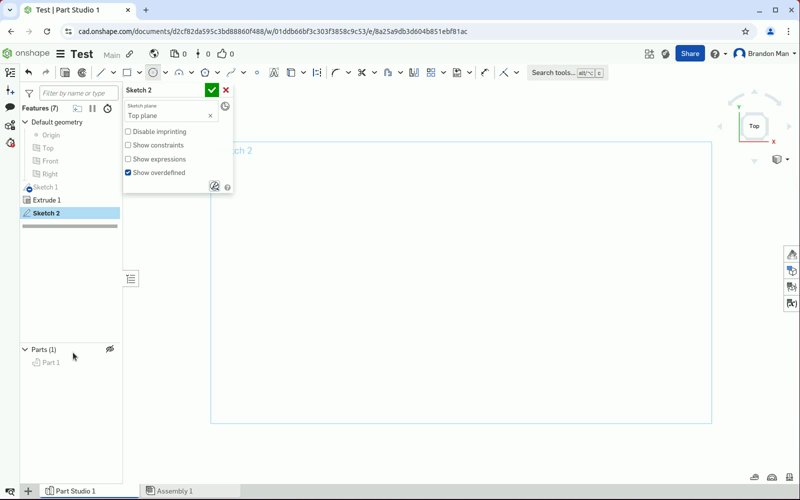
mouse_move(425, 282)
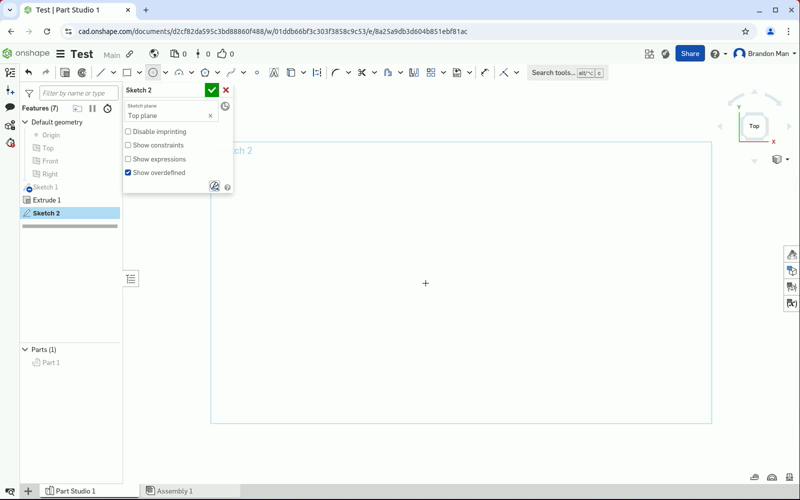
click(425, 282)
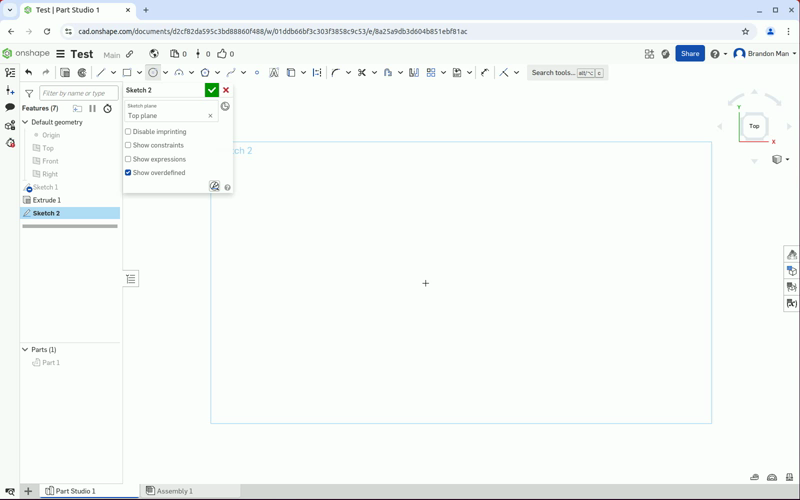
key_up(shift)
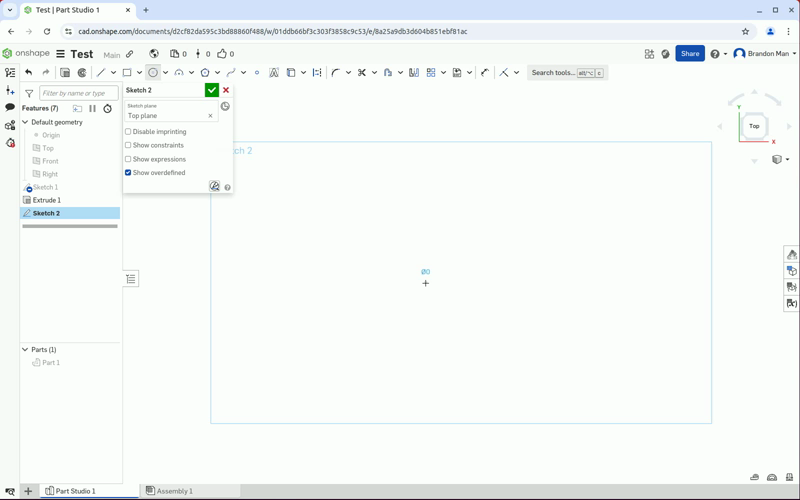
mouse_move(448, 282)
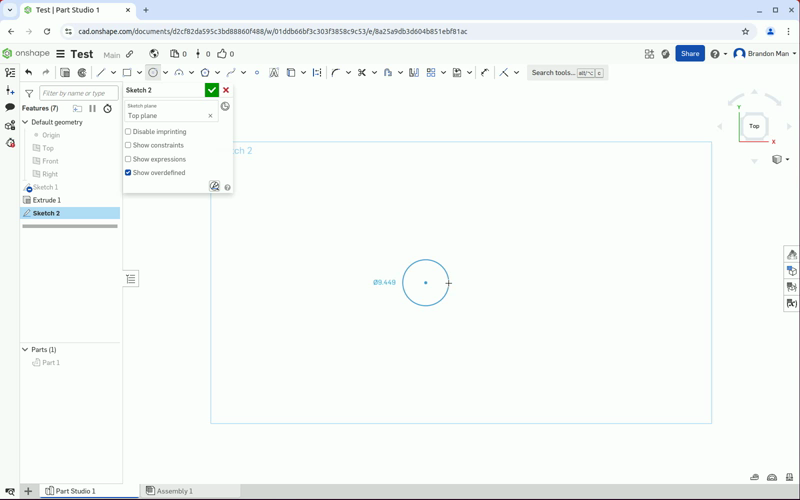
click(448, 282)
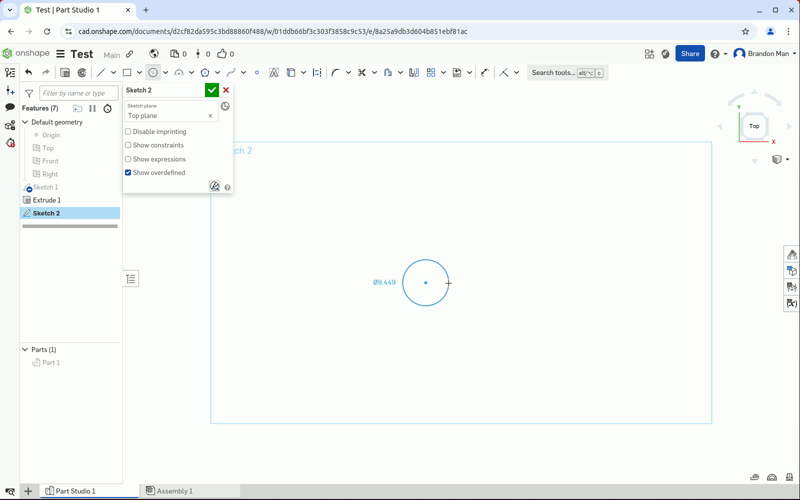
key(esc)
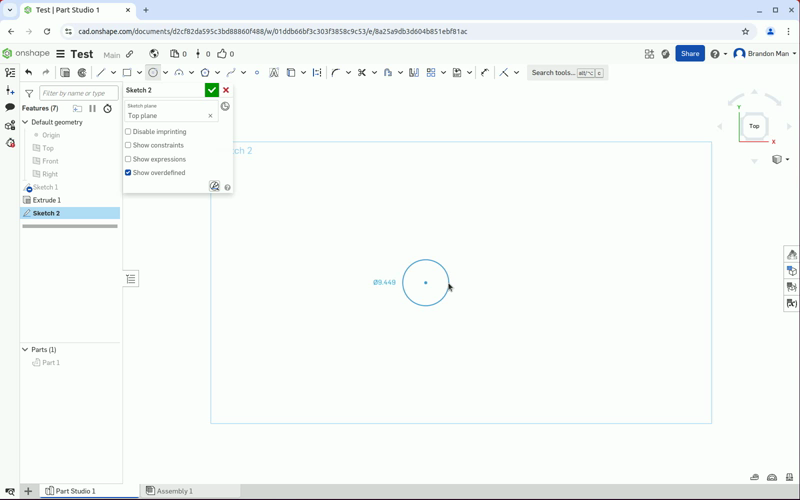
mouse_move(441, 284)
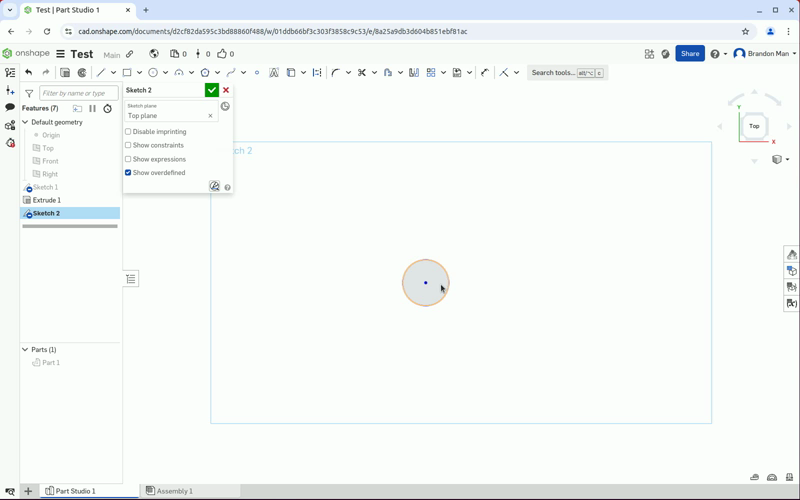
scroll(6)
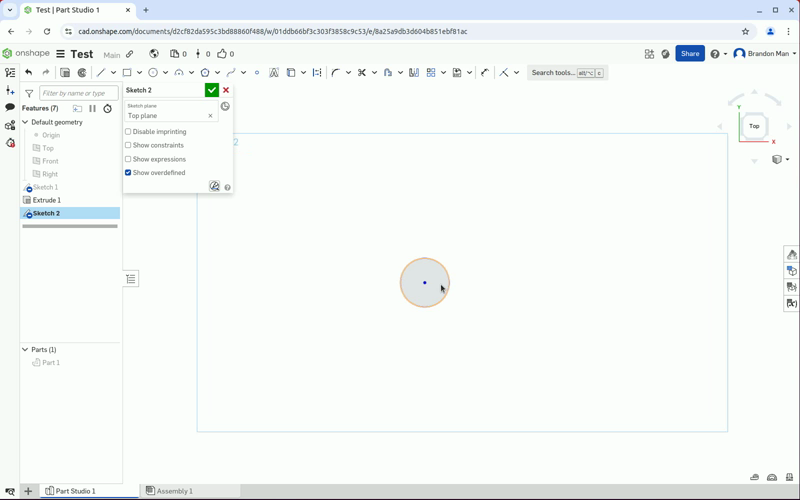
scroll(6)
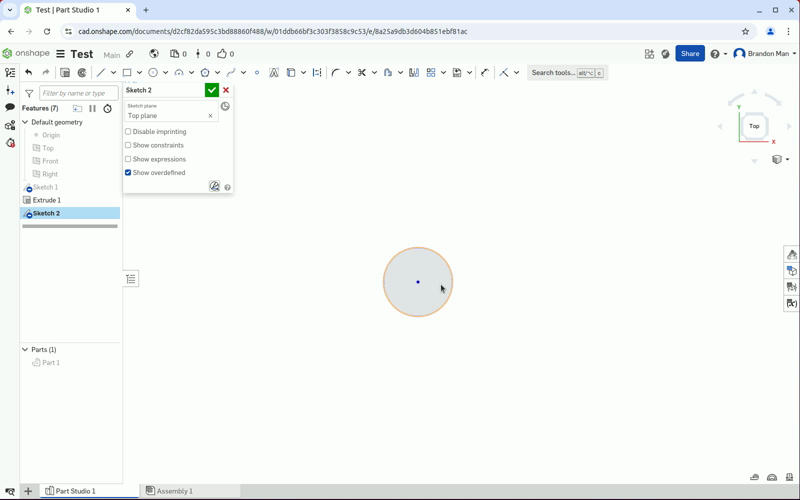
scroll(6)
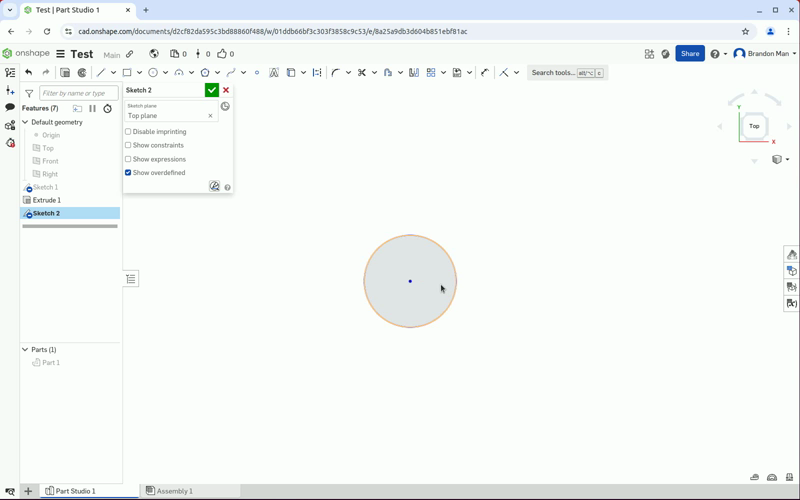
scroll(6)
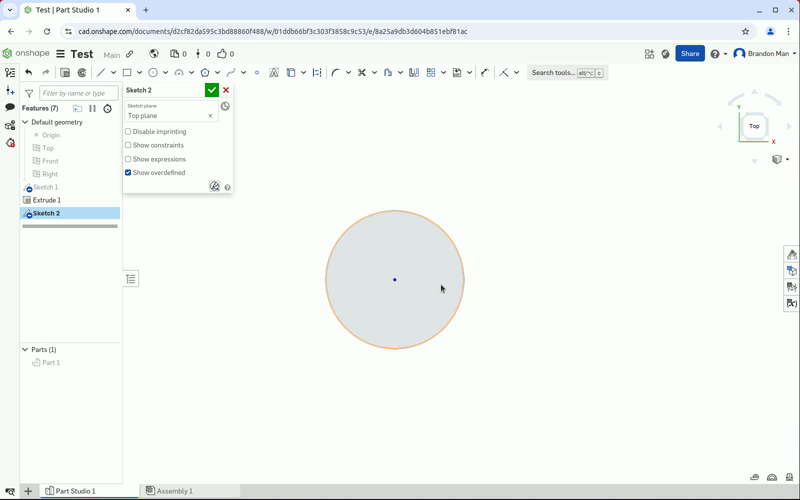
scroll(6)
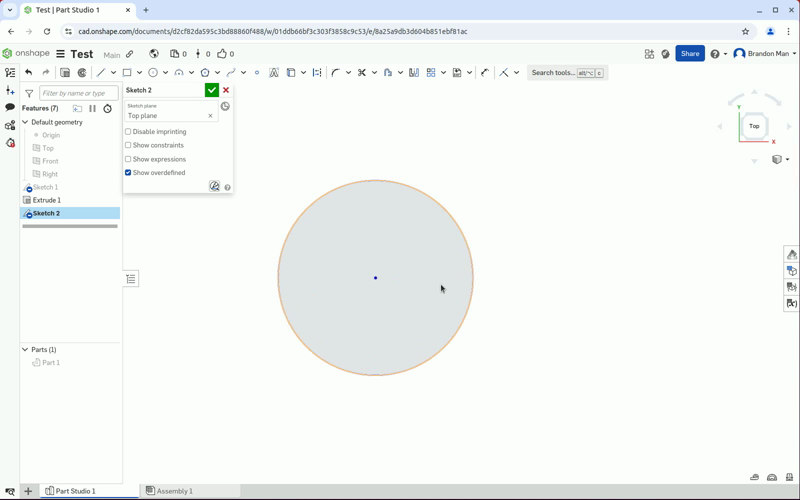
scroll(6)
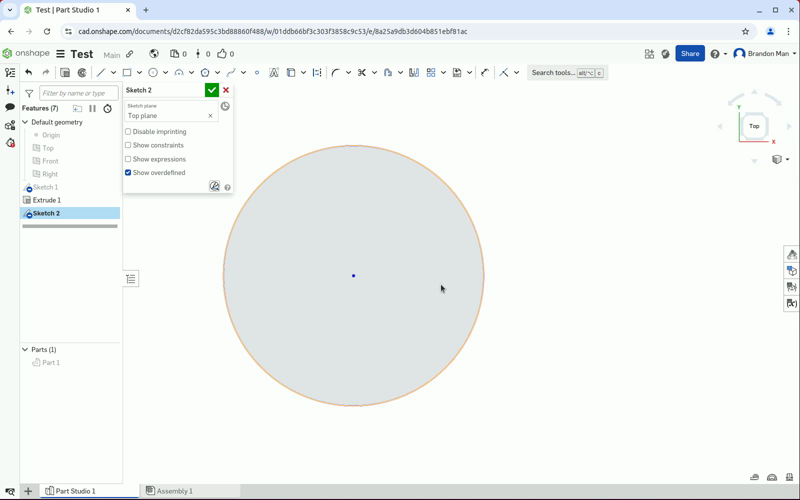
scroll(6)
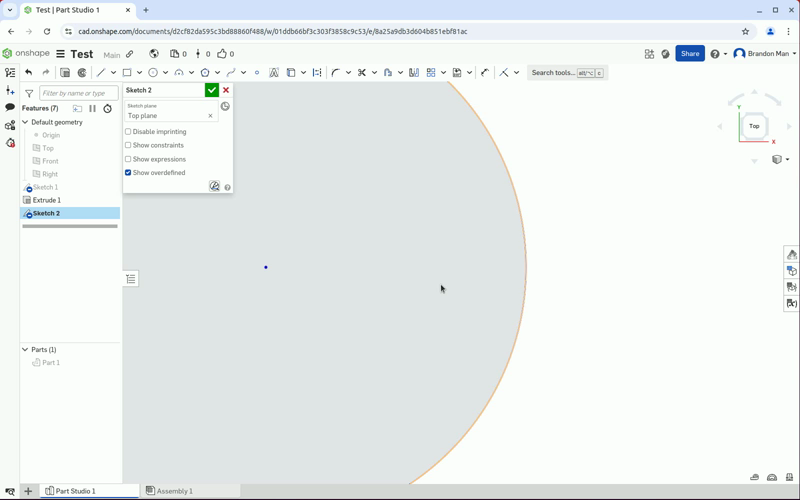
click(441, 284)
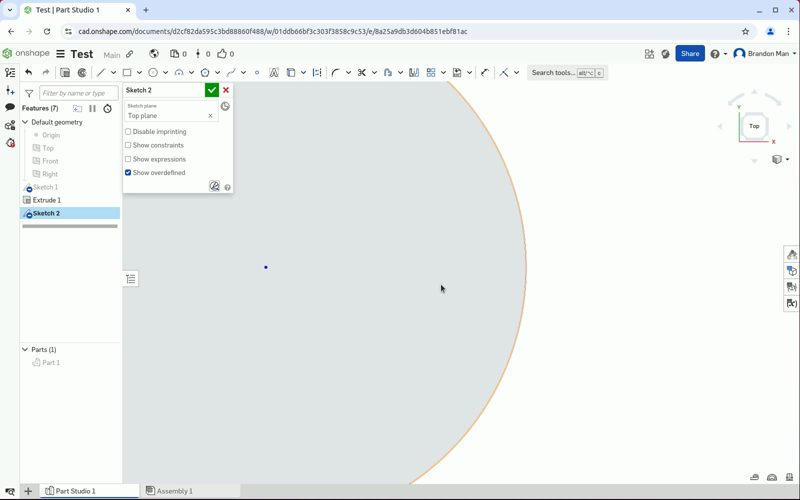
scroll(-6)
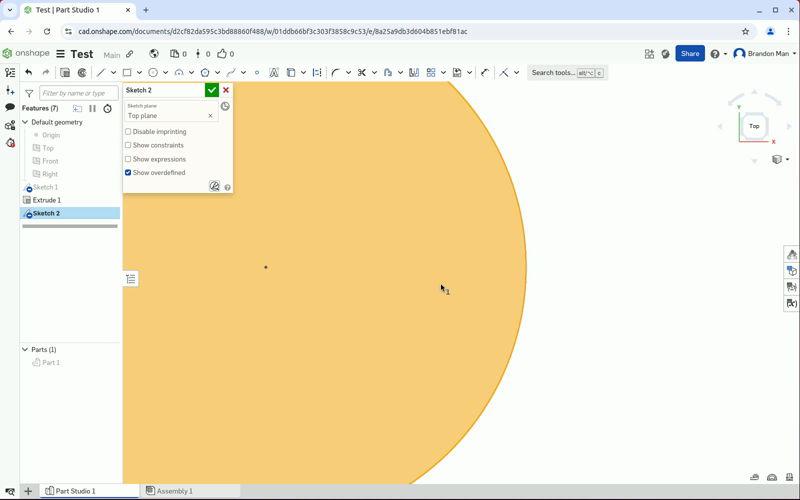
scroll(-6)
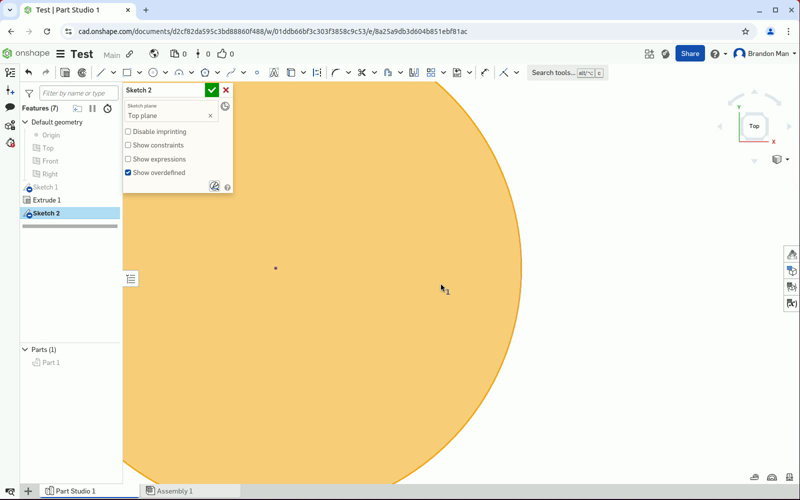
scroll(-6)
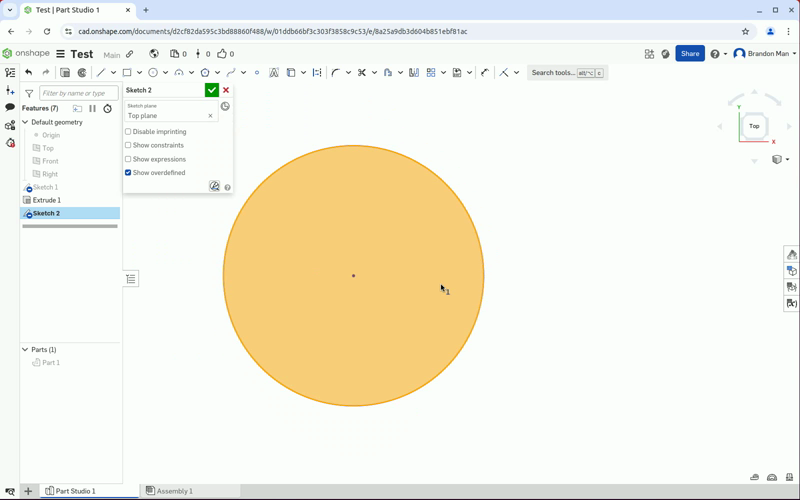
scroll(-6)
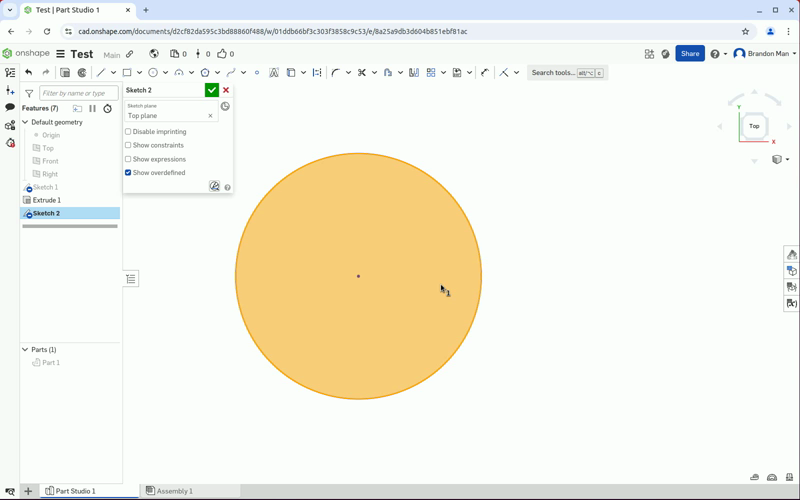
scroll(-6)
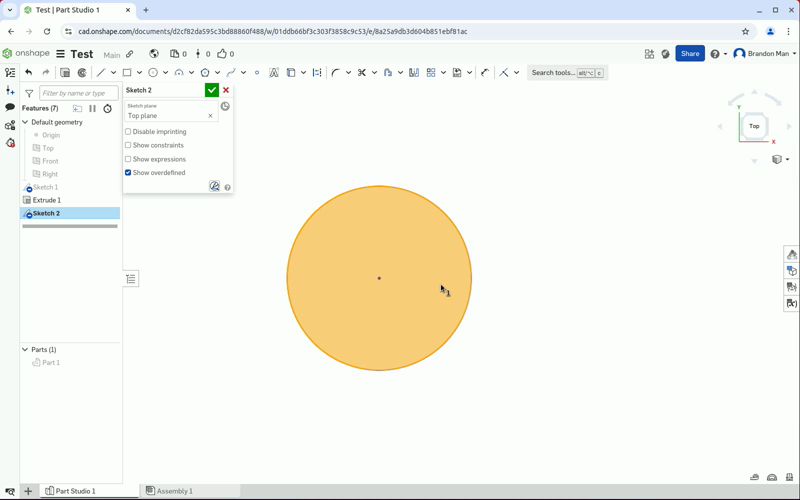
scroll(-6)
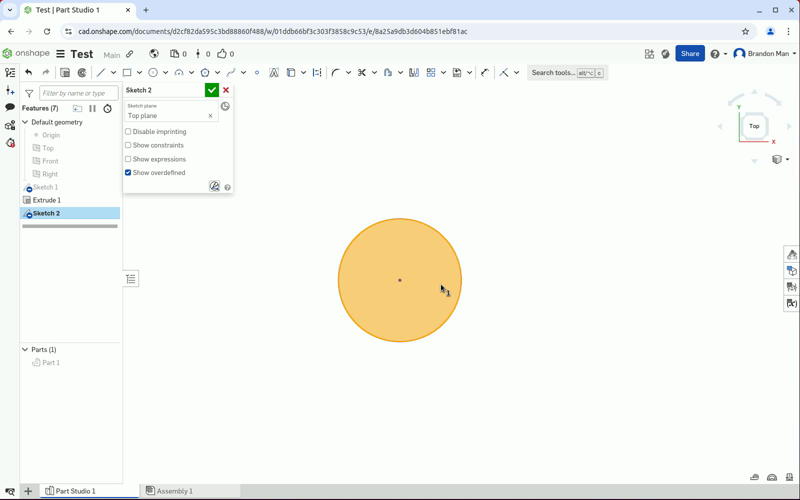
scroll(-6)
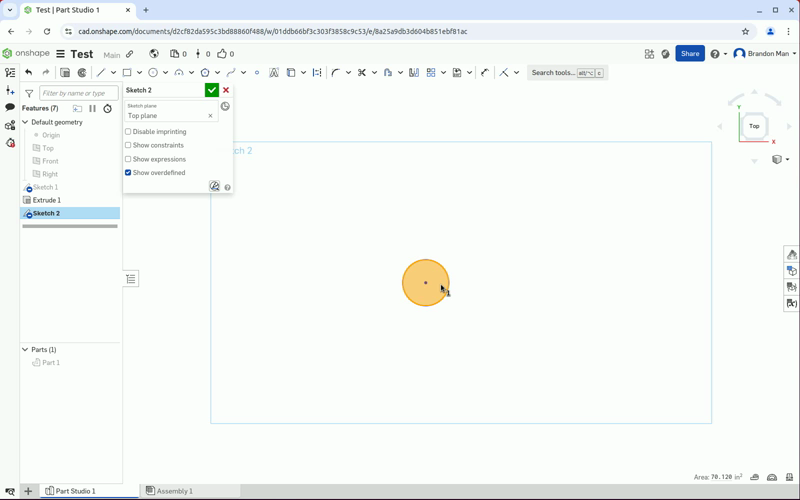
mouse_move(73, 352)
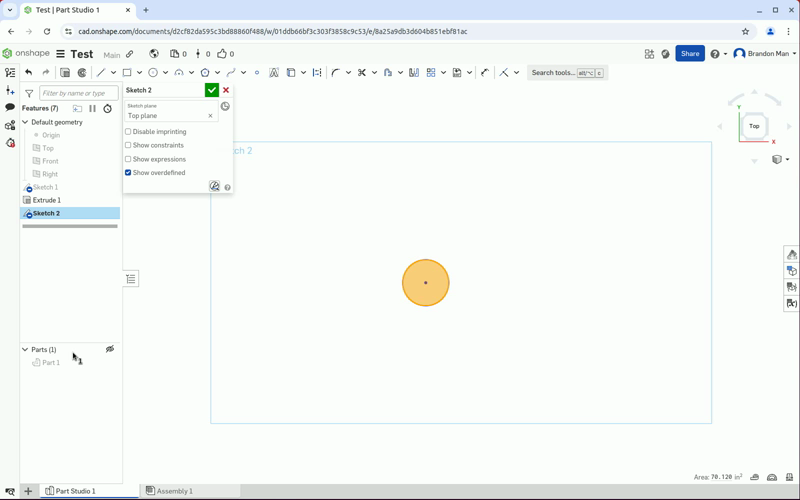
key(shift+y)
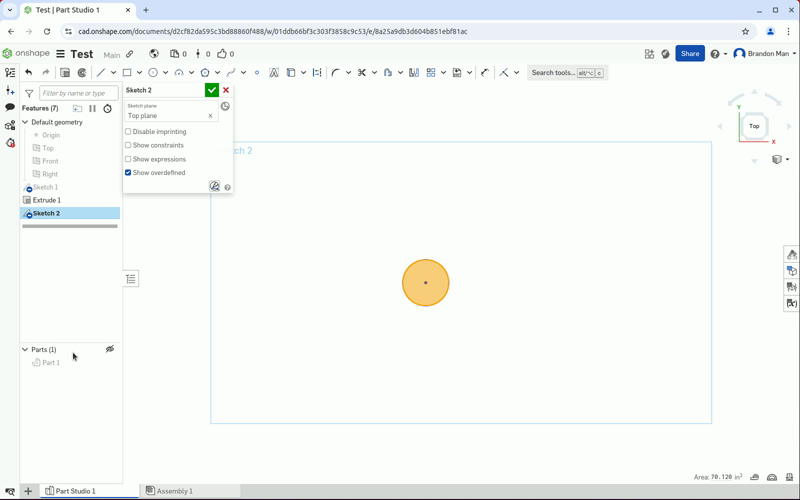
key(shift+e)
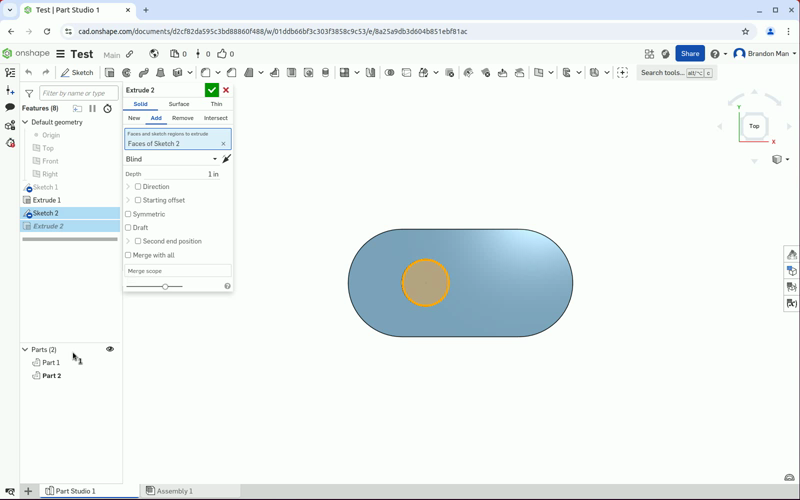
mouse_move(143, 106)
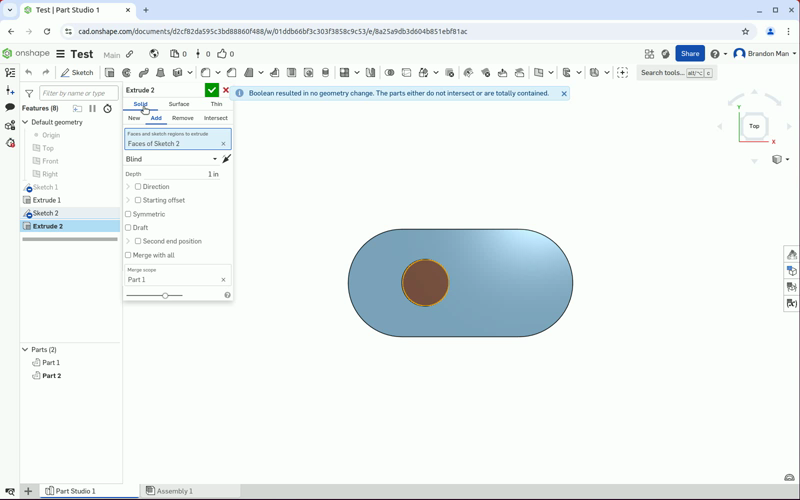
click(143, 106)
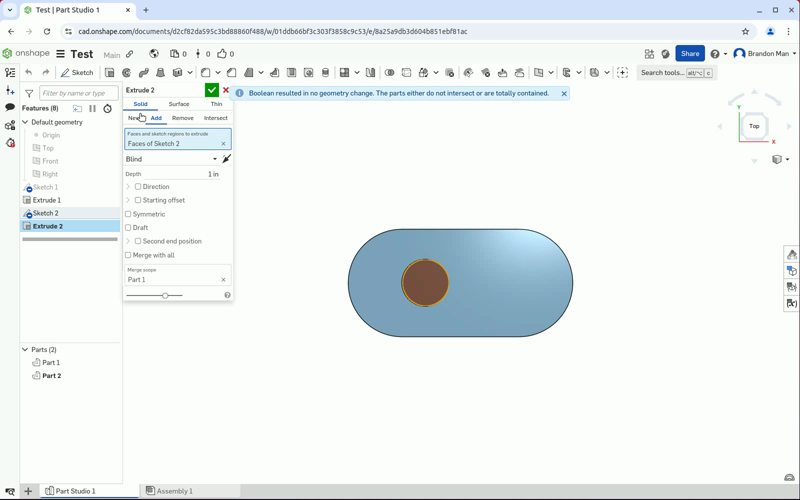
mouse_move(137, 120)
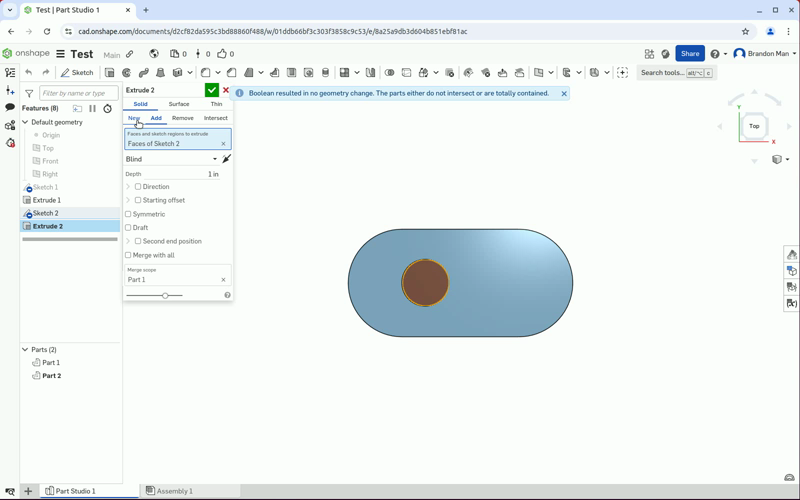
click(137, 120)
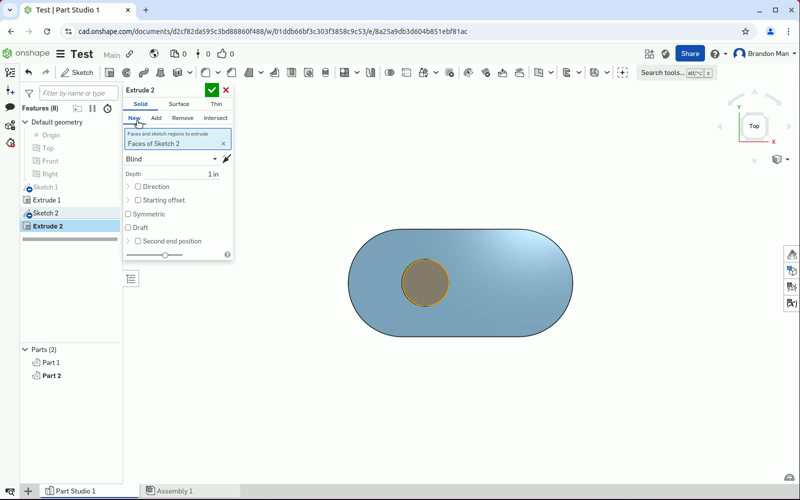
key(tab, 4)
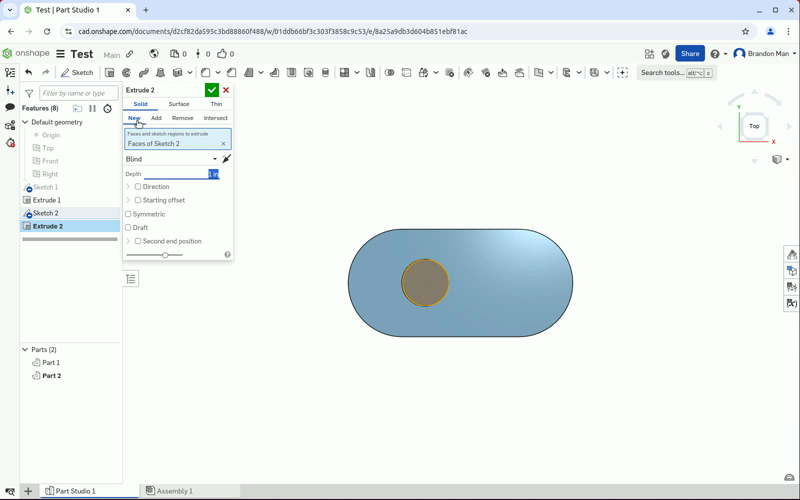
text(5.536)
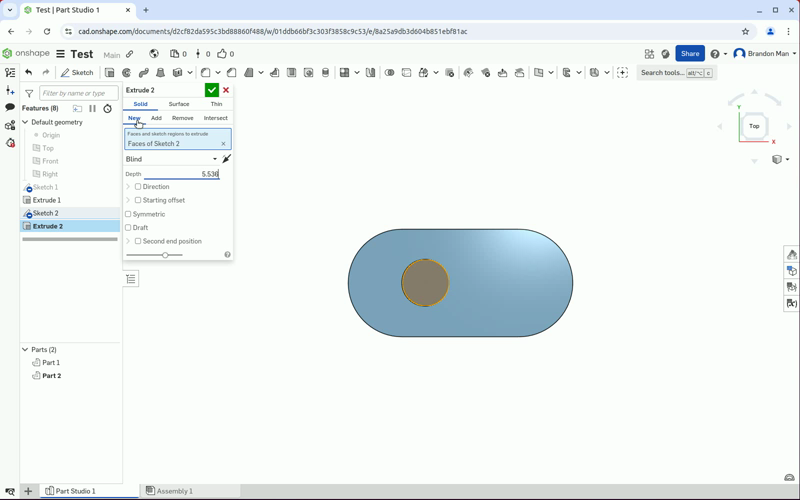
key(enter)
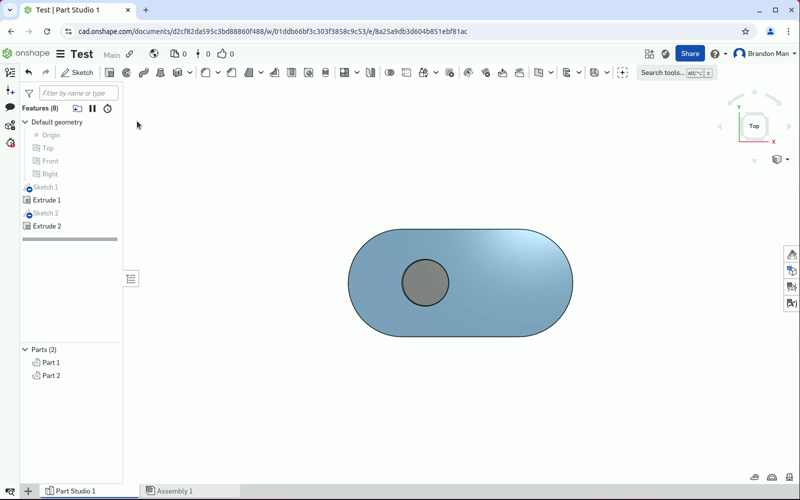
key(shift+h)
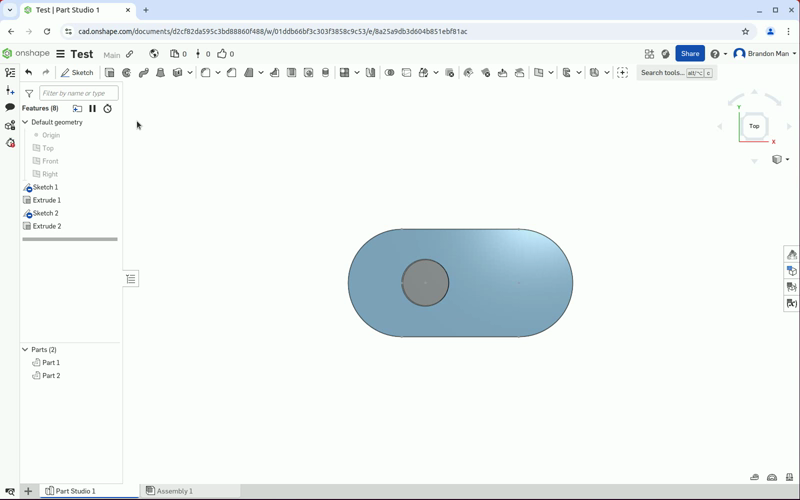
key(shift+h)
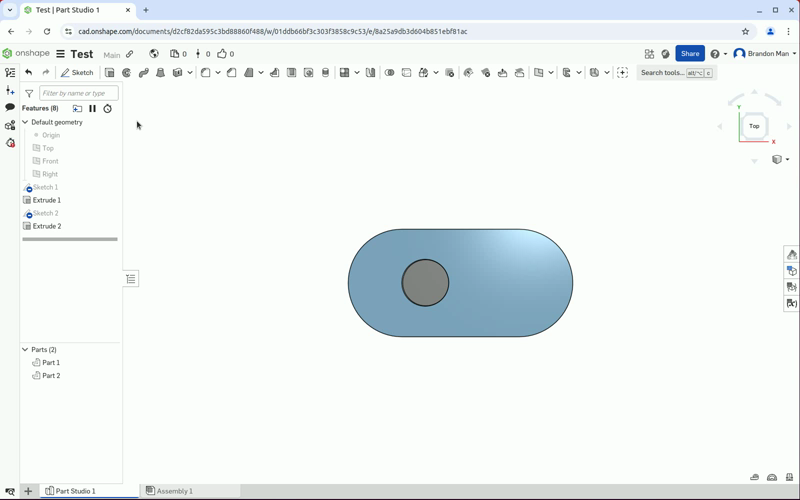
mouse_move(73, 189)
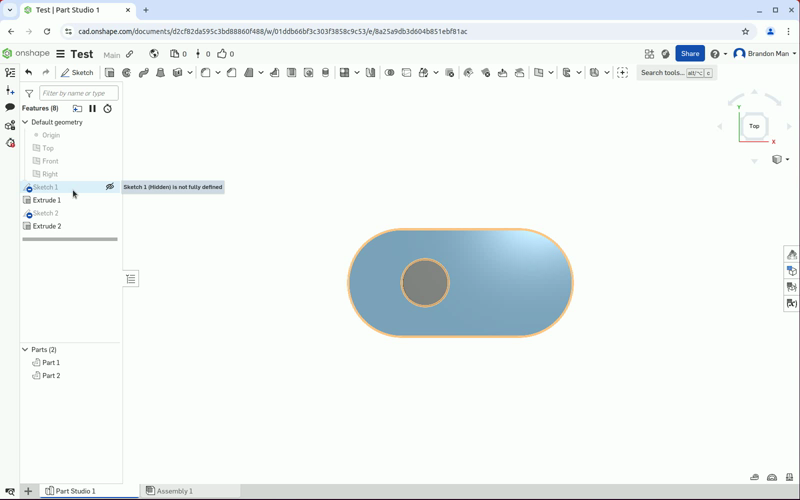
click(73, 189)
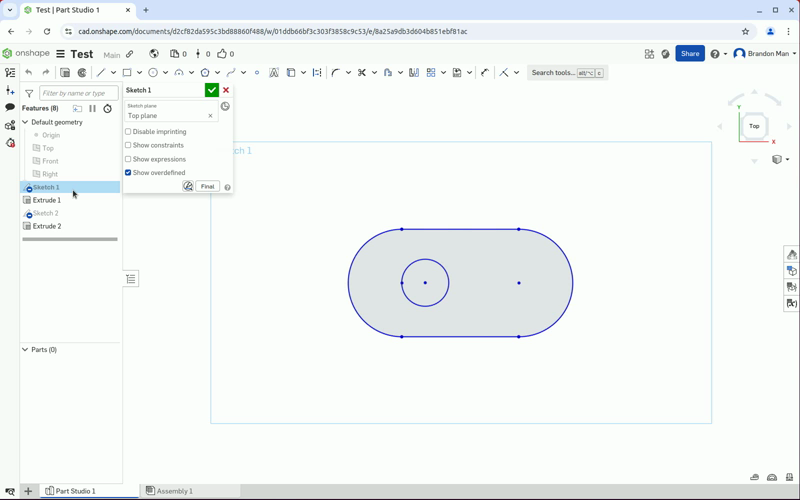
mouse_move(229, 92)
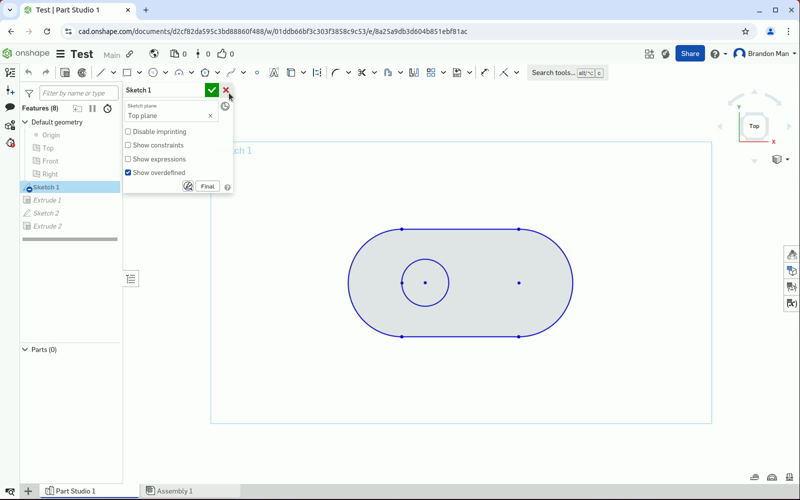
click(229, 92)
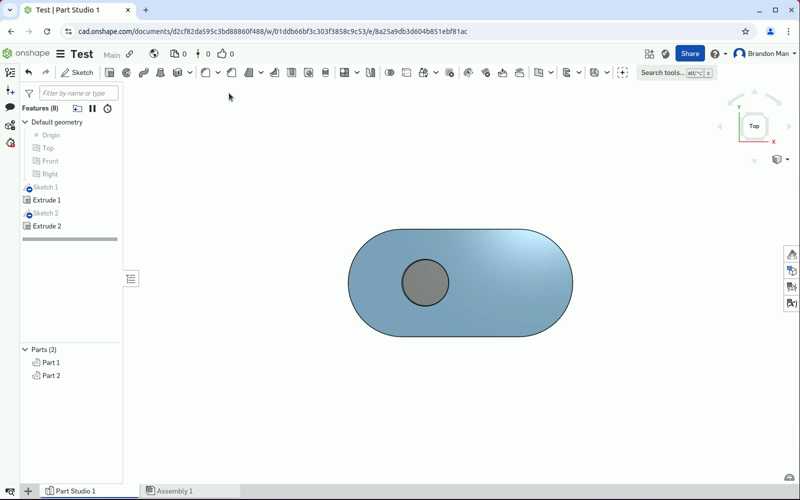
mouse_move(541, 75)
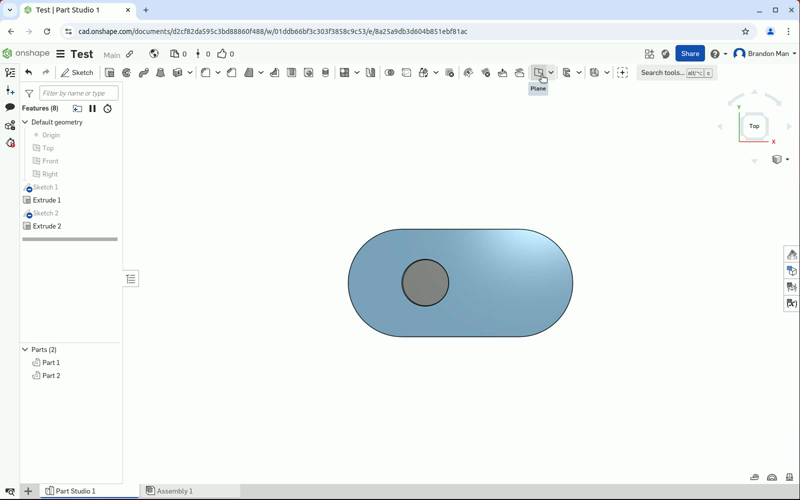
click(541, 75)
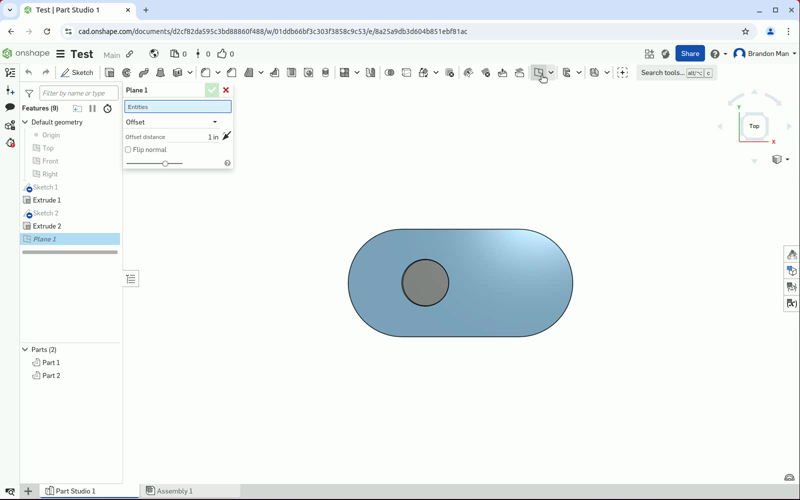
mouse_move(73, 150)
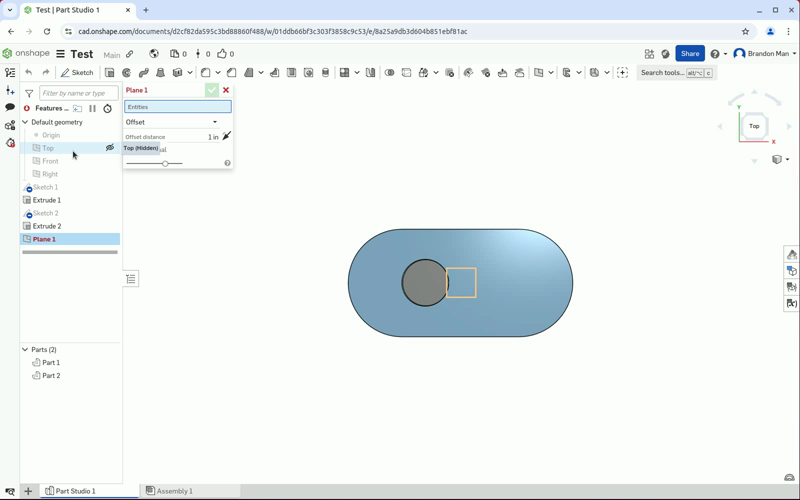
click(73, 150)
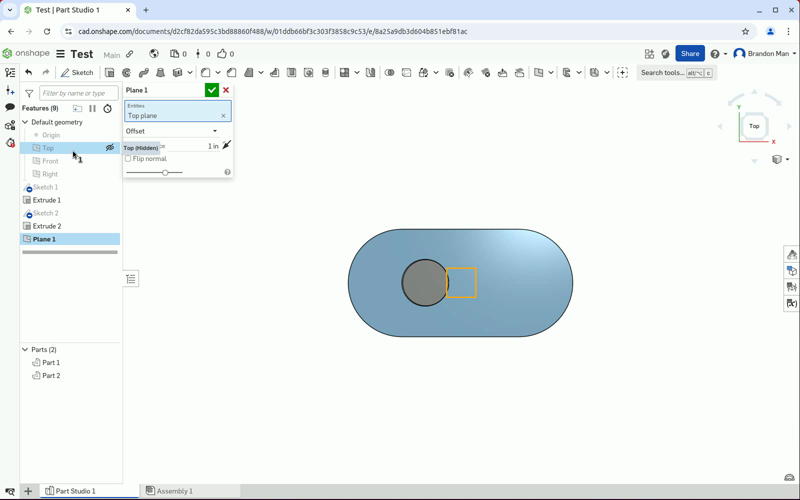
key(tab, 2)
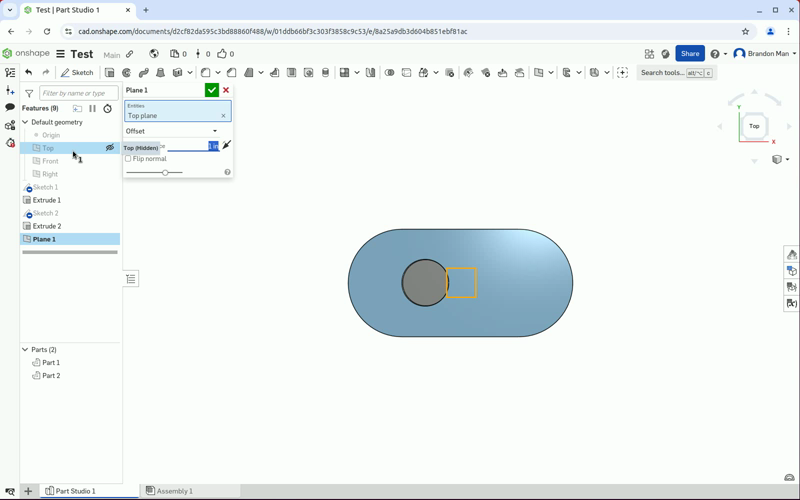
text(5.546)
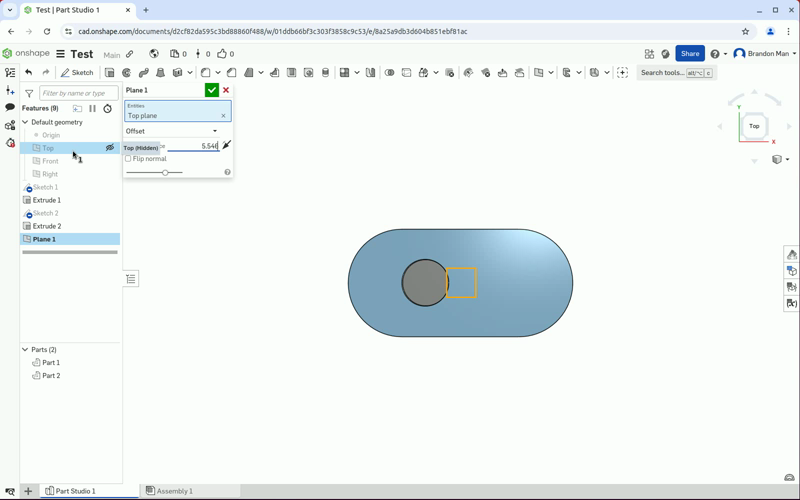
key(enter, 2)
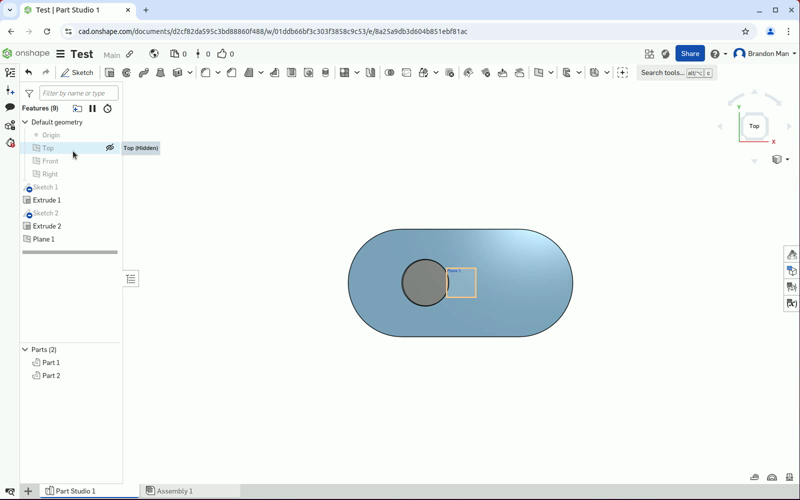
key(shift+s)
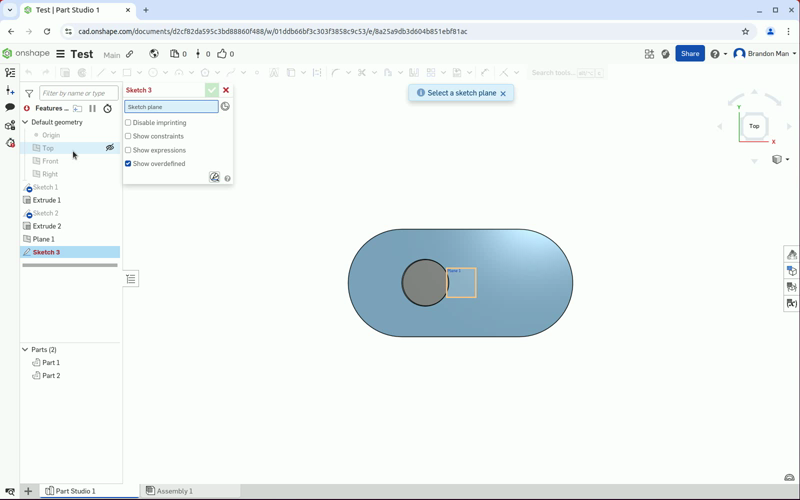
mouse_move(73, 241)
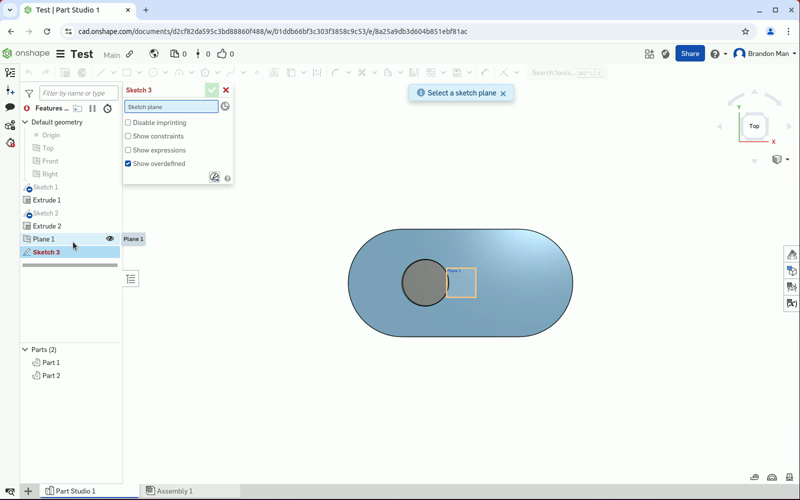
click(73, 241)
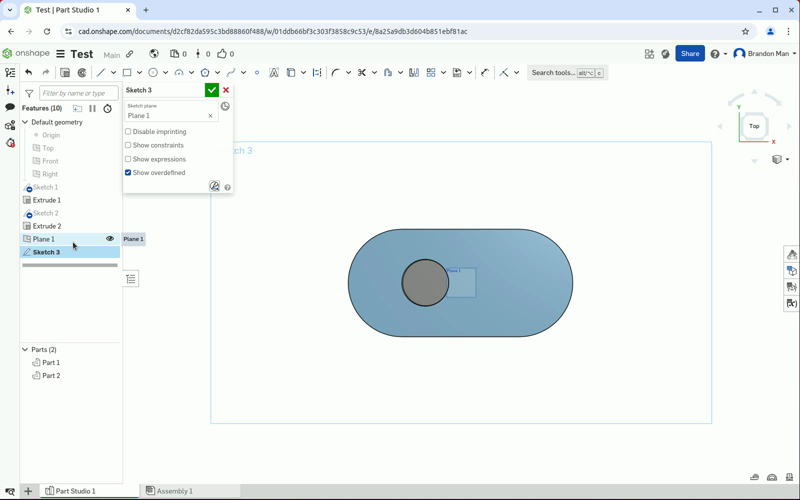
mouse_move(73, 352)
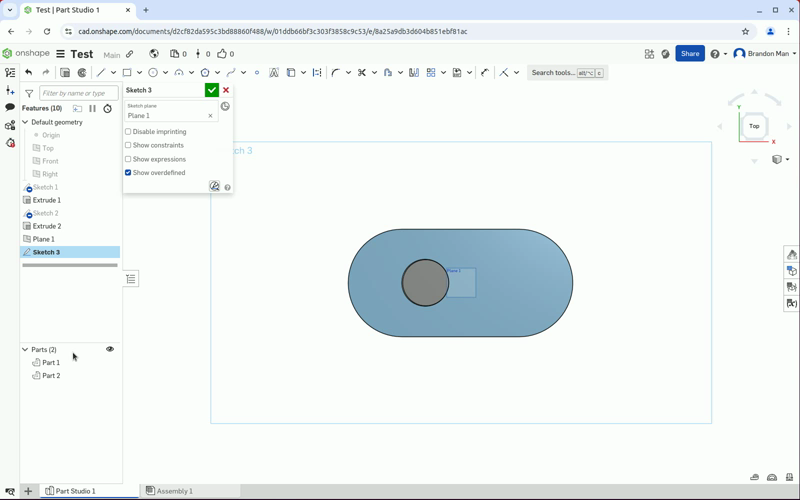
key(y)
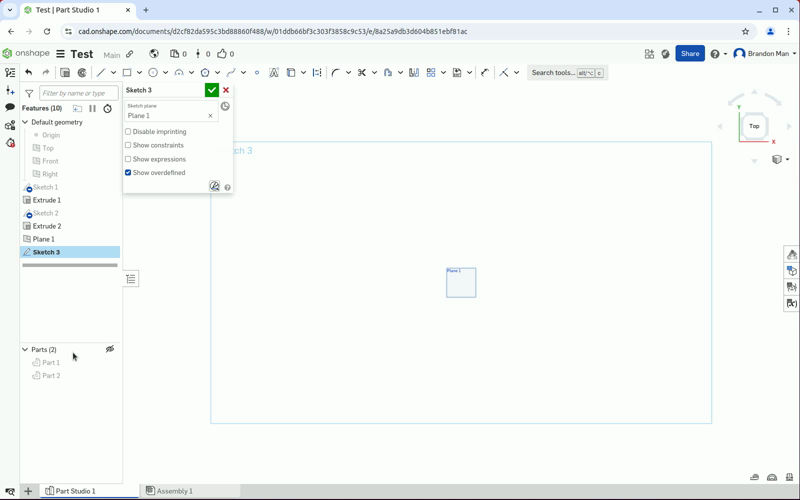
key(l)
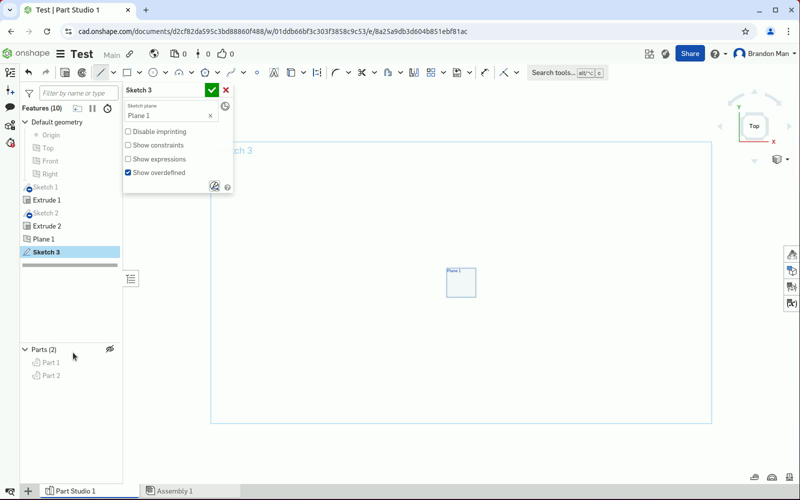
key_down(shift)
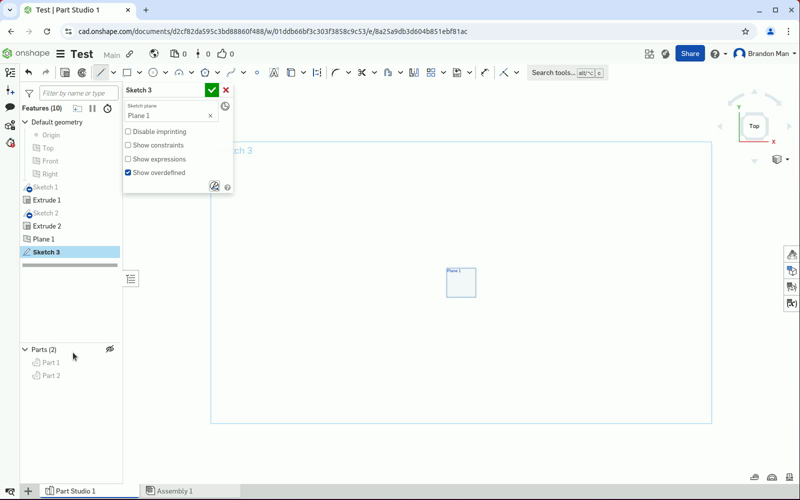
mouse_move(465, 336)
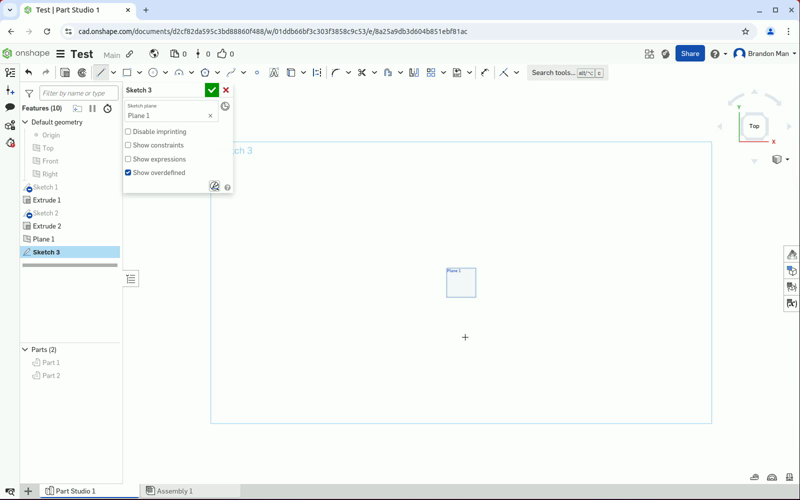
click(465, 336)
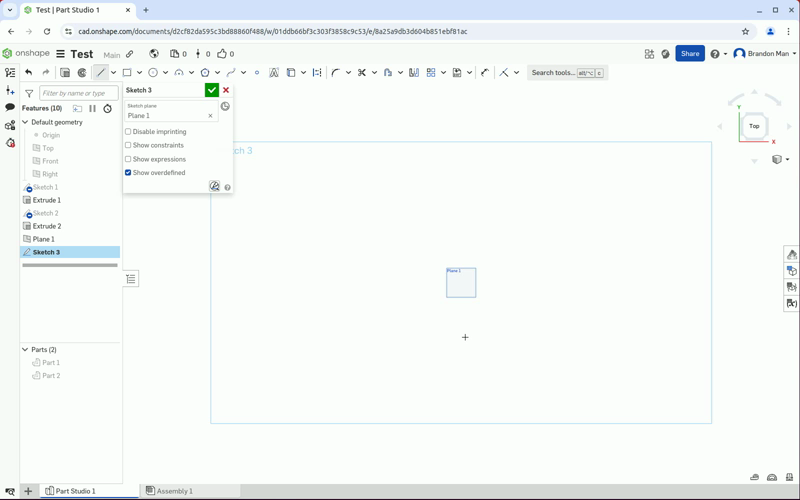
key_up(shift)
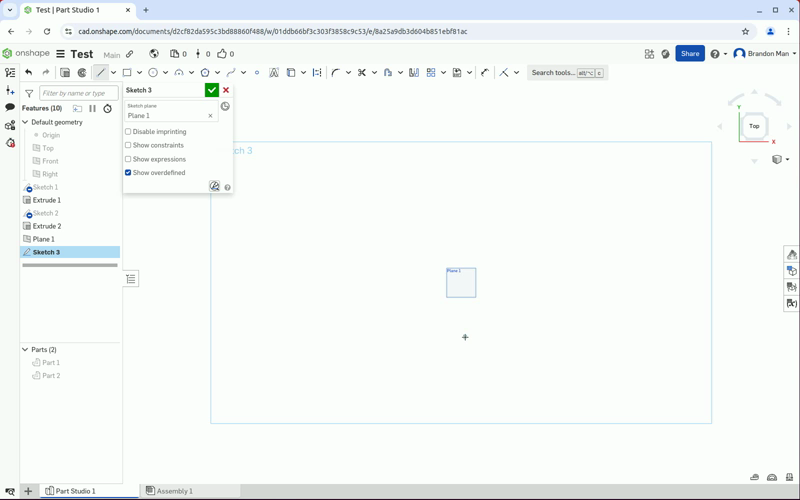
key_down(shift)
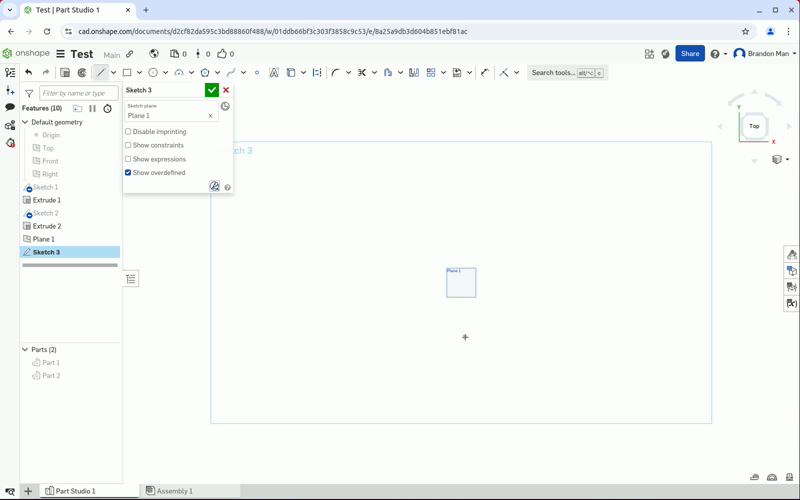
mouse_move(495, 336)
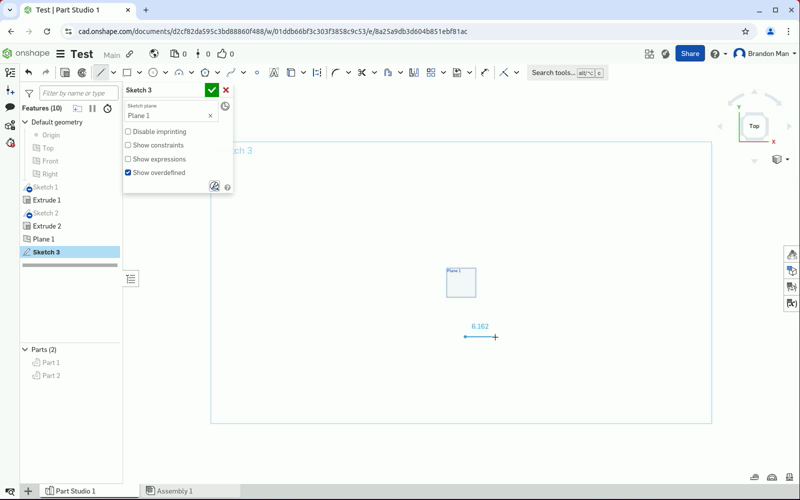
mouse_move(519, 336)
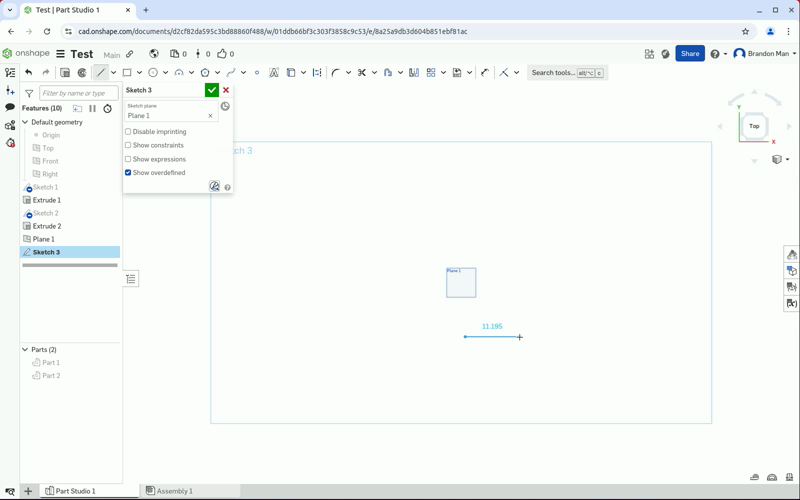
click(519, 336)
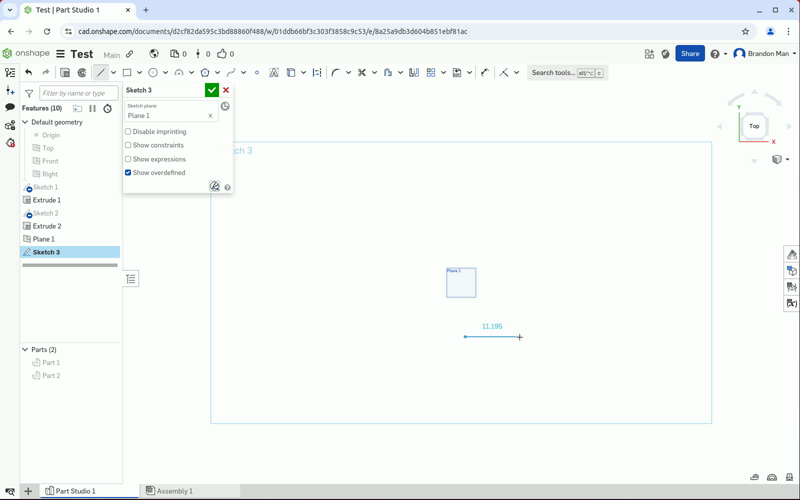
key_up(shift)
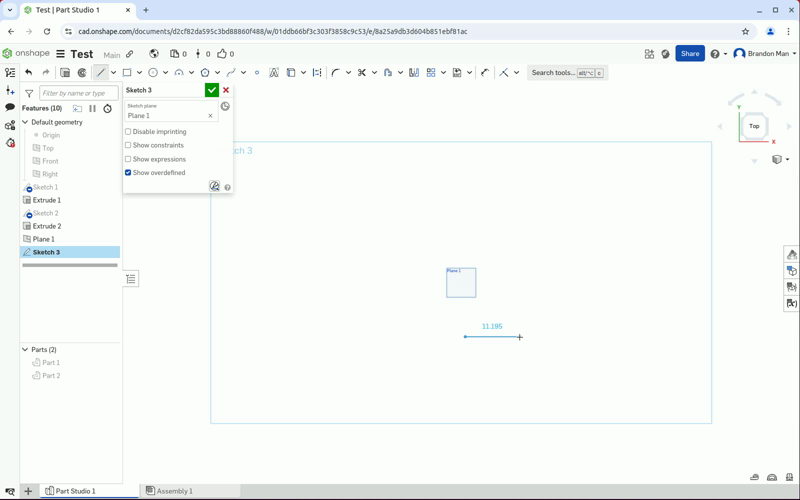
key(esc)
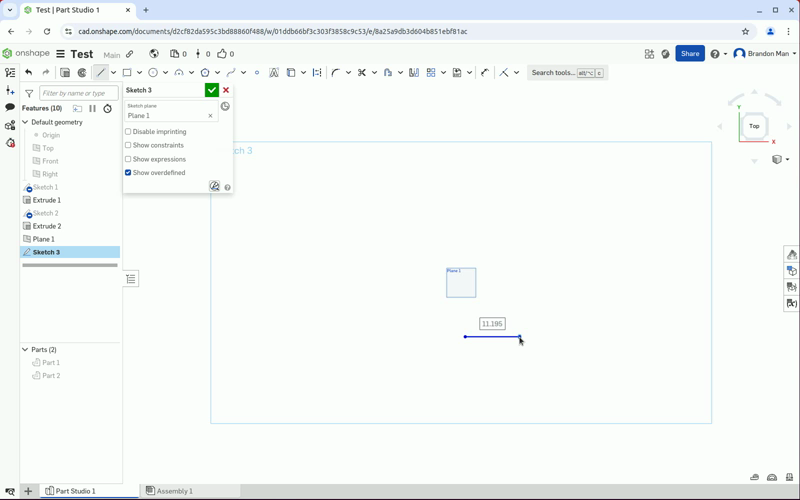
key(a)
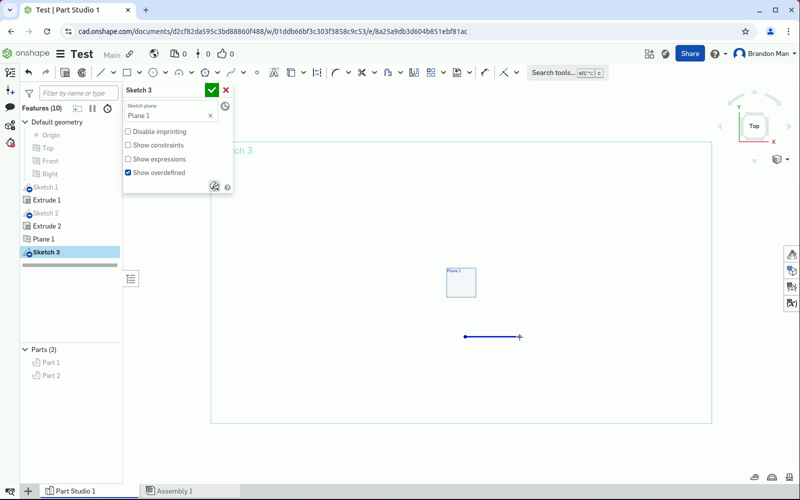
mouse_move(519, 336)
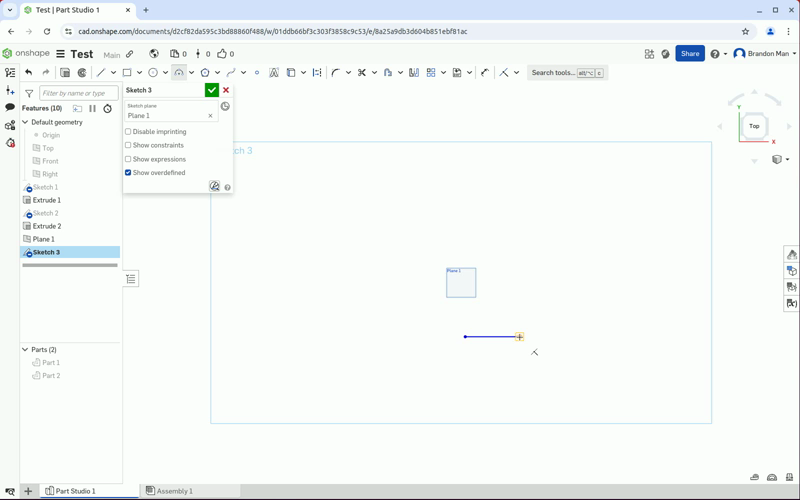
click(519, 336)
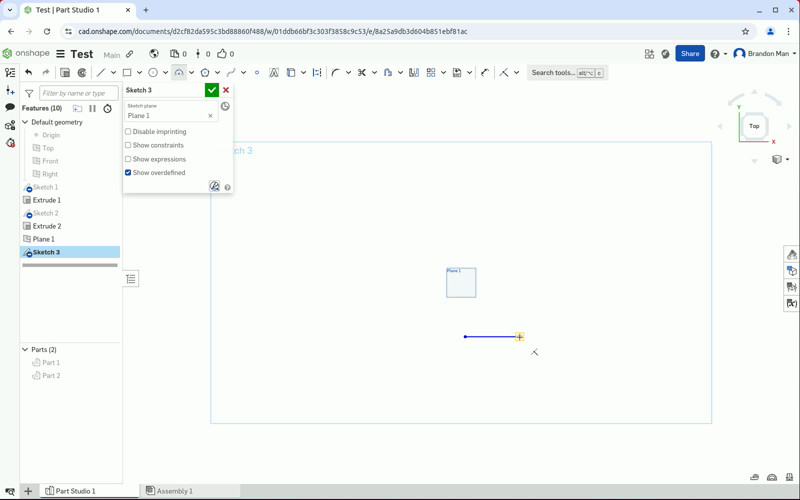
key_down(shift)
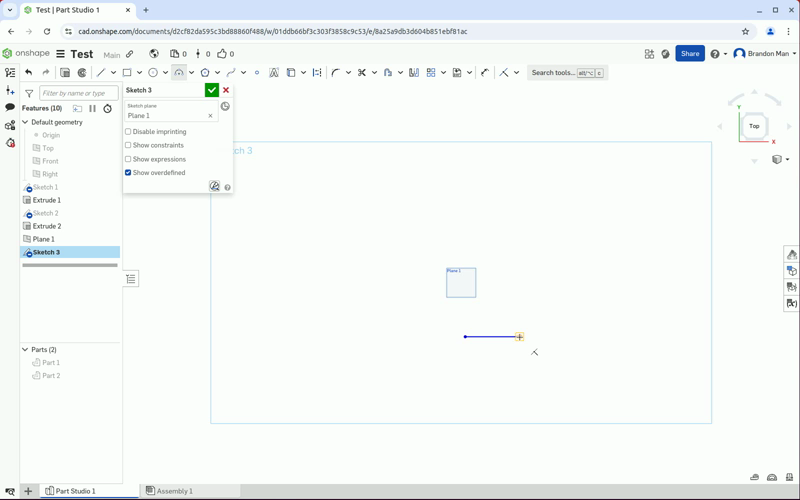
mouse_move(519, 228)
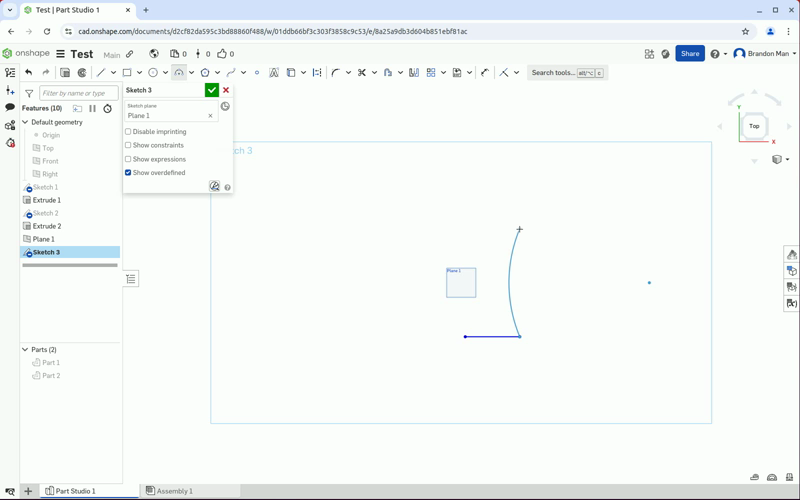
click(519, 228)
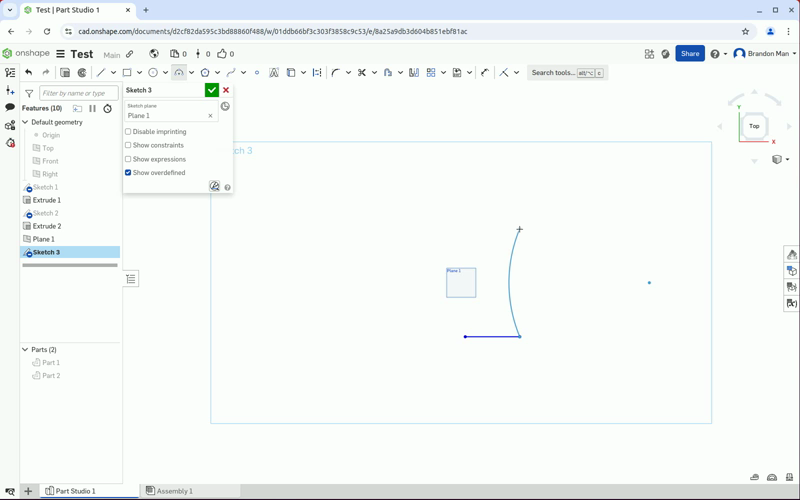
mouse_move(573, 282)
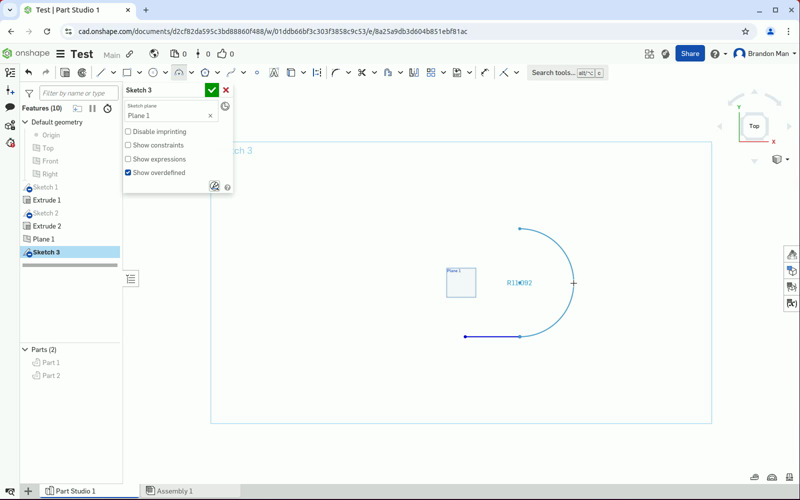
click(573, 282)
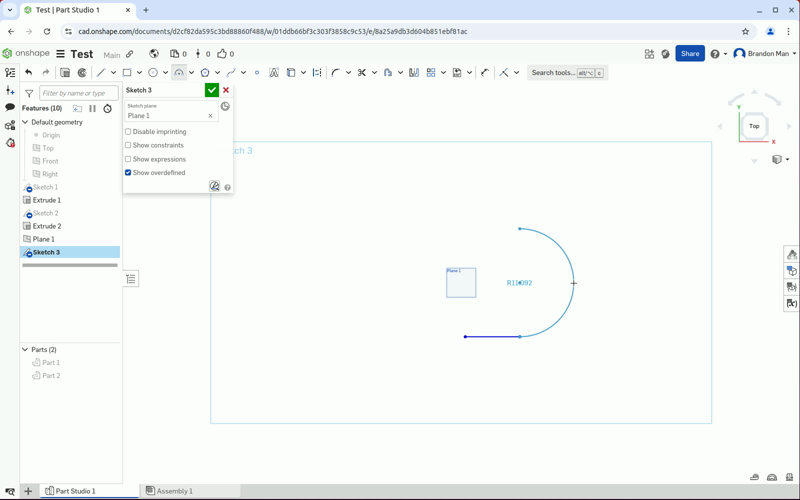
key_up(shift)
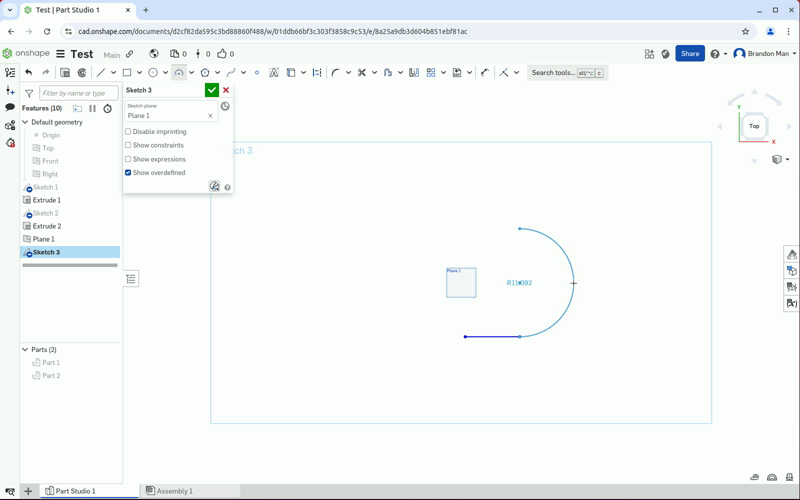
key(esc)
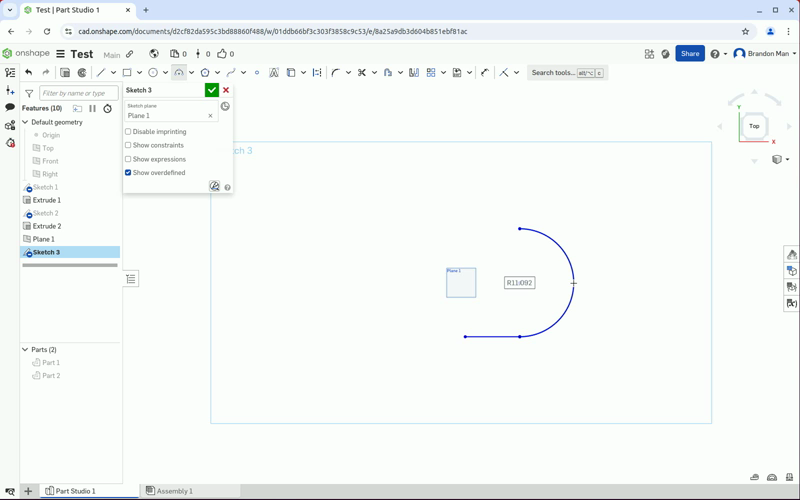
key(l)
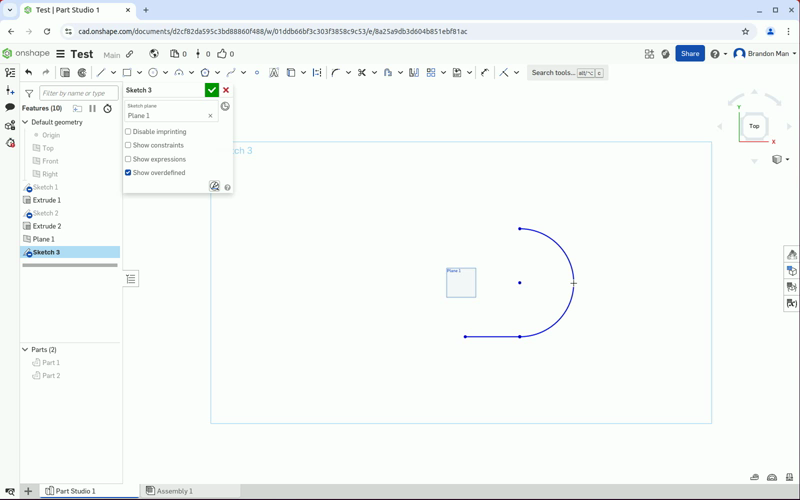
mouse_move(519, 228)
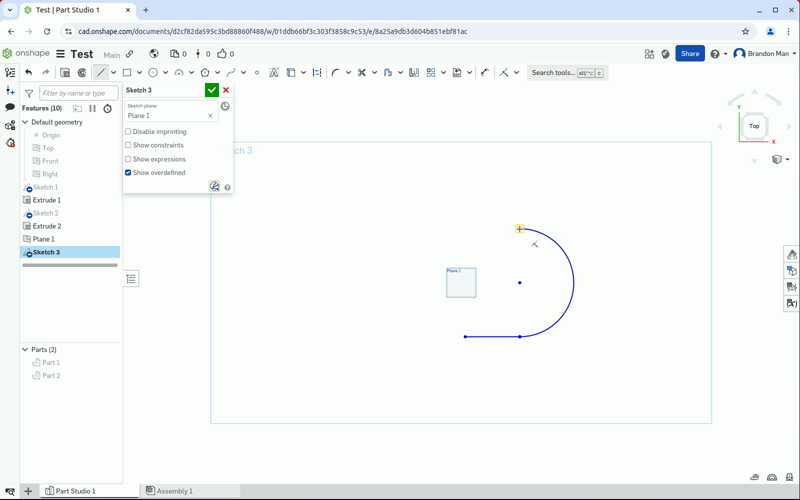
click(519, 228)
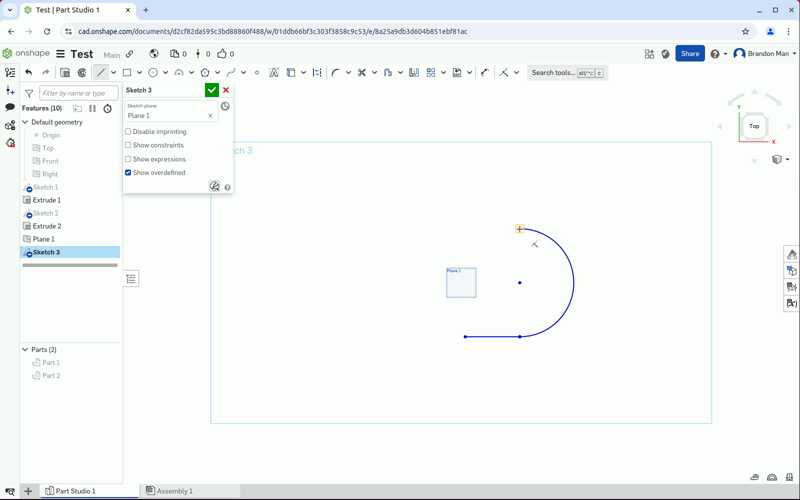
key_down(shift)
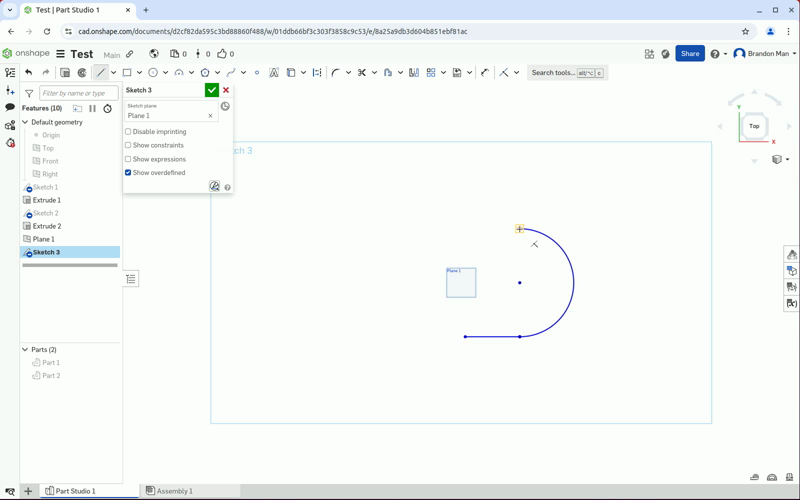
mouse_move(549, 228)
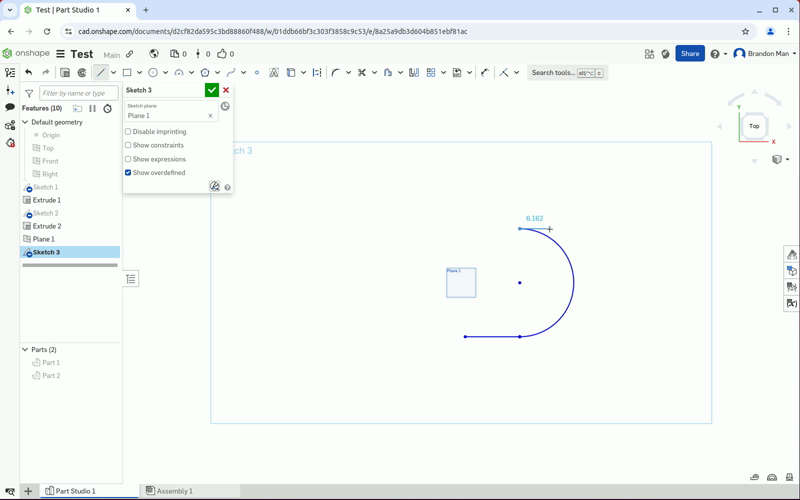
mouse_move(465, 228)
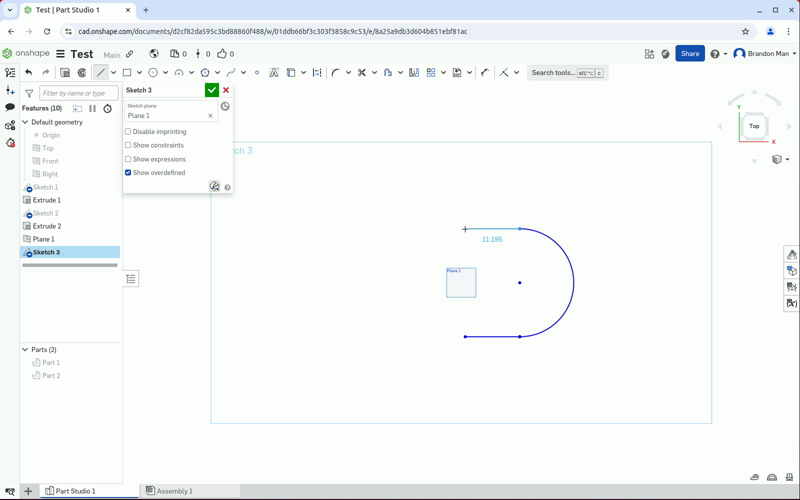
click(465, 228)
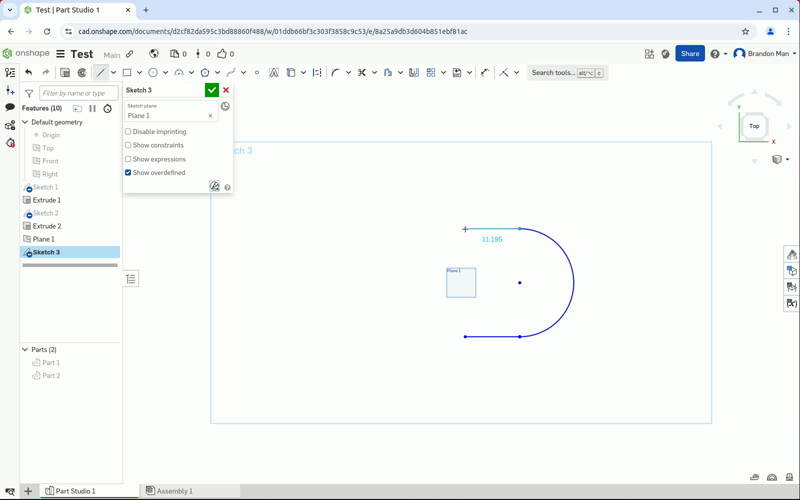
key_up(shift)
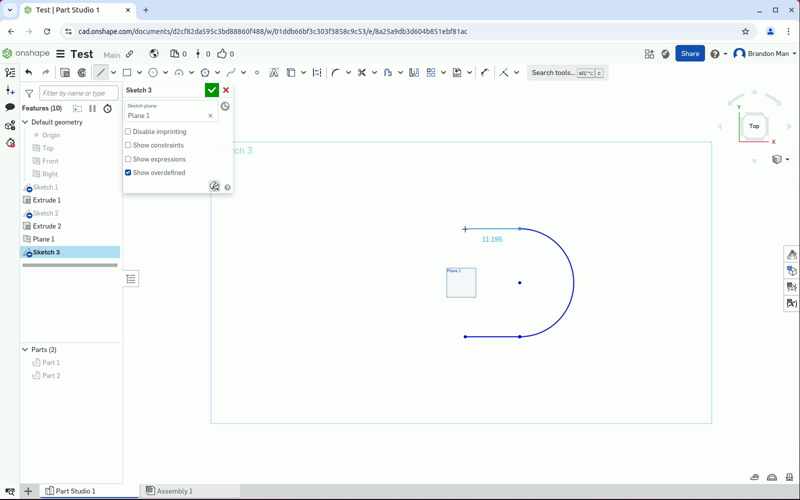
key_down(shift)
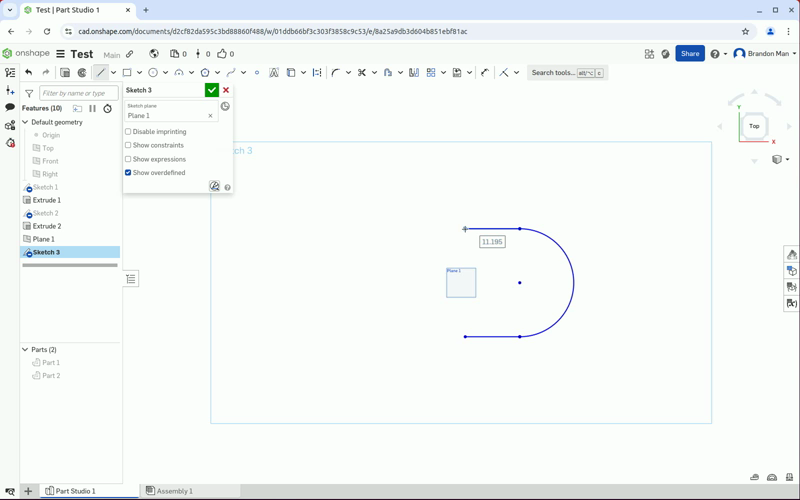
mouse_move(465, 336)
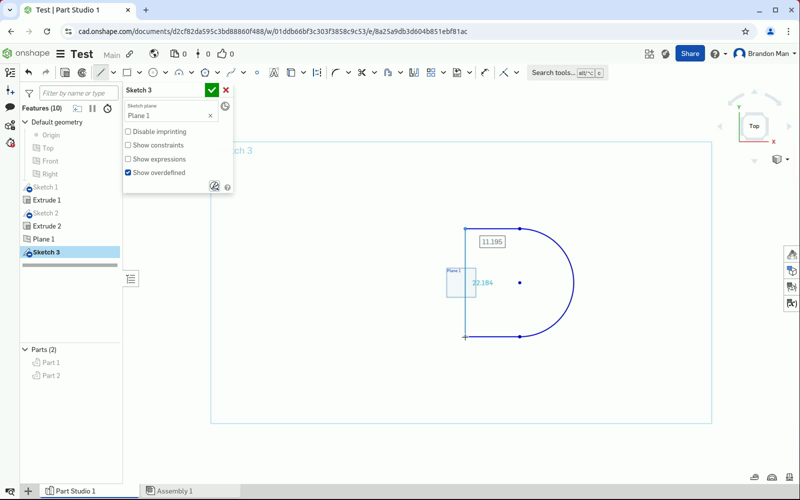
key_up(shift)
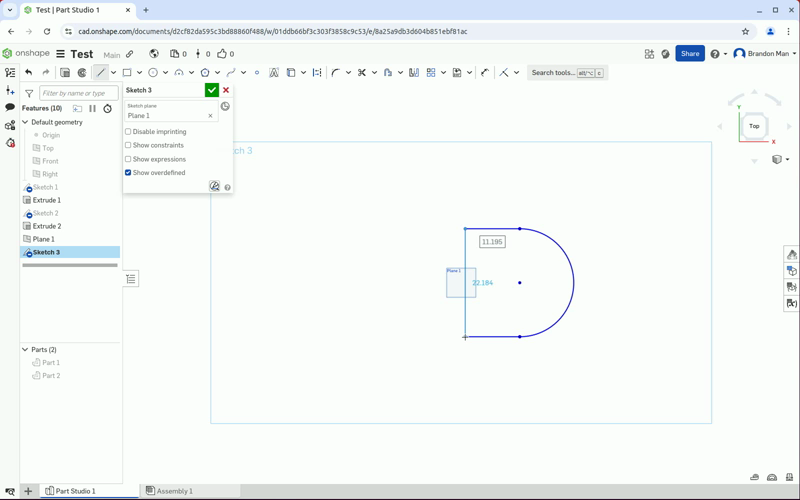
click(465, 336)
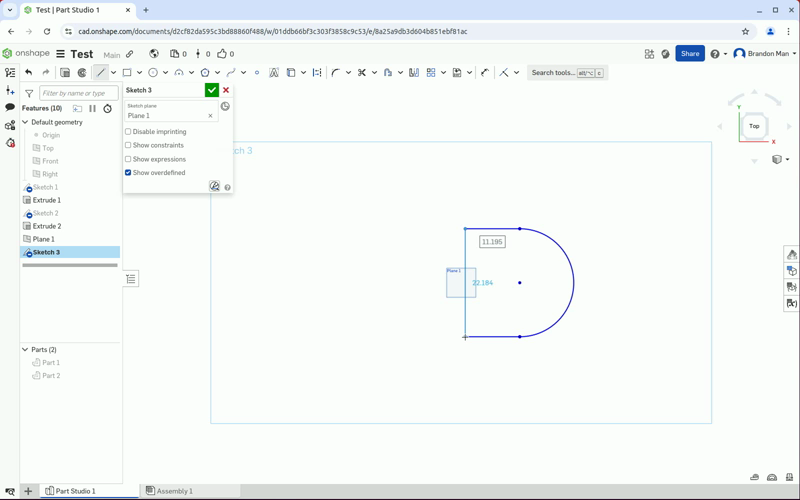
key(esc)
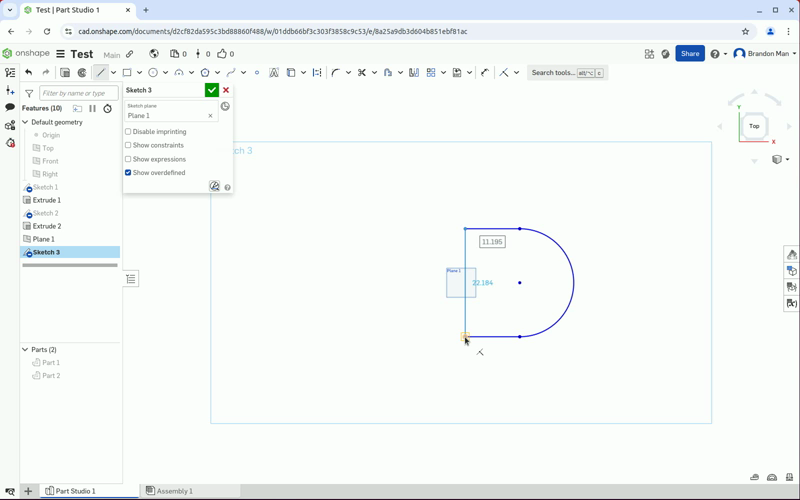
mouse_move(493, 236)
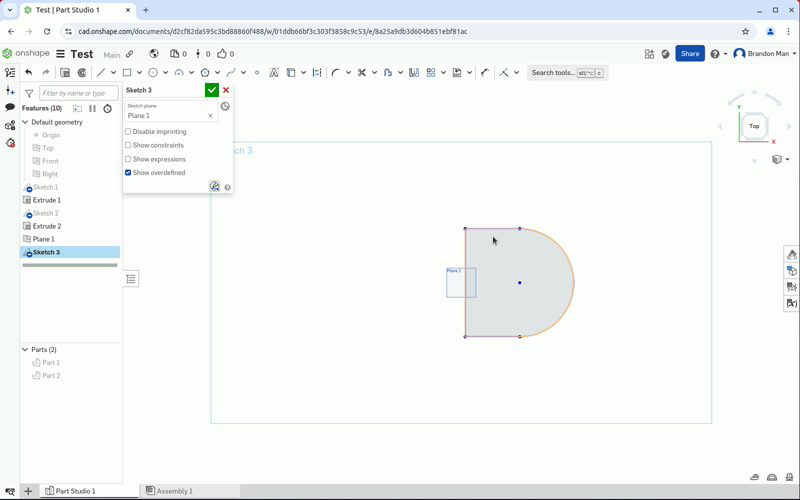
click(493, 236)
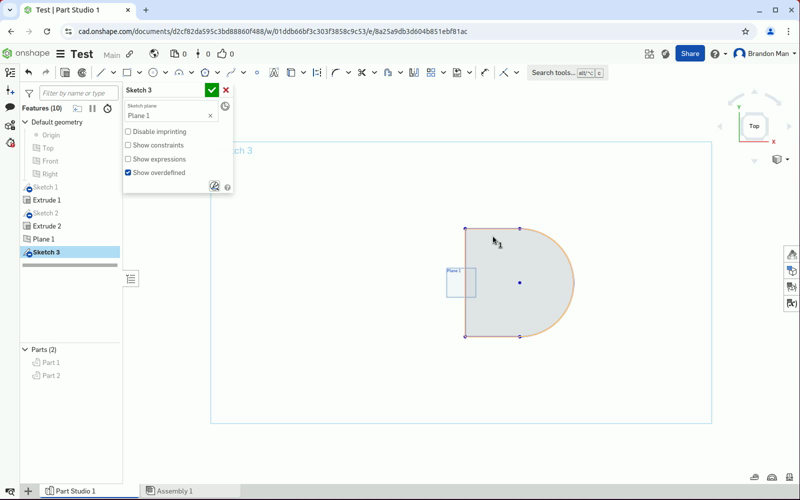
mouse_move(73, 352)
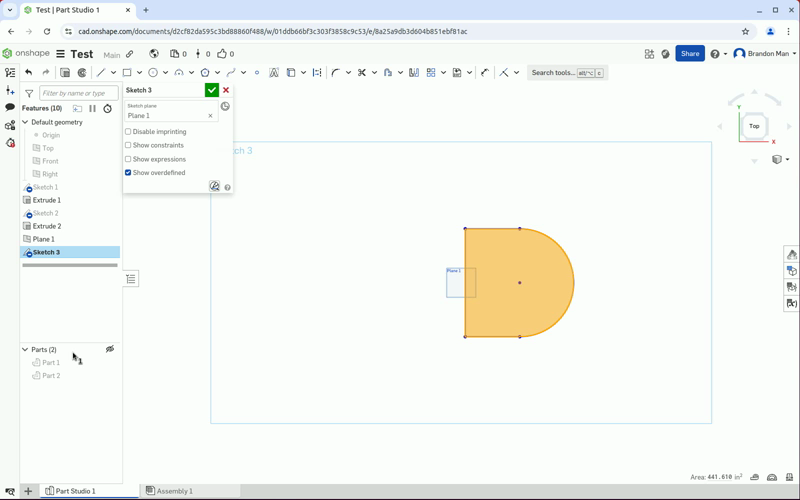
key(shift+y)
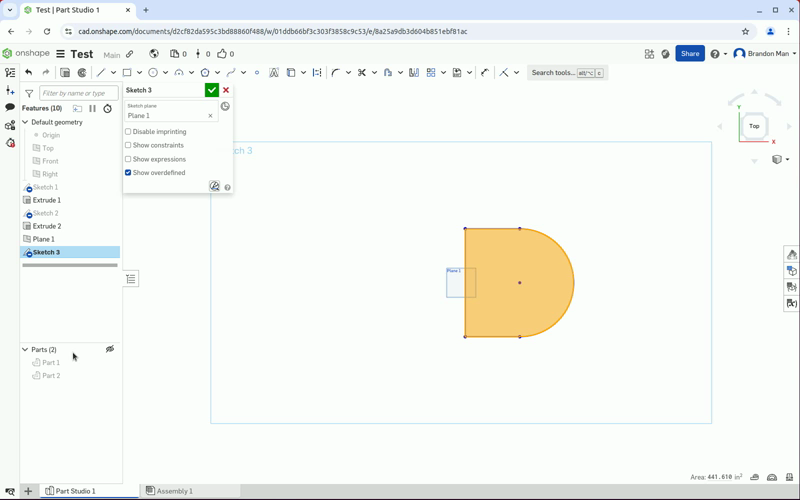
key(shift+e)
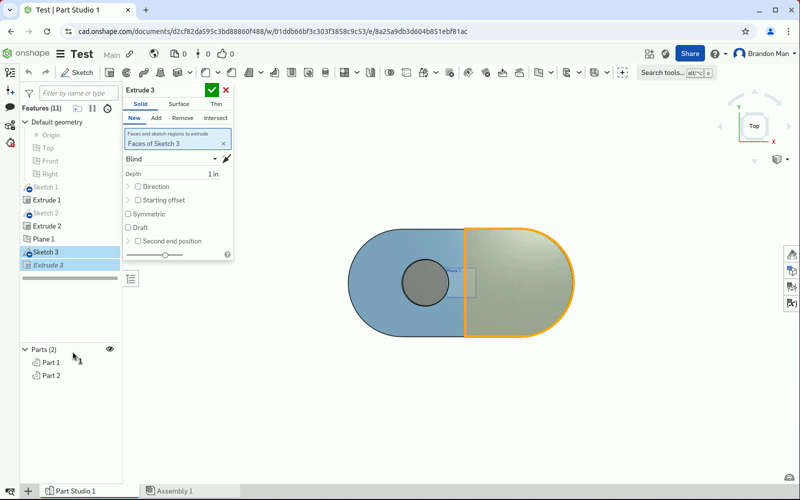
mouse_move(143, 106)
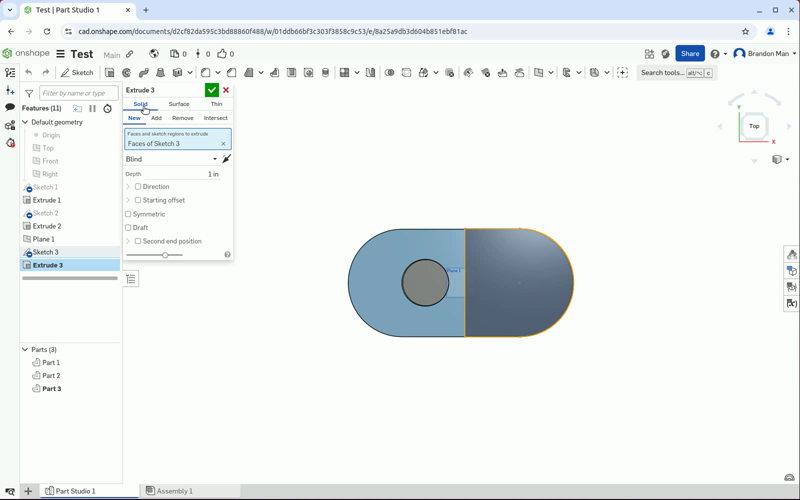
click(143, 106)
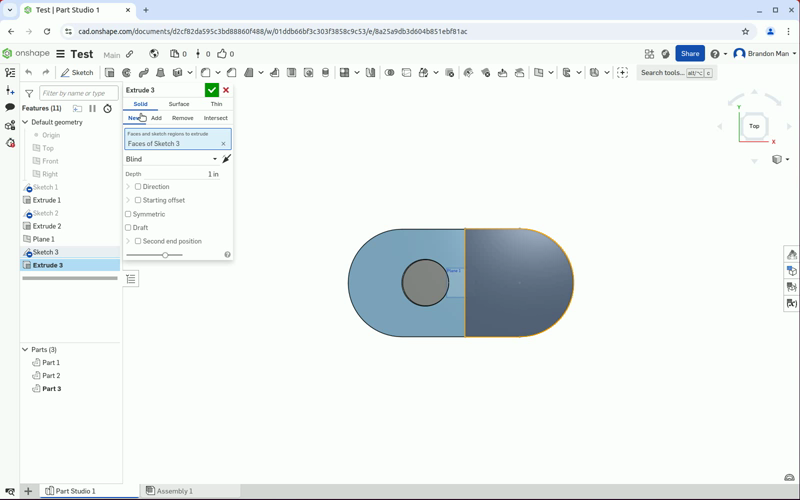
mouse_move(137, 120)
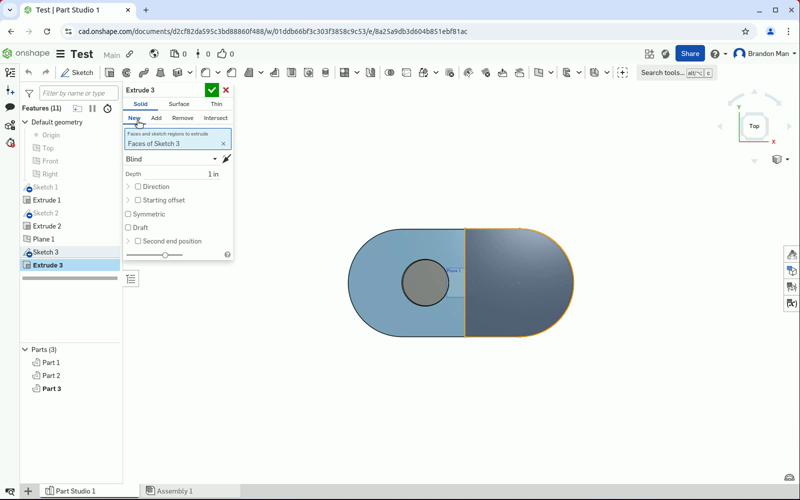
click(137, 120)
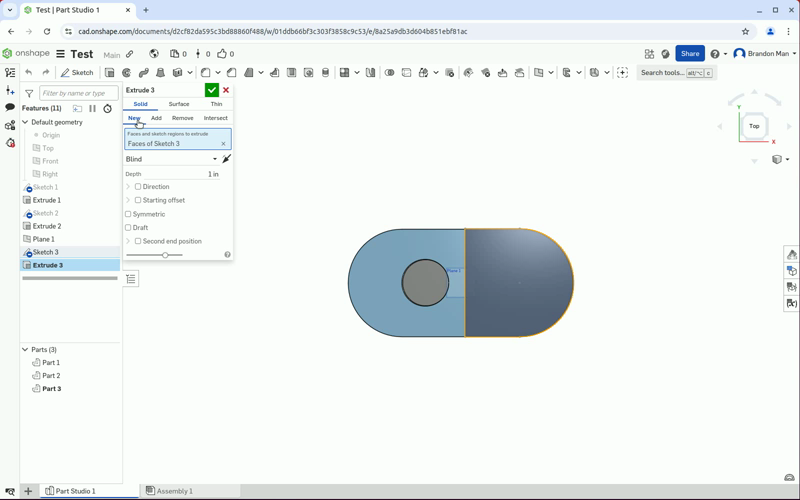
key(tab, 4)
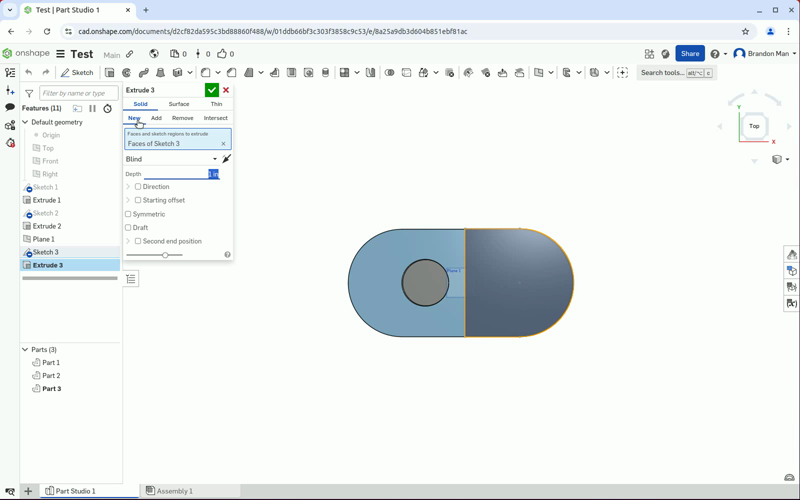
text(11.073)
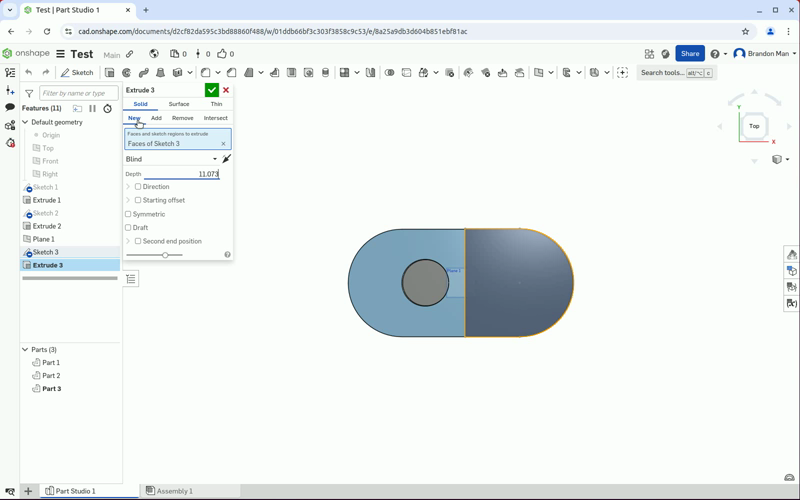
key(enter)
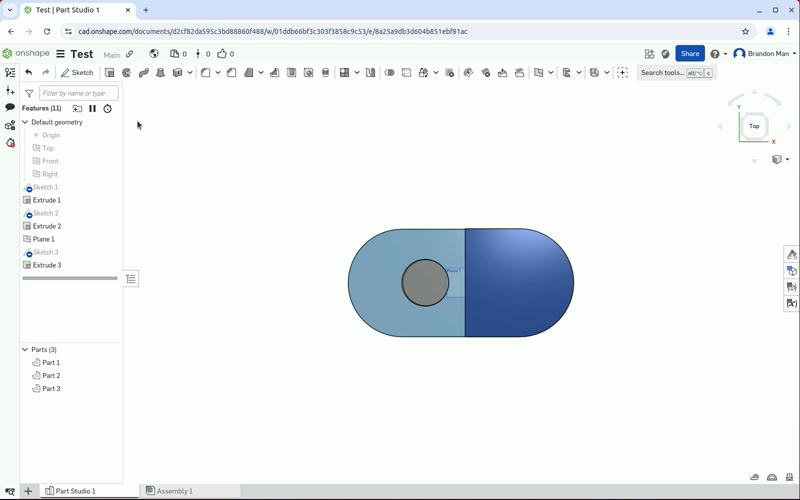
key(shift+h)
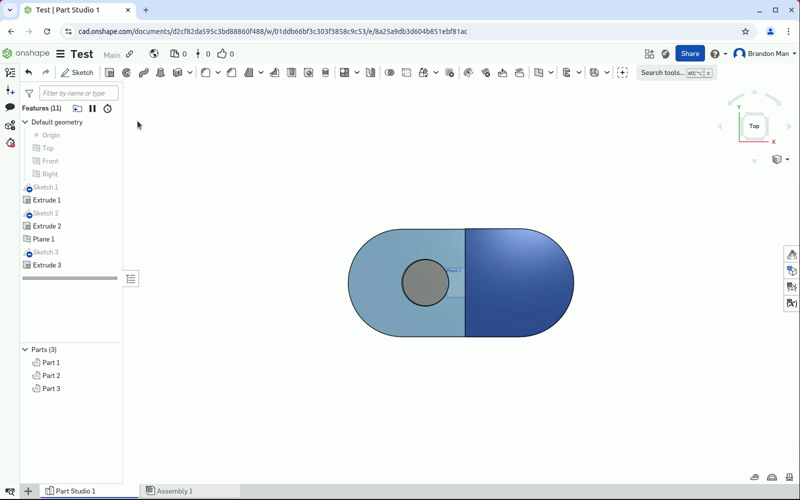
key(shift+h)
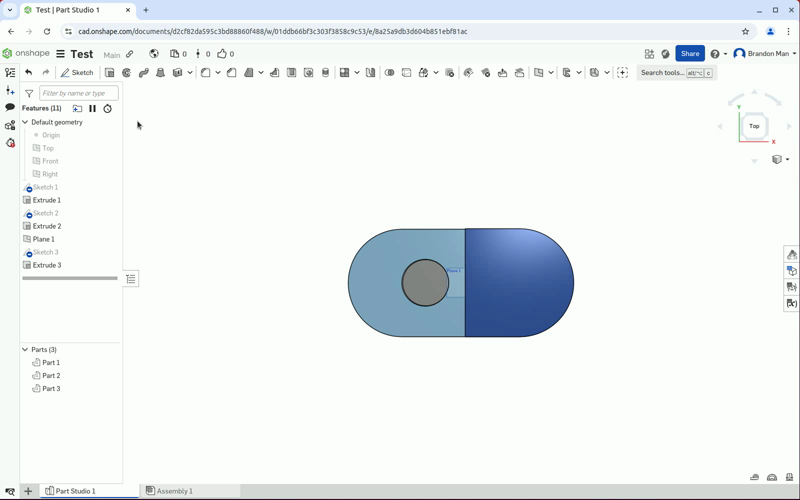
mouse_move(73, 189)
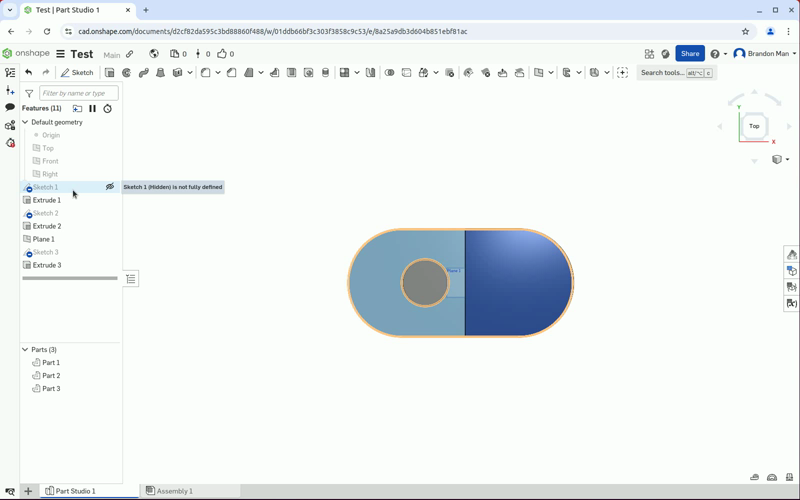
click(73, 189)
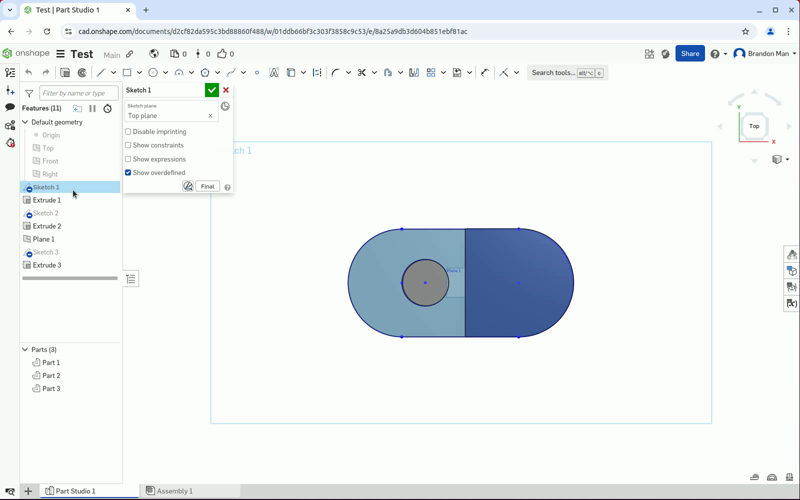
mouse_move(229, 92)
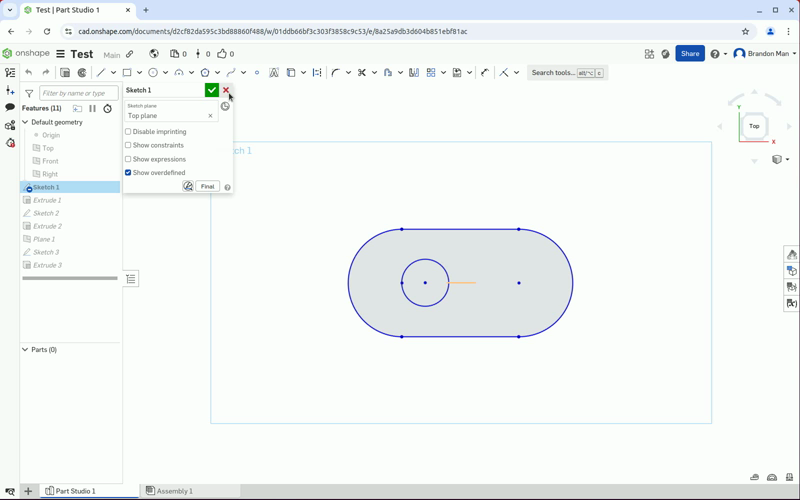
click(229, 92)
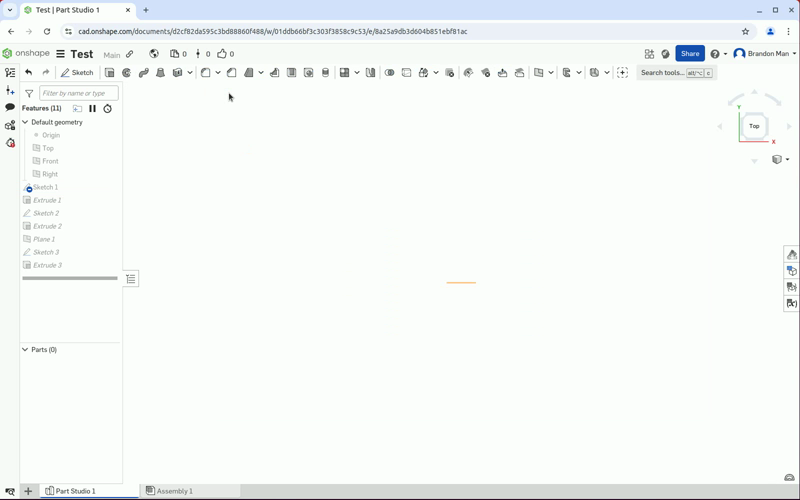
key(shift+s)
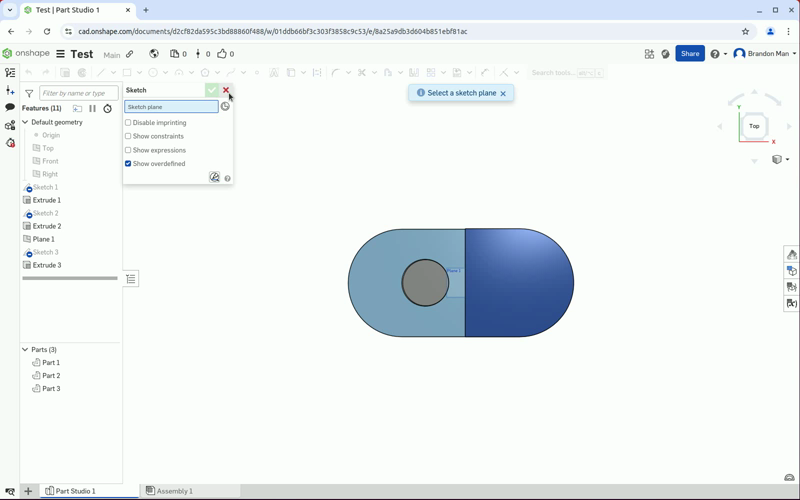
mouse_move(73, 241)
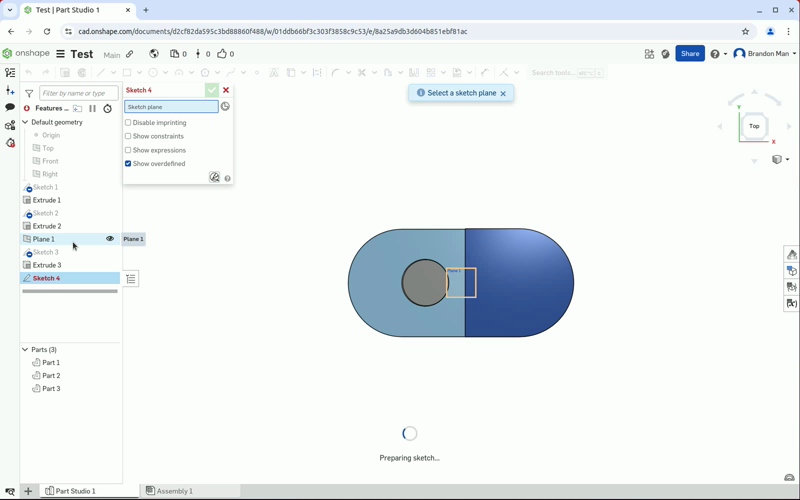
click(73, 241)
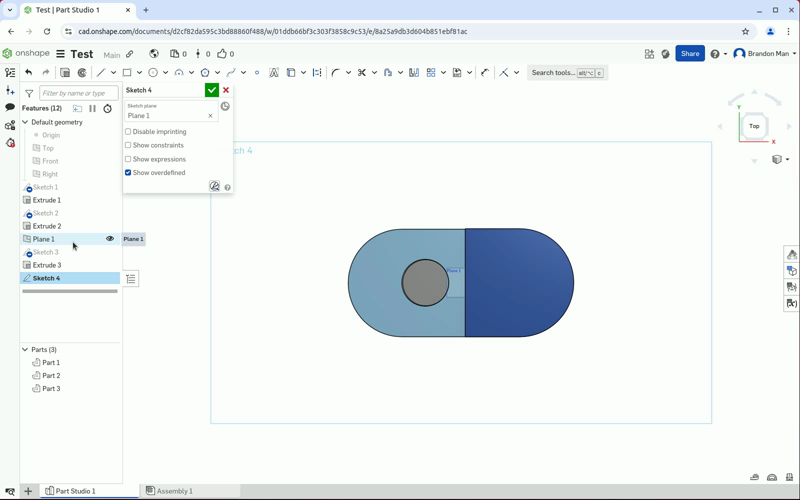
mouse_move(73, 352)
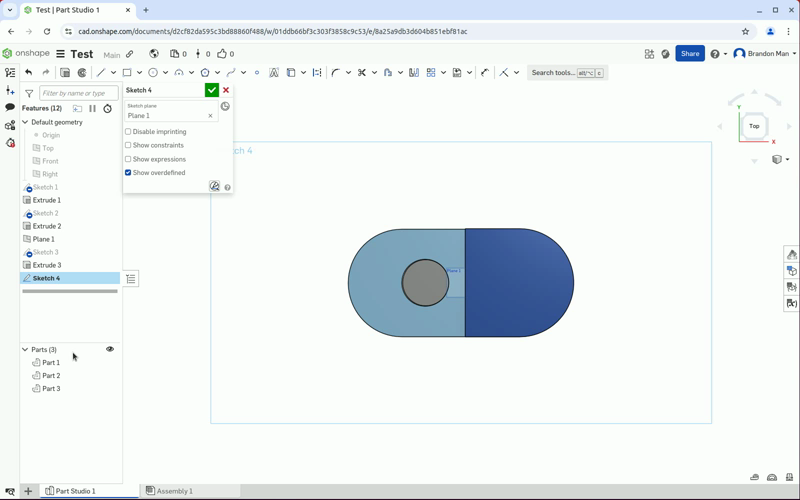
key(y)
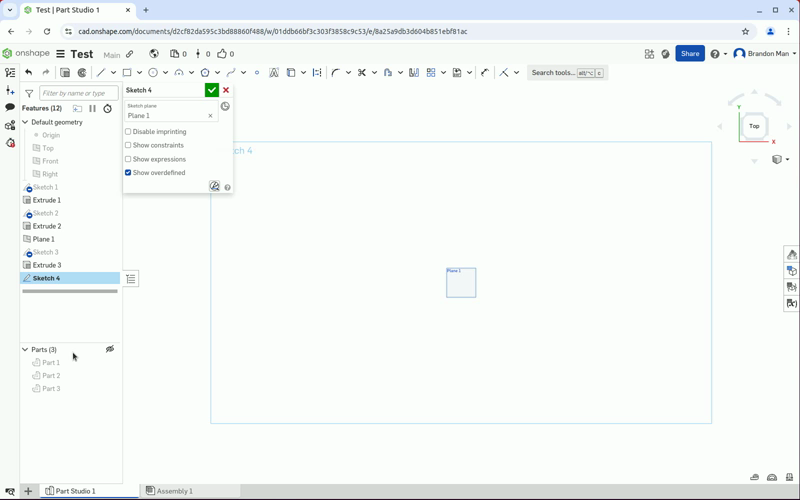
key(c)
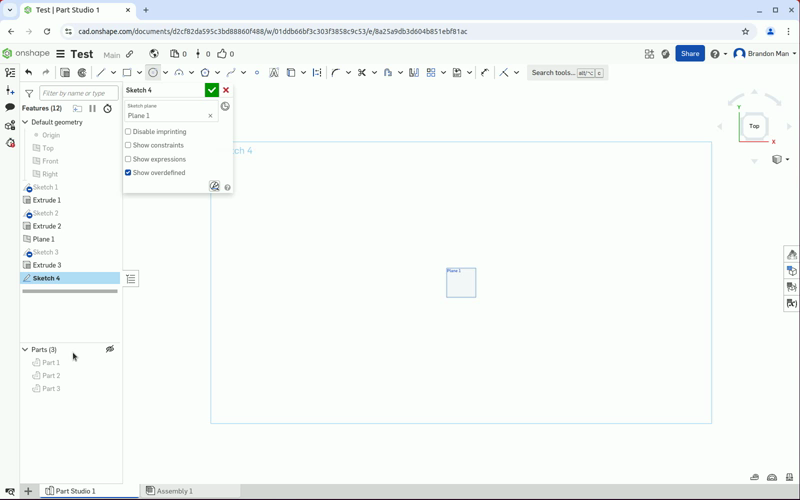
key_down(shift)
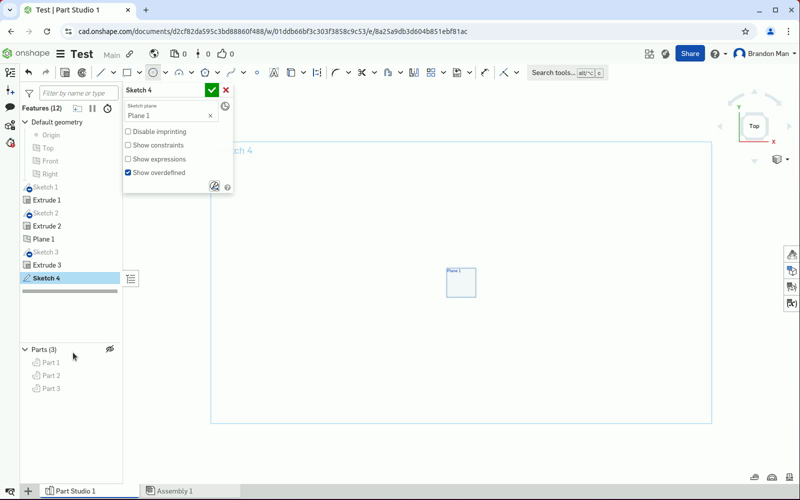
mouse_move(425, 282)
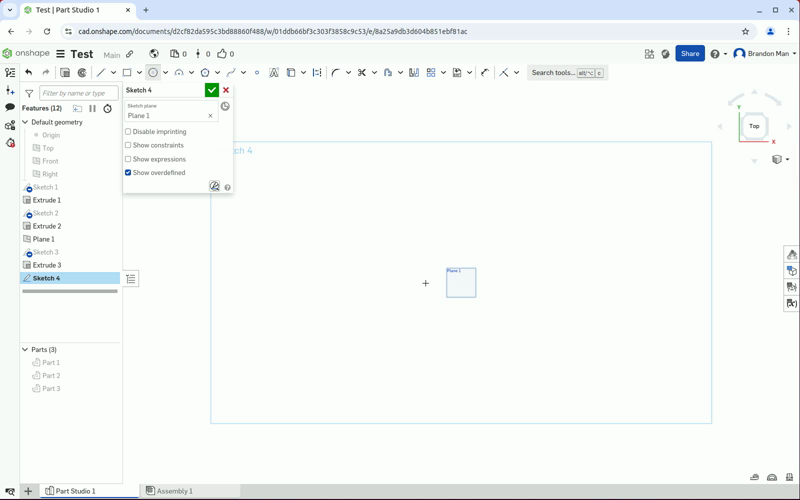
click(425, 282)
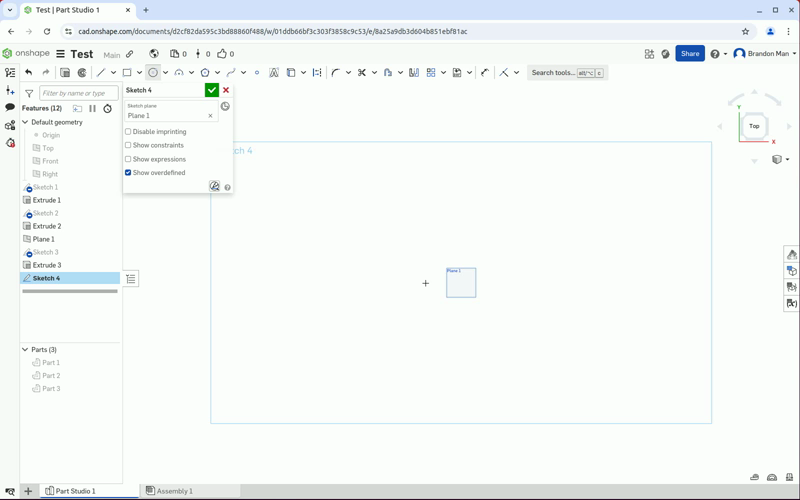
key_up(shift)
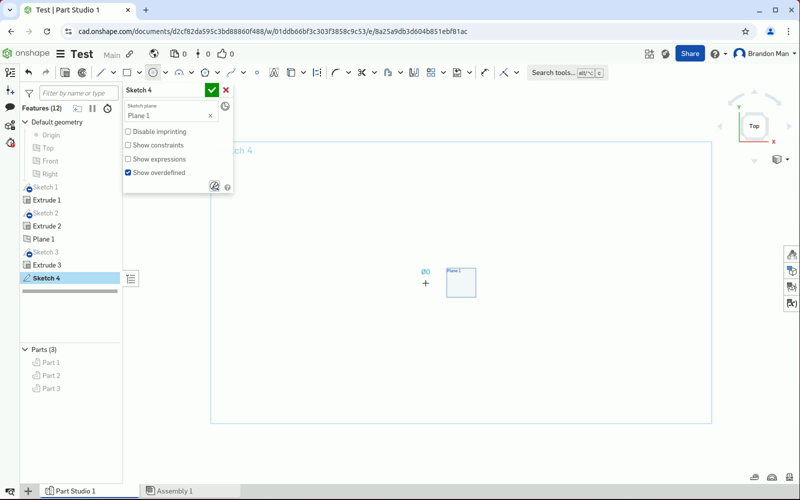
mouse_move(449, 282)
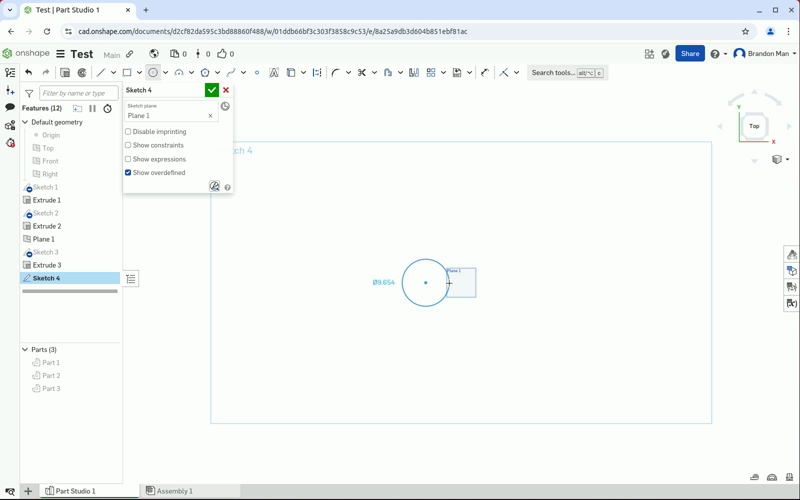
click(449, 282)
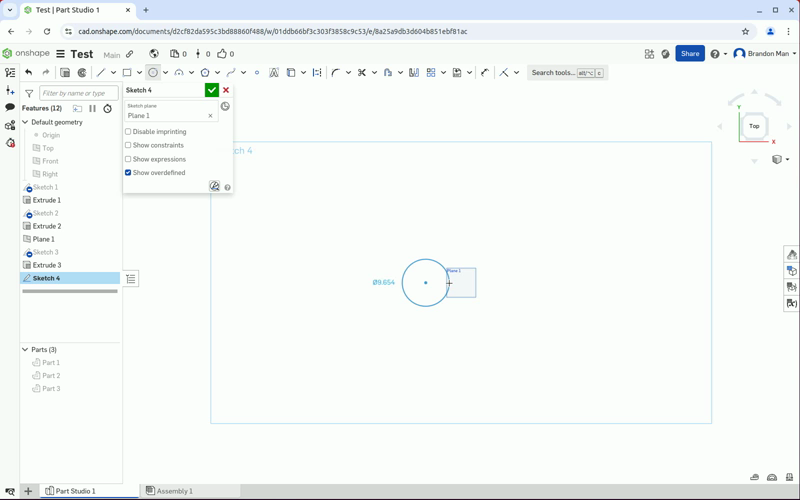
key(esc)
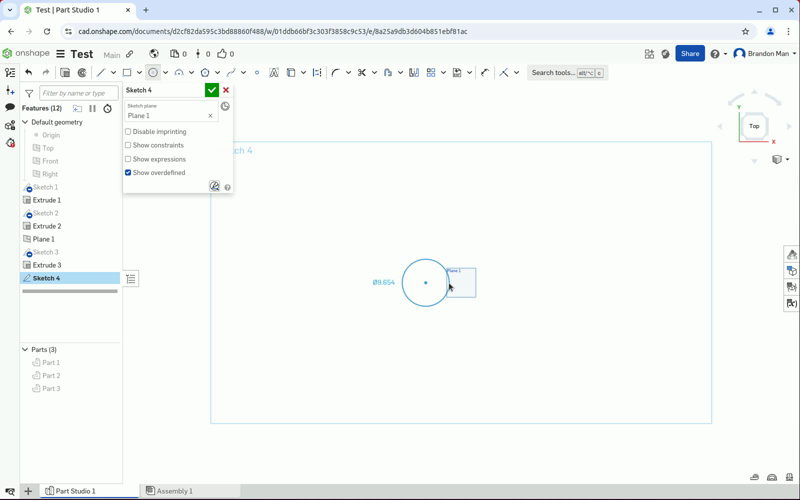
mouse_move(444, 275)
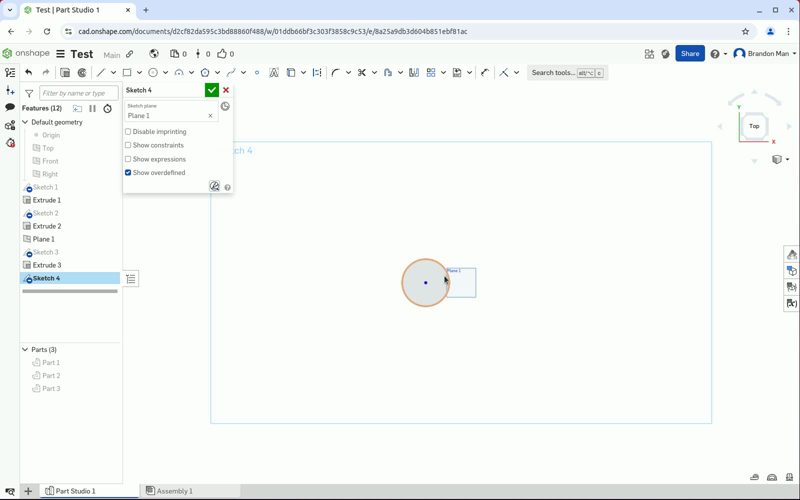
scroll(6)
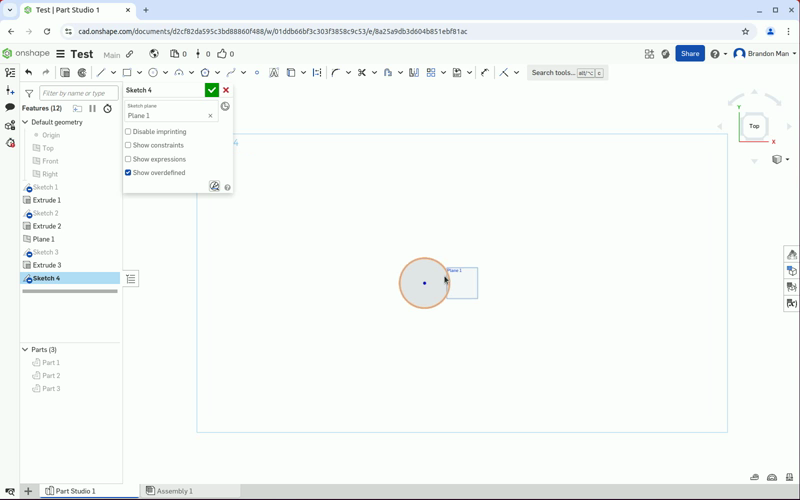
scroll(6)
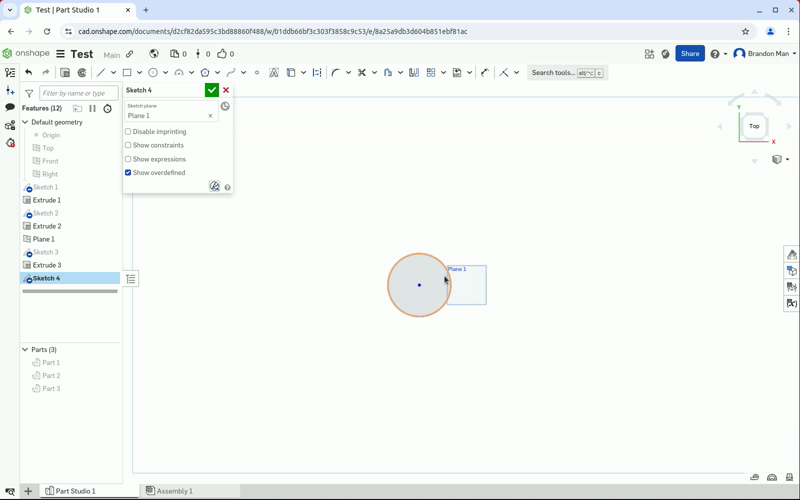
scroll(6)
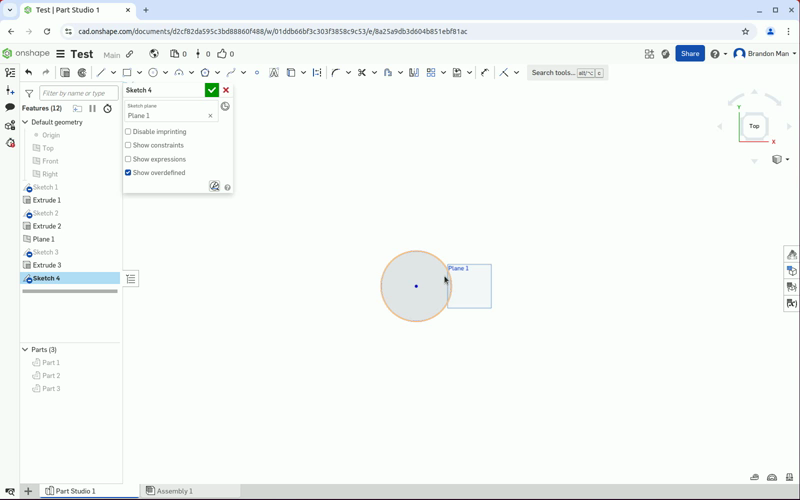
scroll(6)
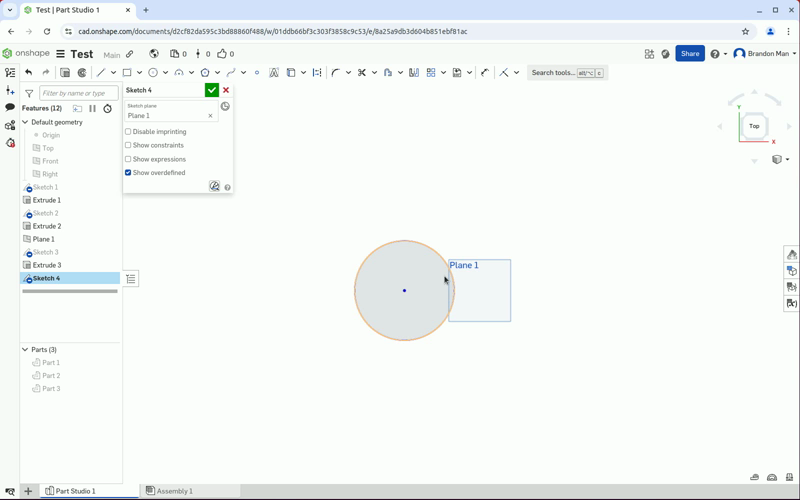
scroll(6)
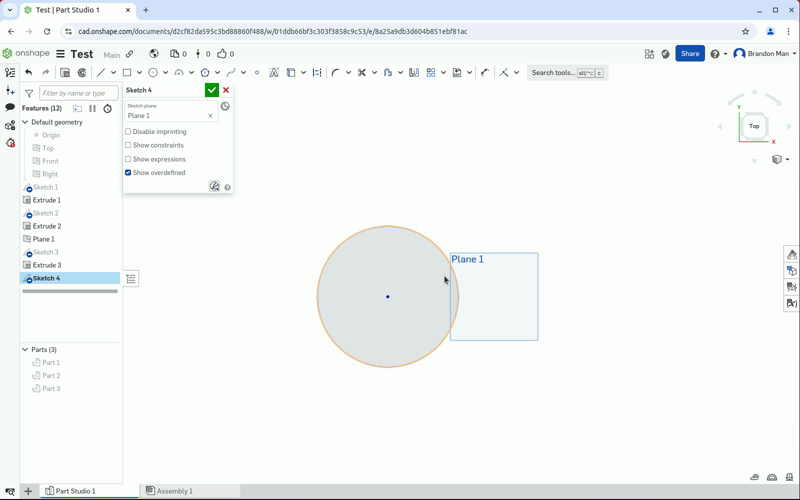
scroll(6)
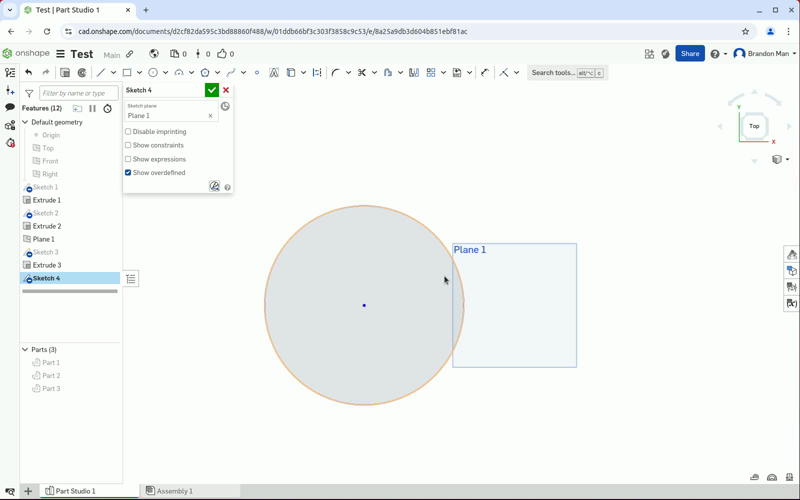
scroll(6)
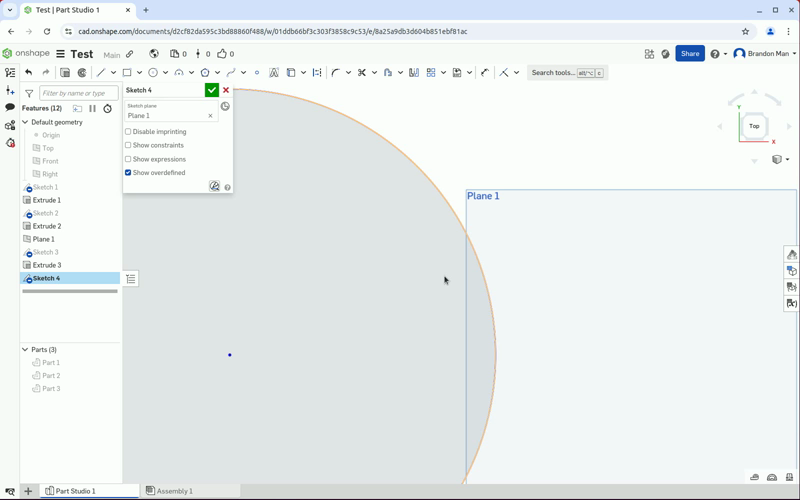
click(444, 275)
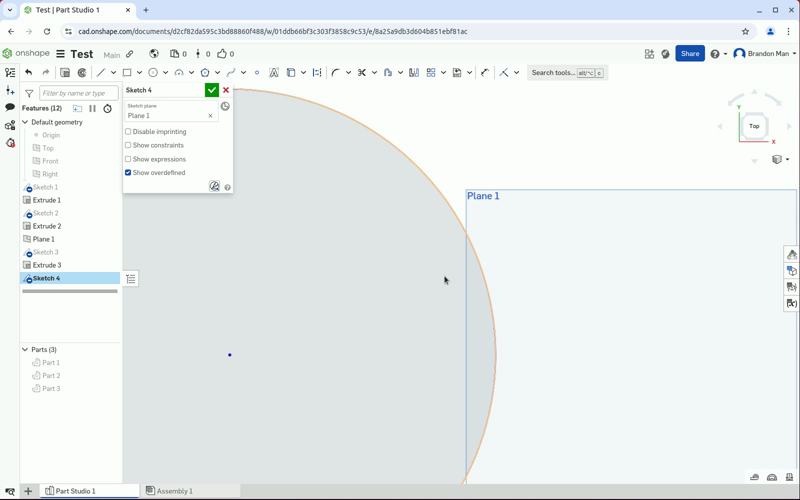
scroll(-6)
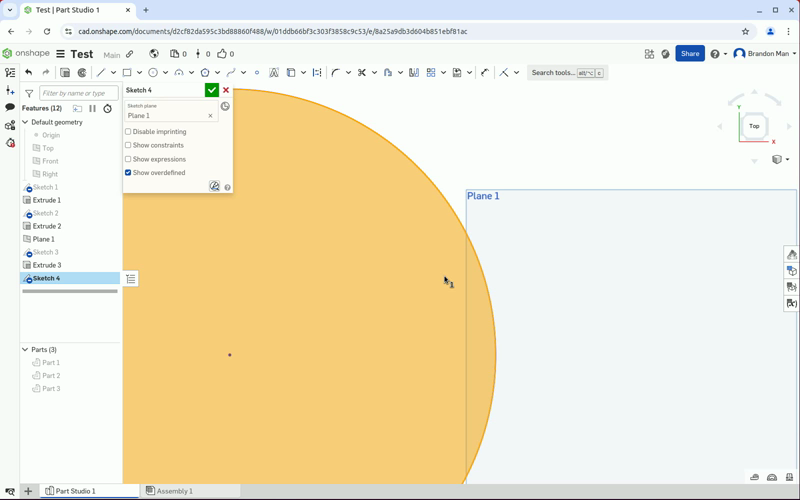
scroll(-6)
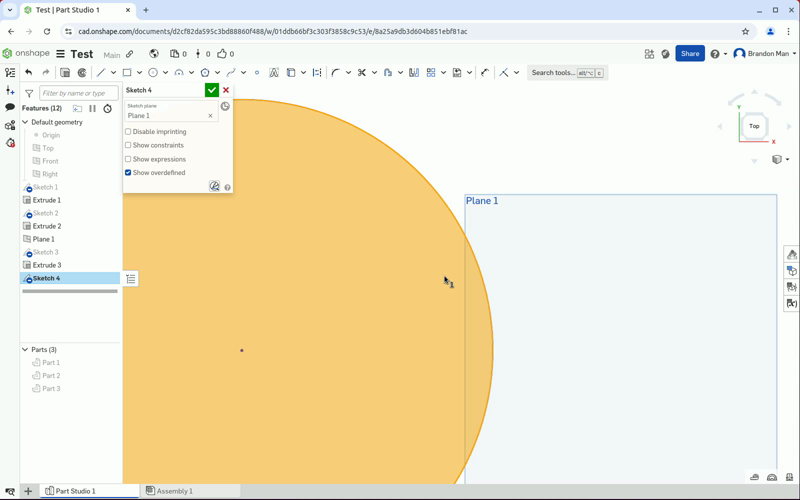
scroll(-6)
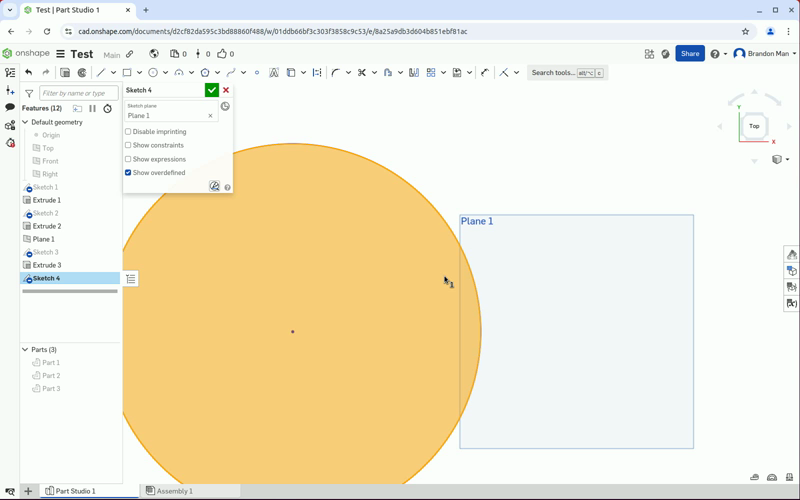
scroll(-6)
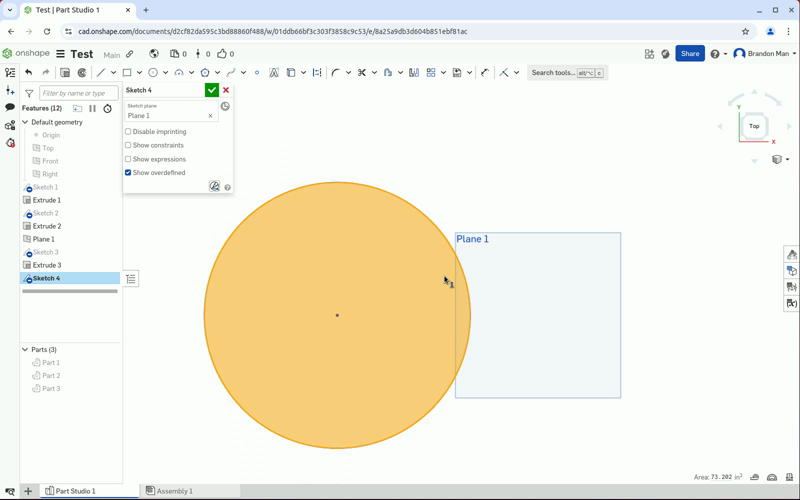
scroll(-6)
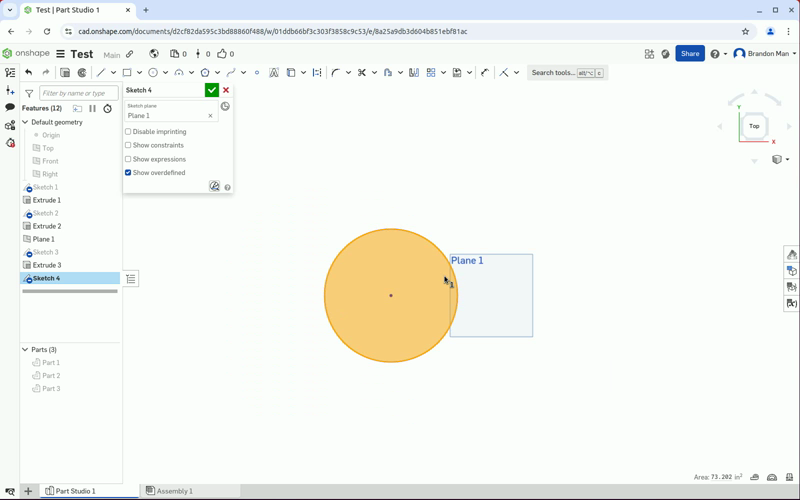
scroll(-6)
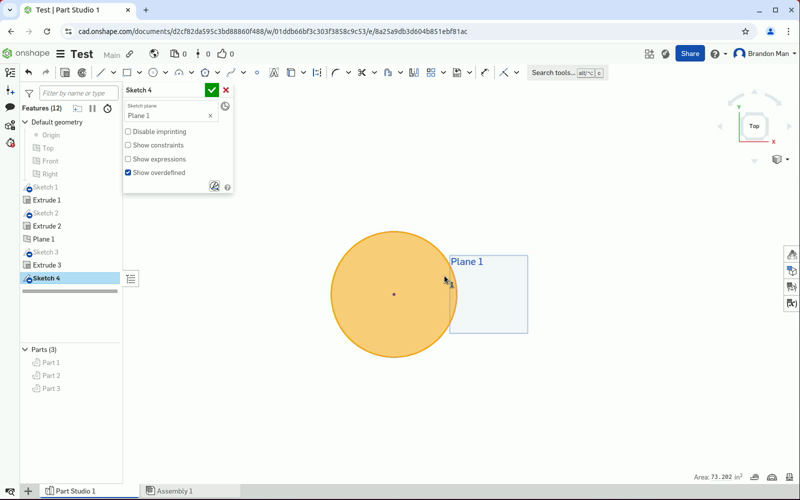
scroll(-6)
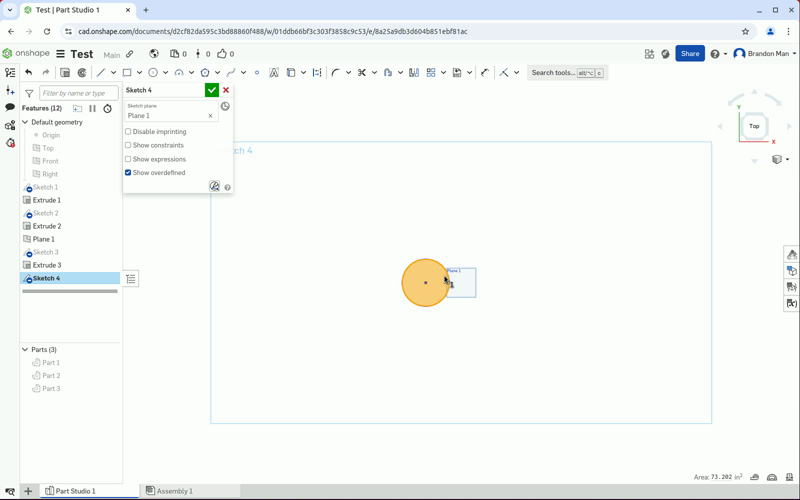
mouse_move(73, 352)
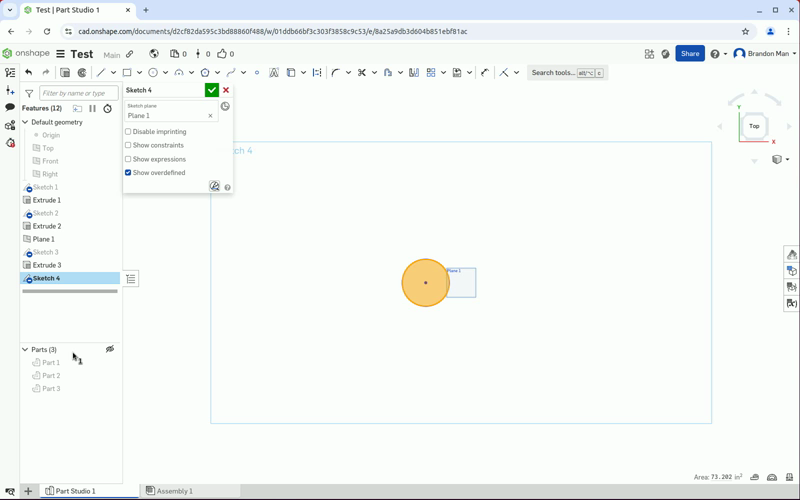
key(shift+y)
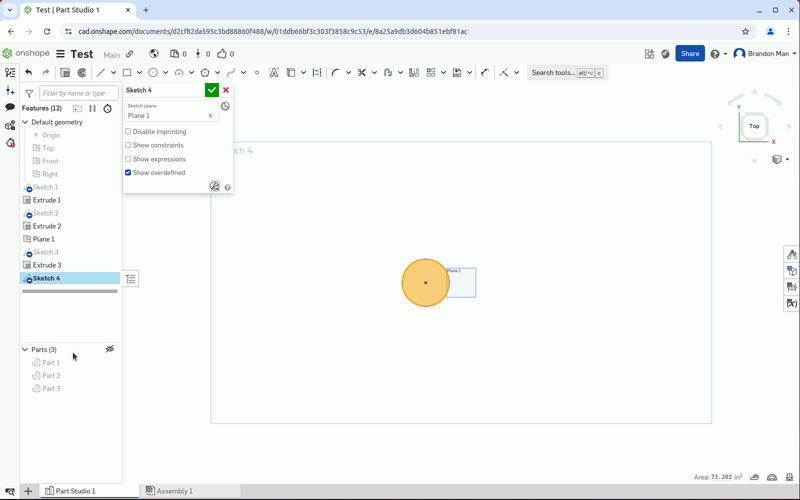
key(shift+e)
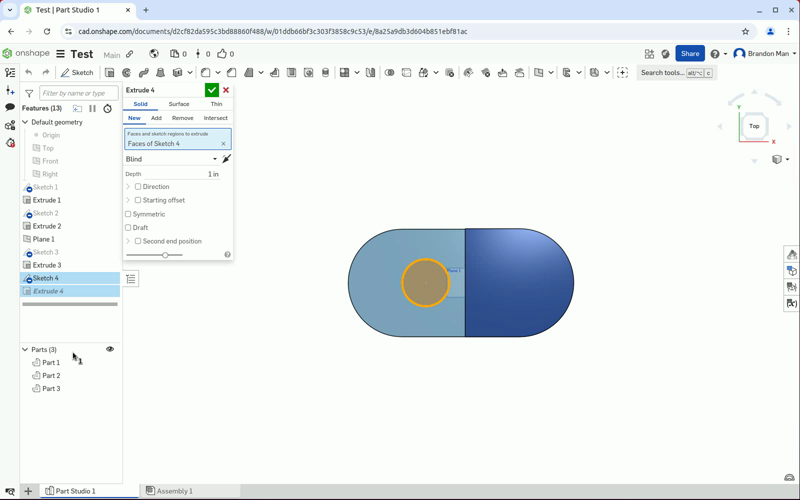
mouse_move(143, 106)
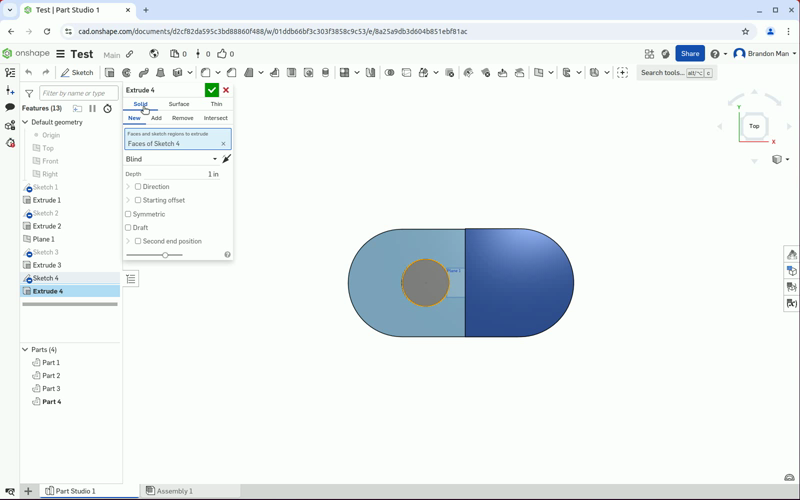
click(143, 106)
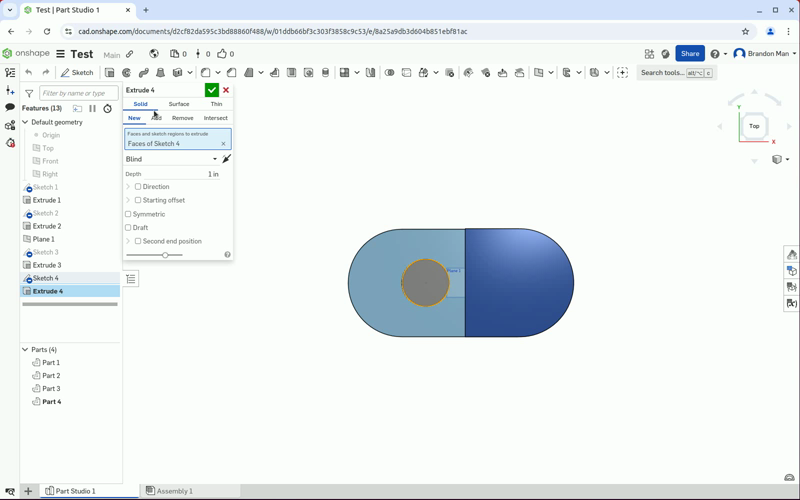
mouse_move(186, 120)
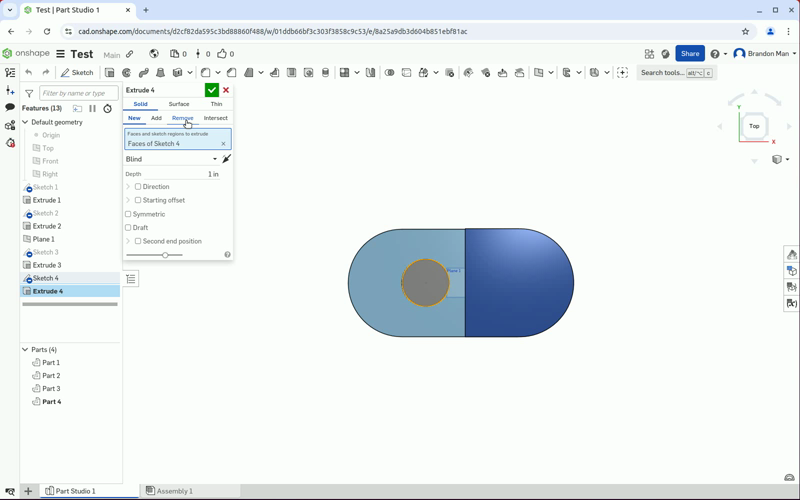
click(186, 120)
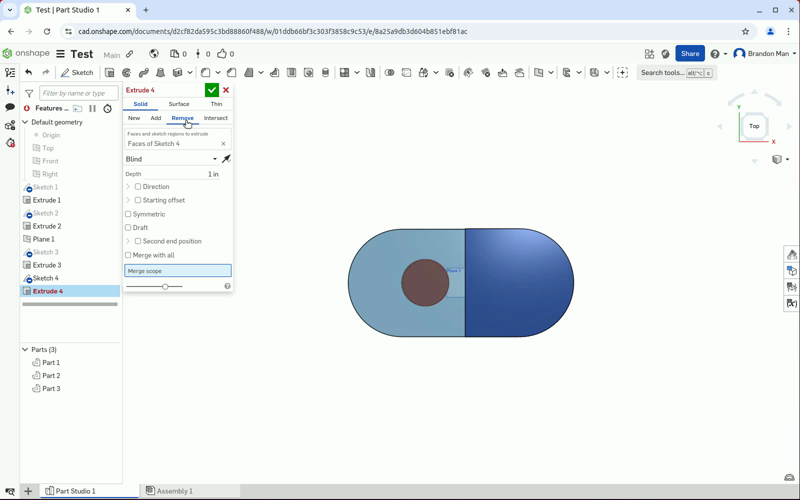
key(tab, 4)
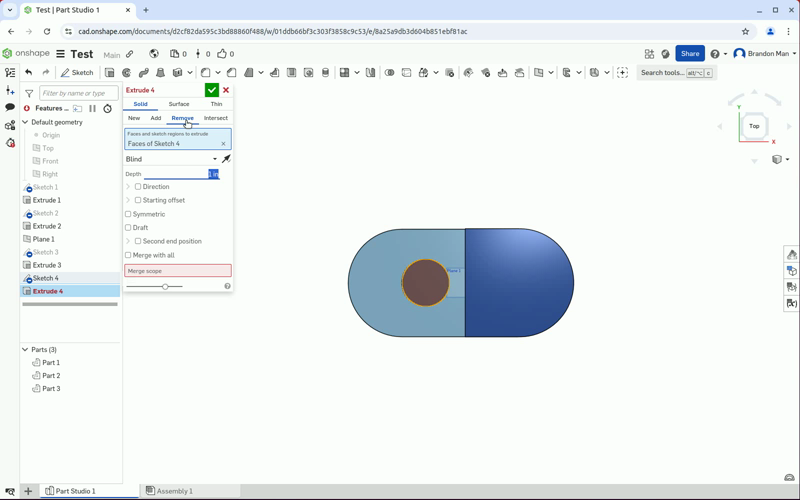
text(5.536)
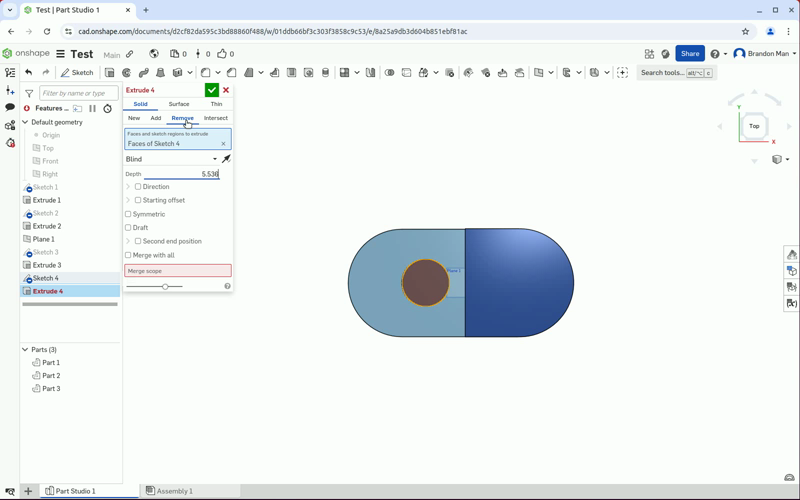
key(tab, 6)
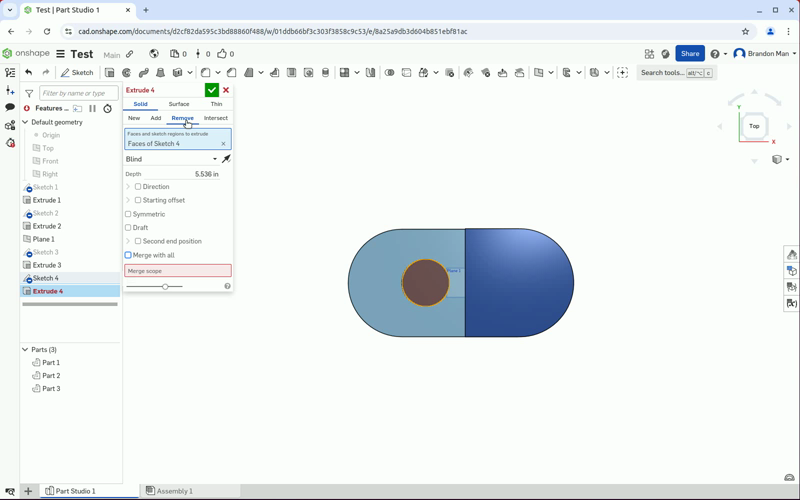
key(space)
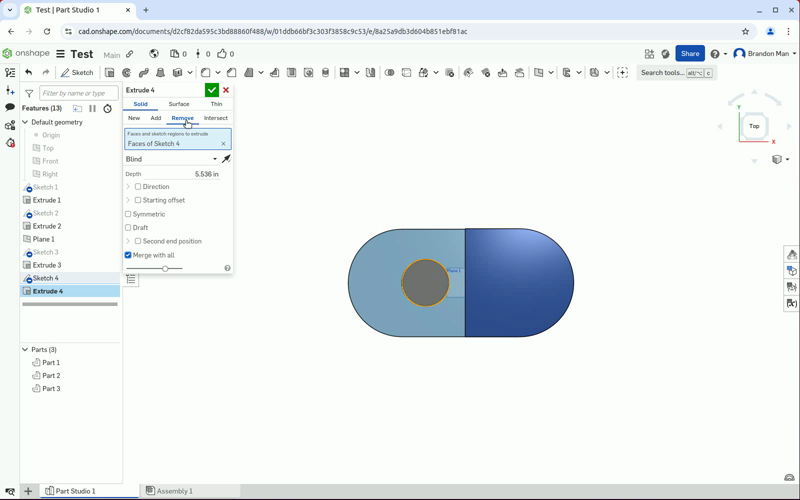
key(enter)
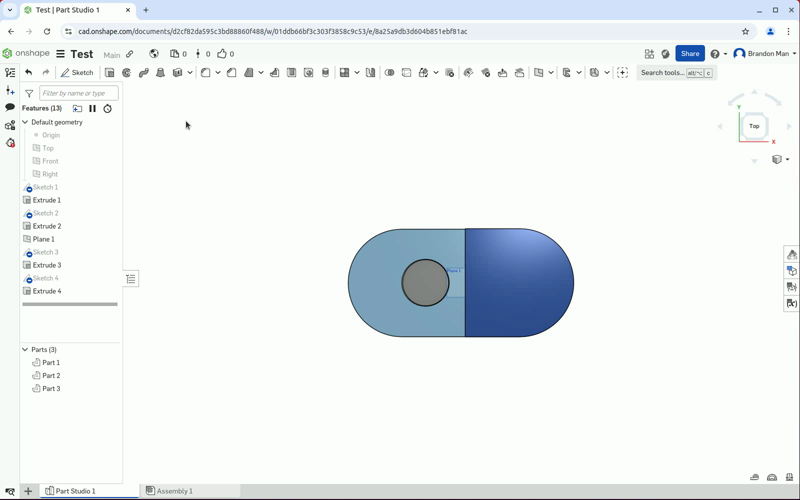
key(shift+h)
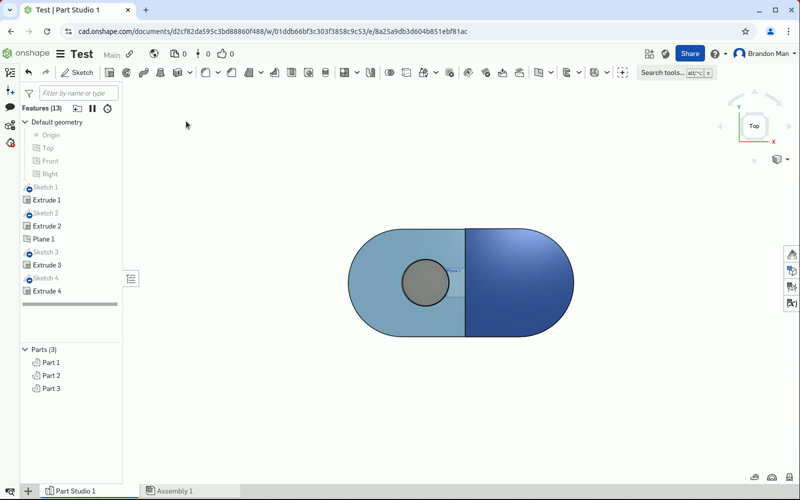
key(shift+h)
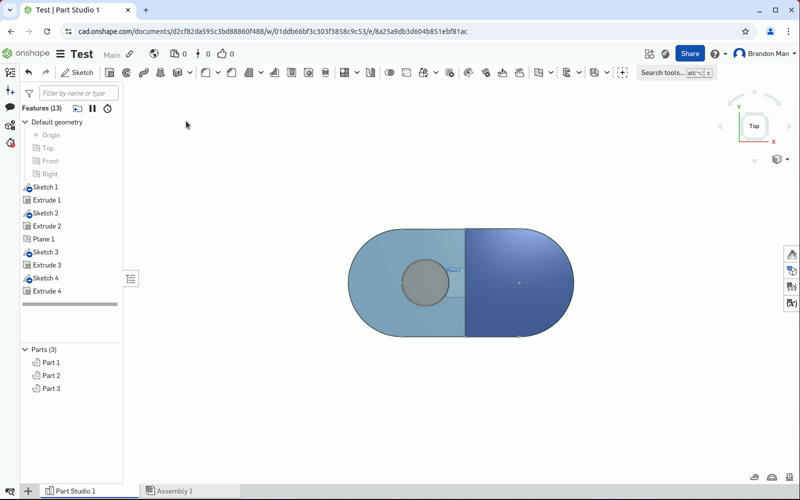
key(shift+7)
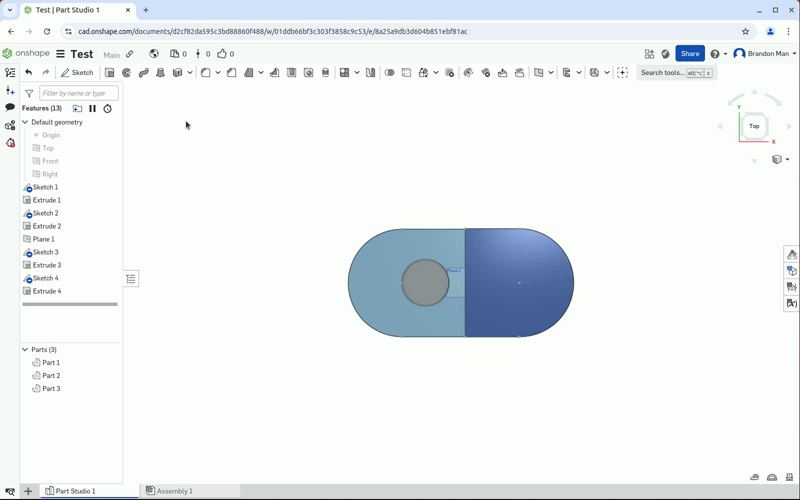
key(up, 3)
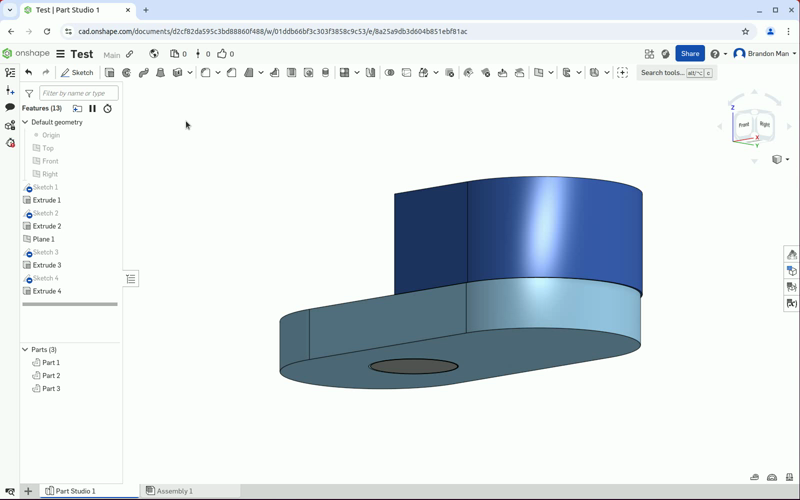
key(left, 3)
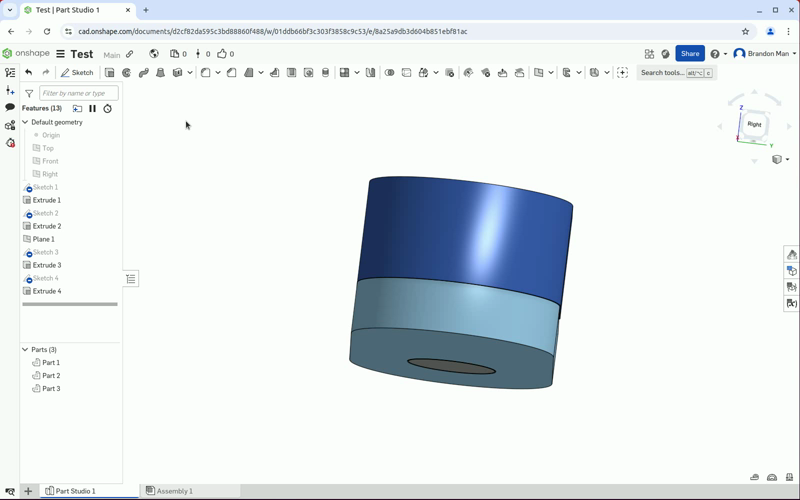
key(right, 3)
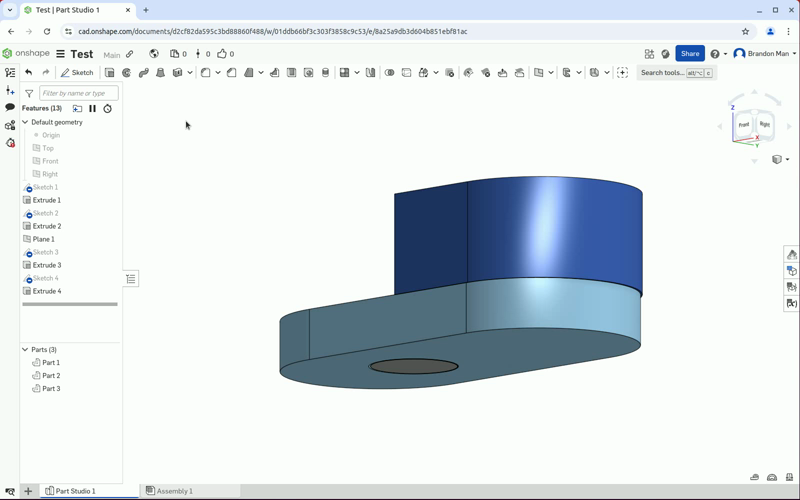
key(down, 3)
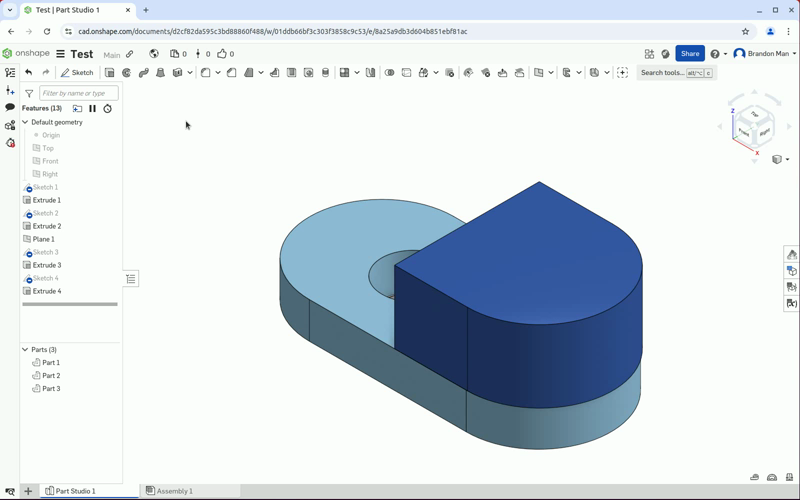
mouse_move(73, 189)
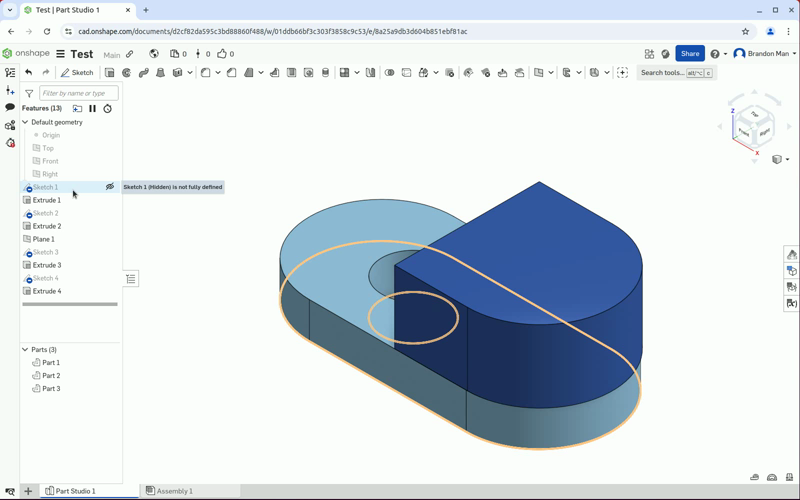
click(73, 189)